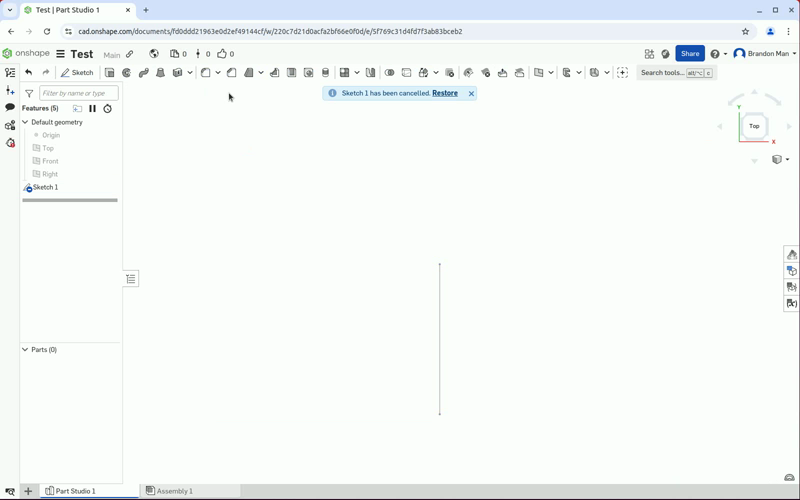
key(shift+h)
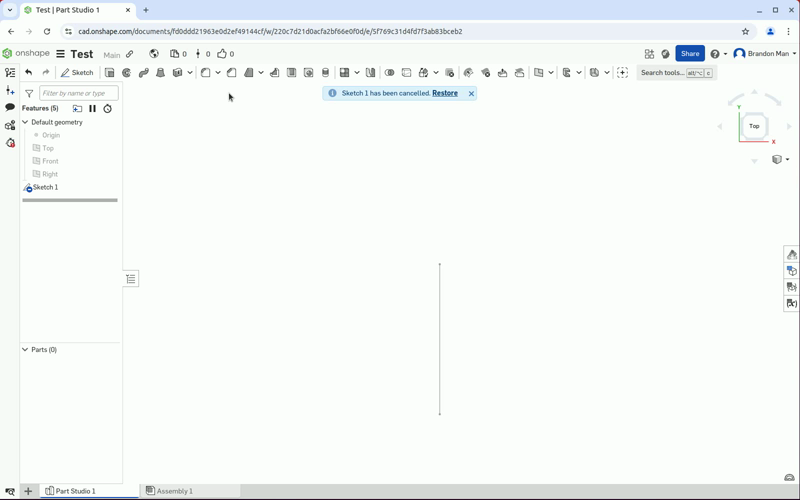
key(shift+s)
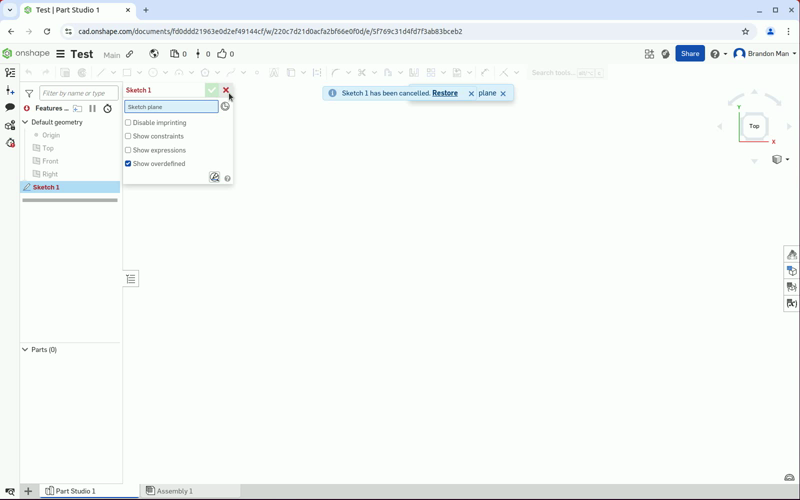
mouse_move(73, 150)
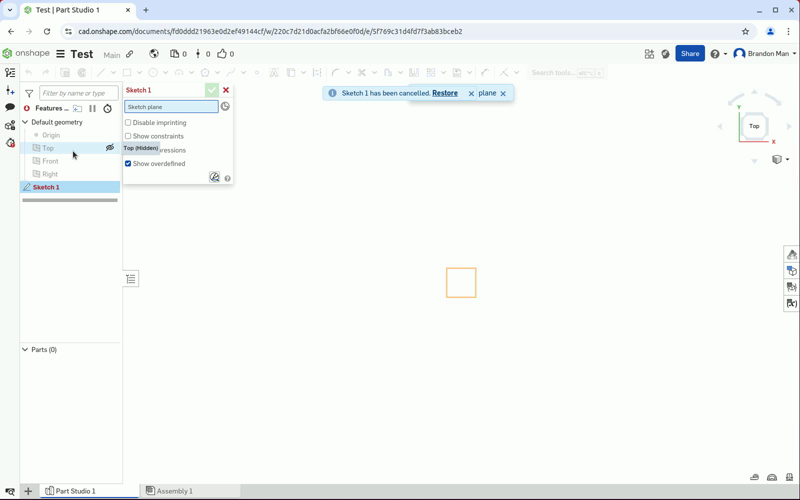
click(73, 150)
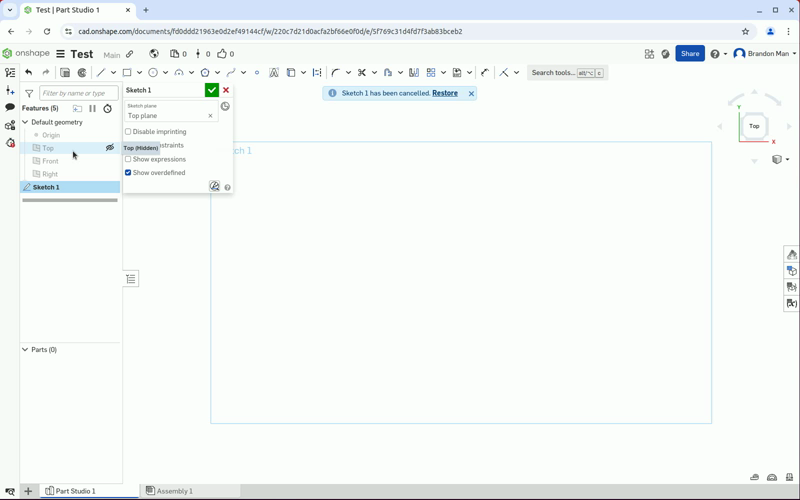
mouse_move(73, 352)
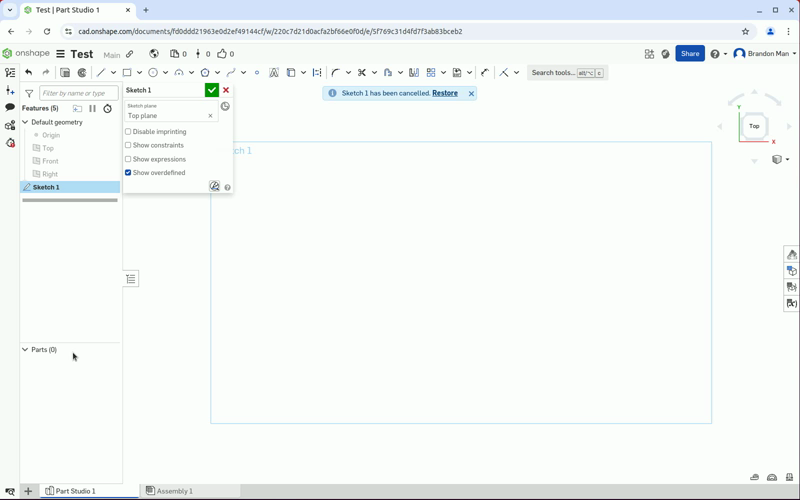
key(y)
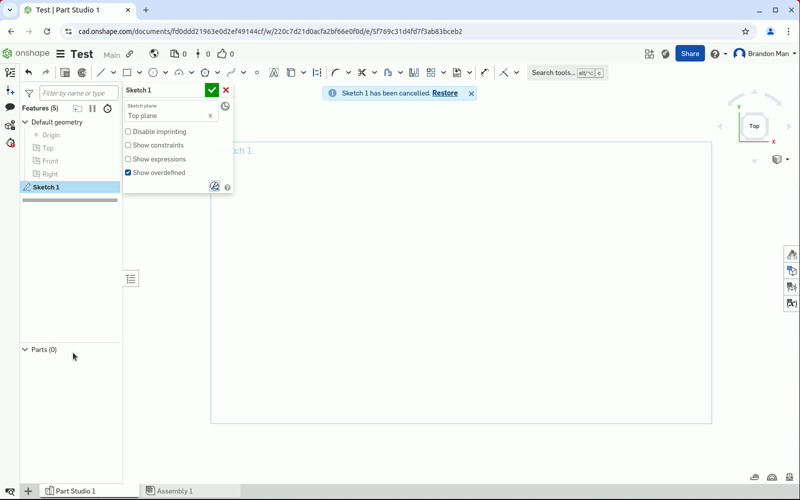
key(a)
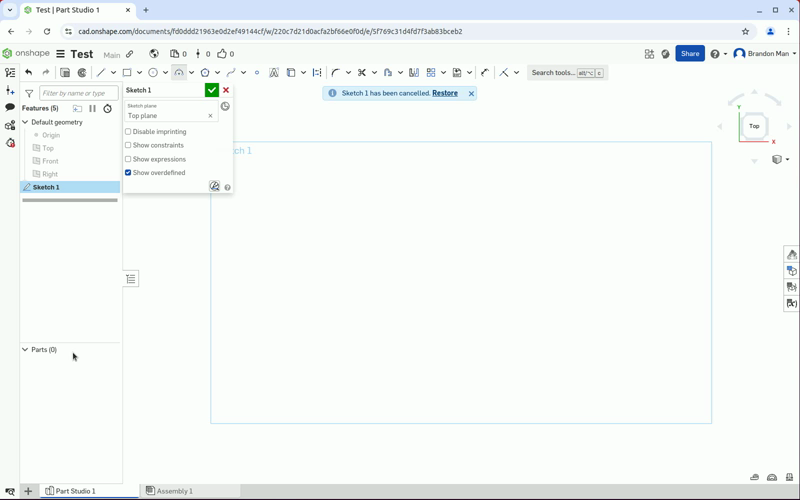
key_down(shift)
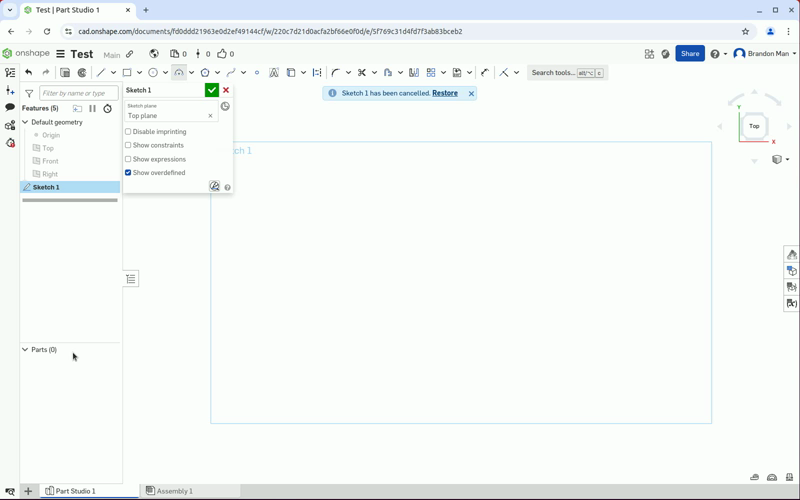
mouse_move(348, 282)
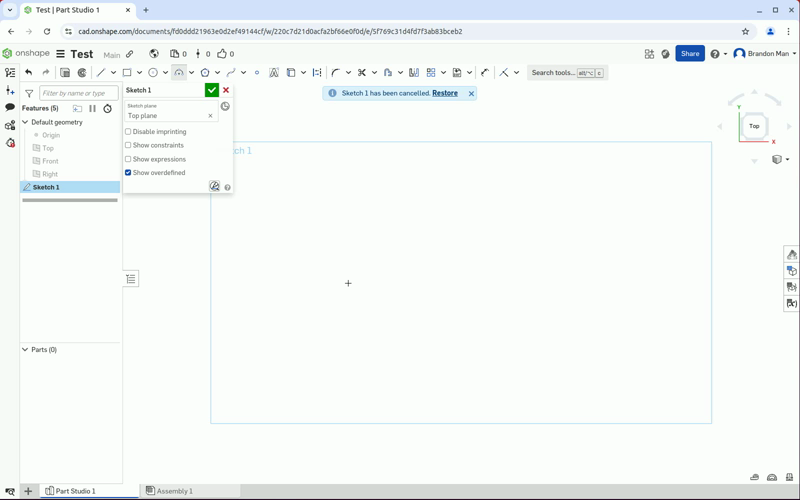
click(348, 282)
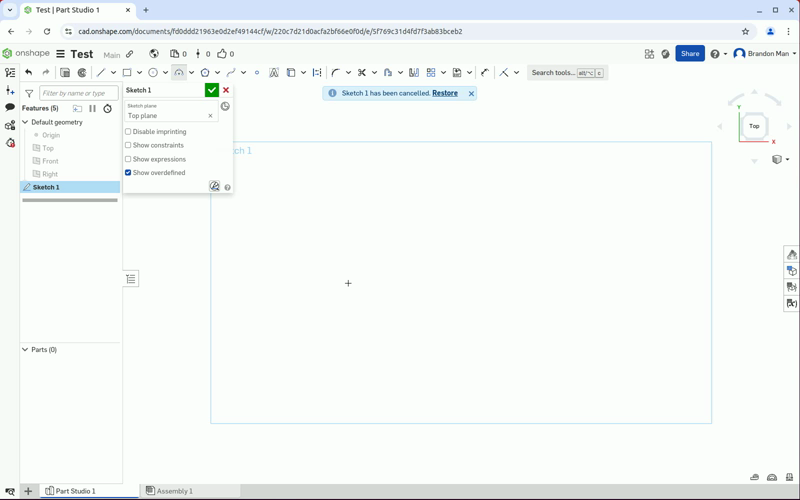
key_up(shift)
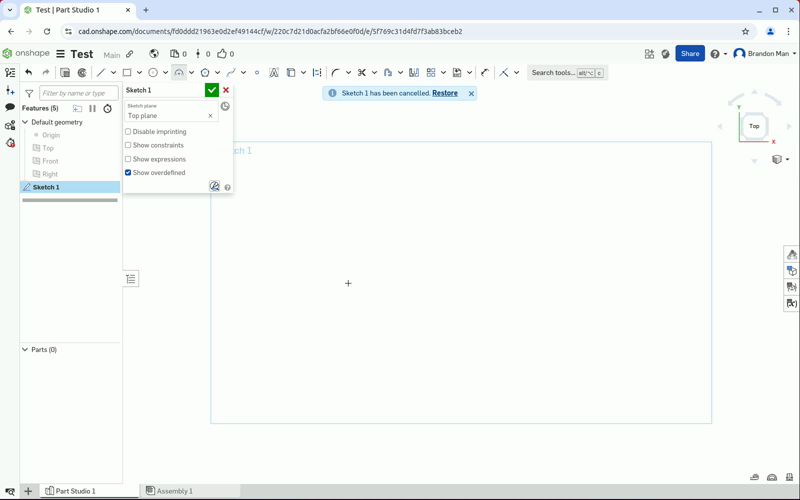
key_down(shift)
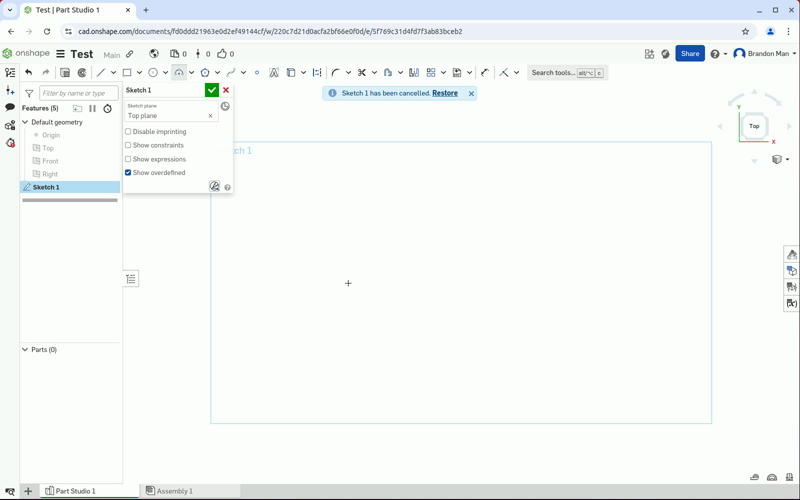
mouse_move(460, 395)
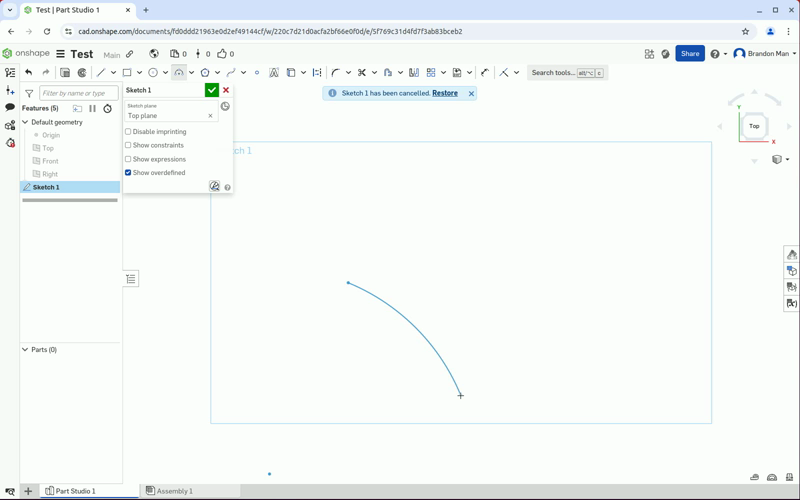
click(460, 395)
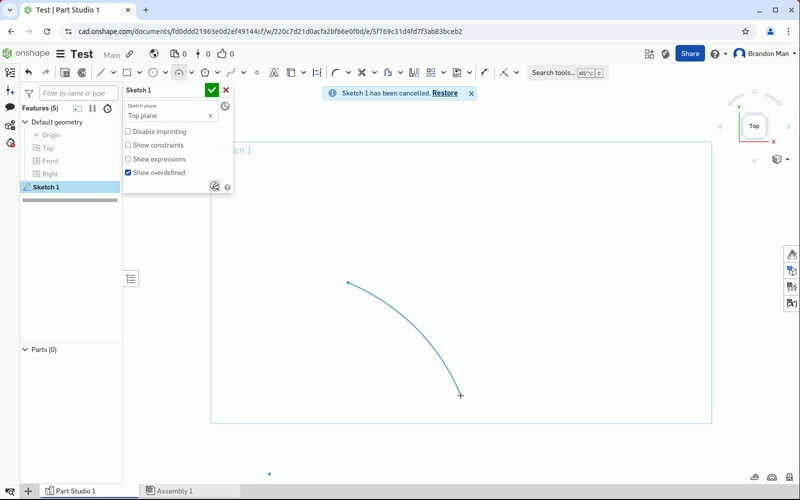
mouse_move(381, 362)
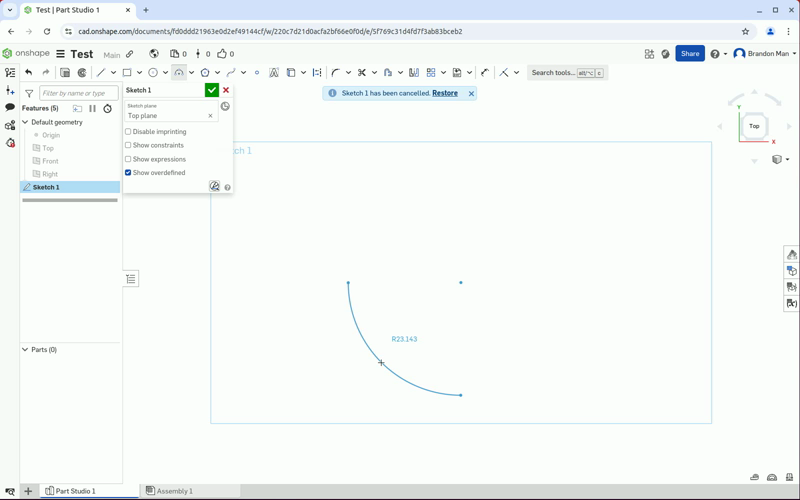
click(381, 362)
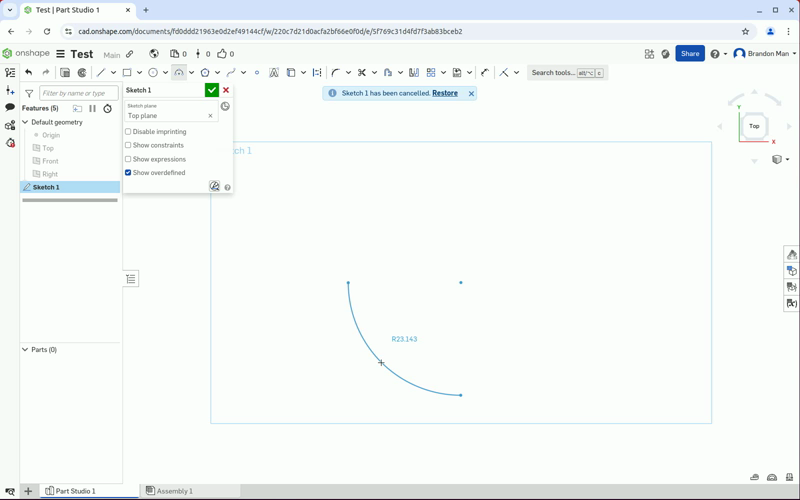
key_up(shift)
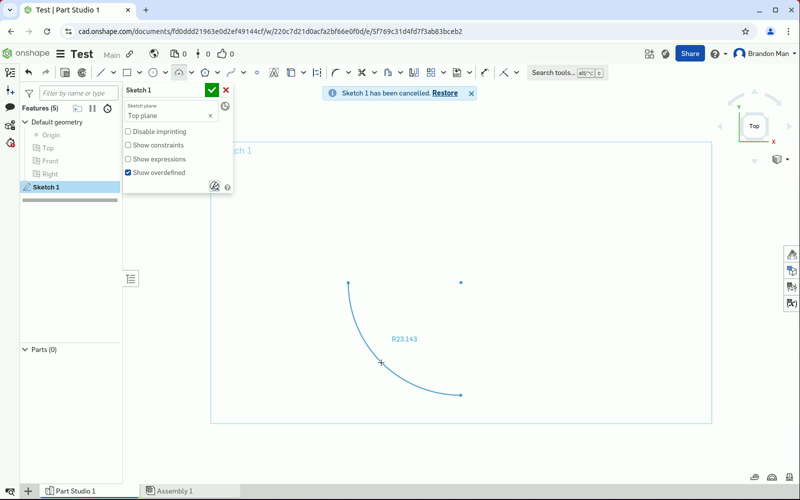
key(esc)
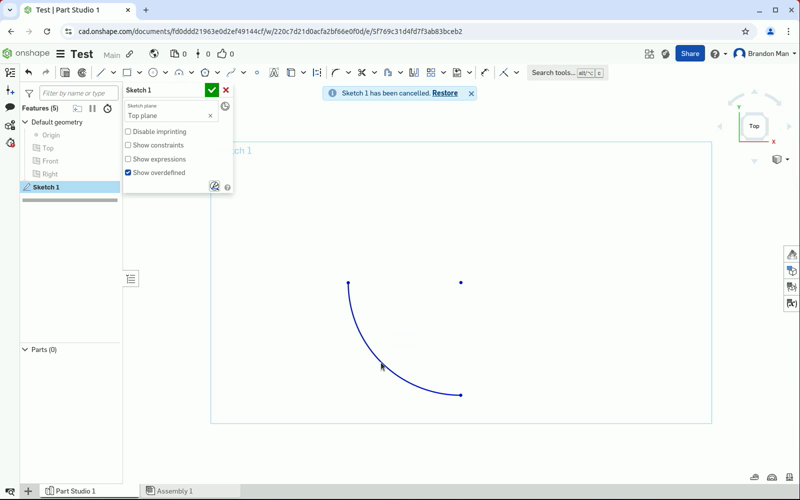
key(l)
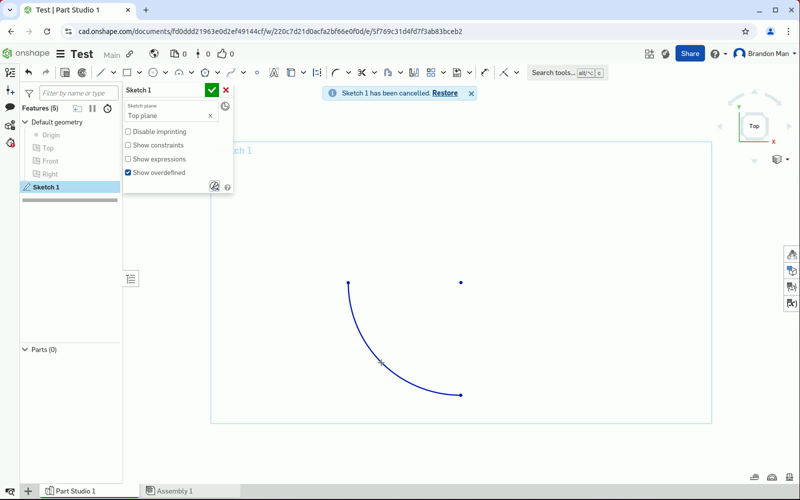
mouse_move(460, 395)
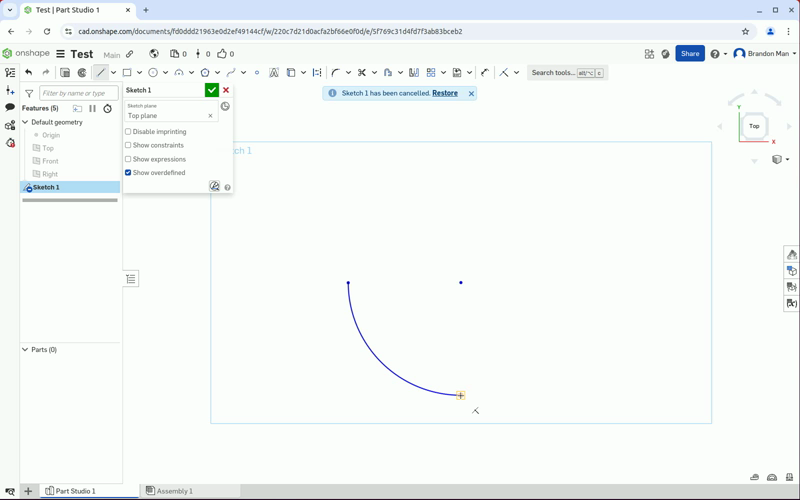
click(460, 395)
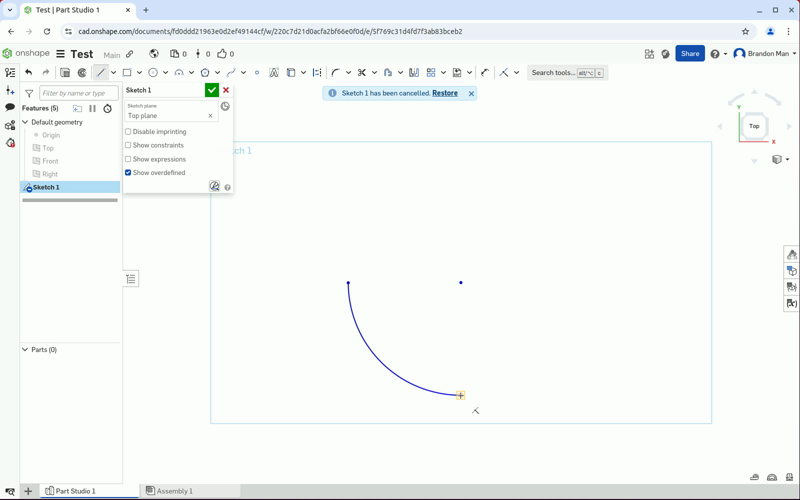
key_down(shift)
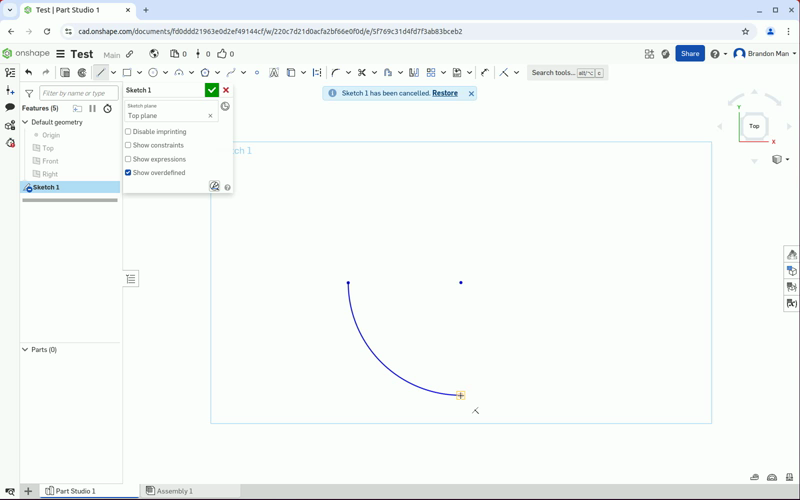
mouse_move(490, 395)
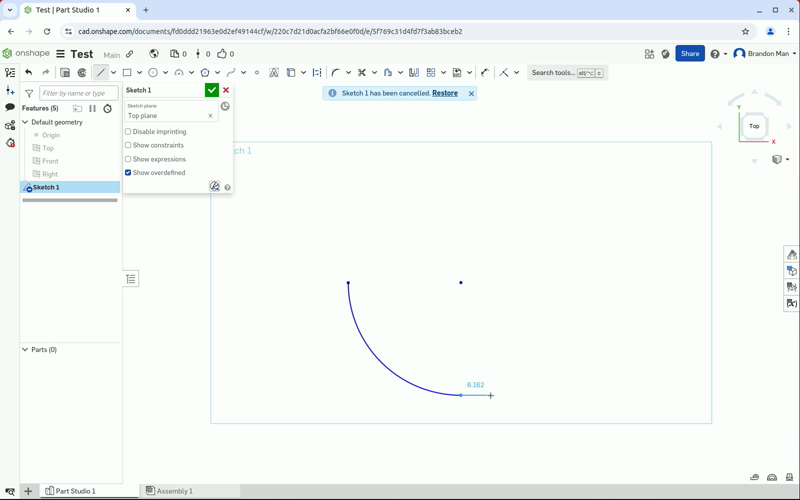
mouse_move(460, 387)
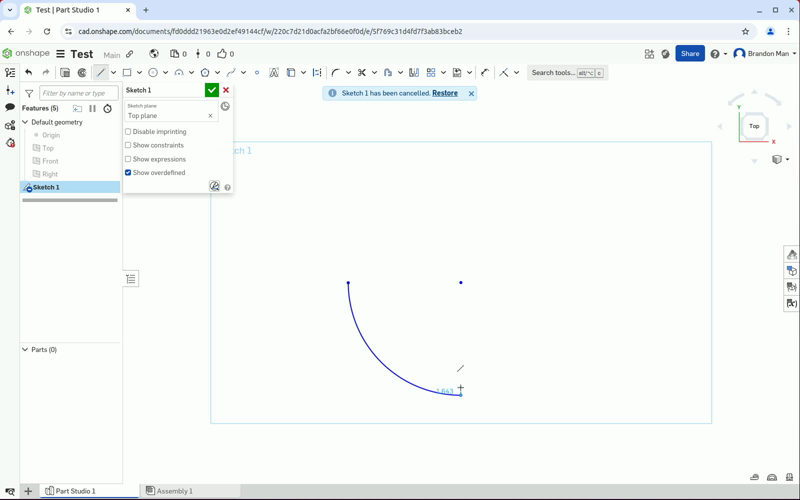
click(460, 387)
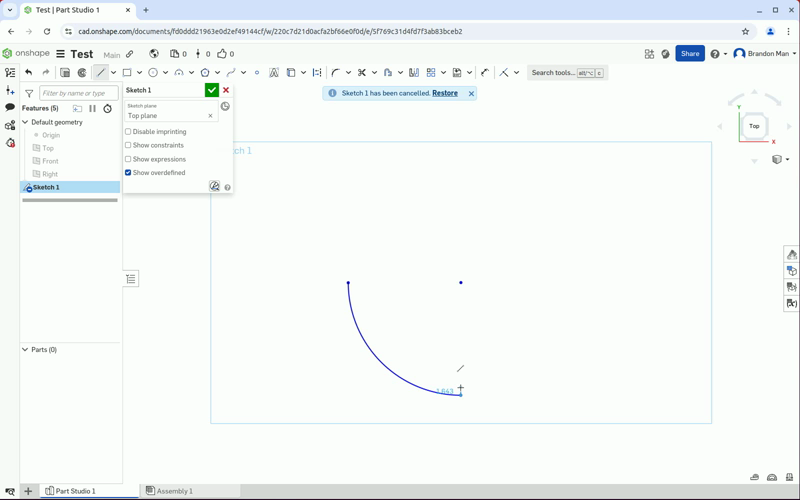
key_up(shift)
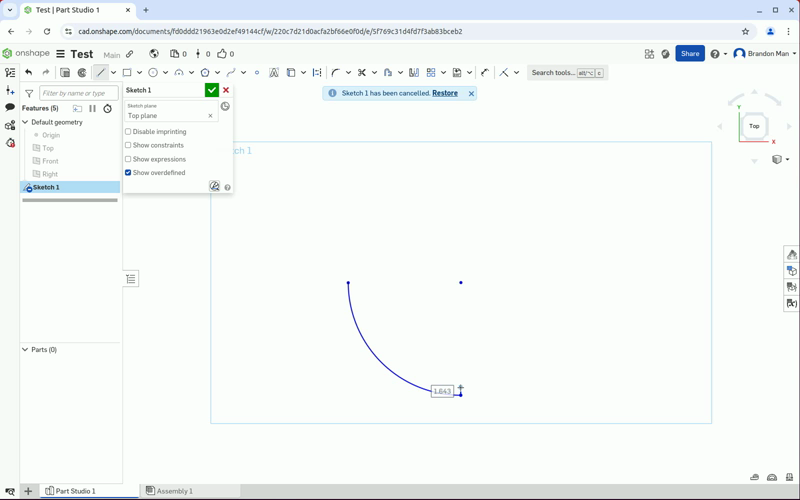
key(esc)
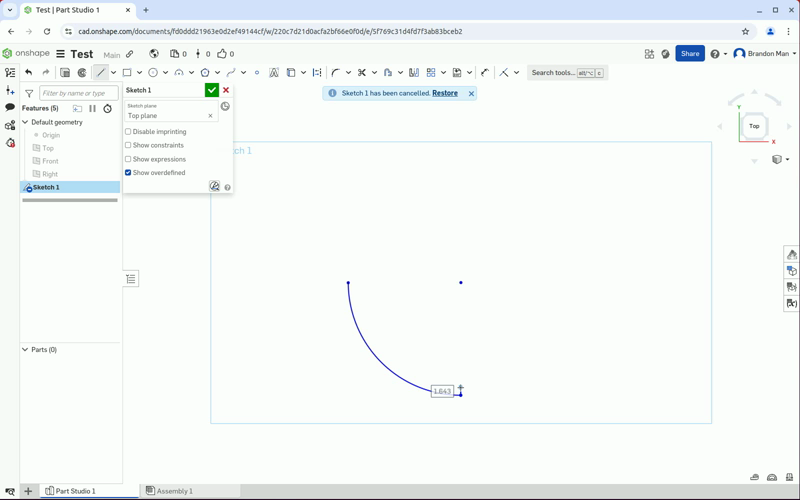
key(a)
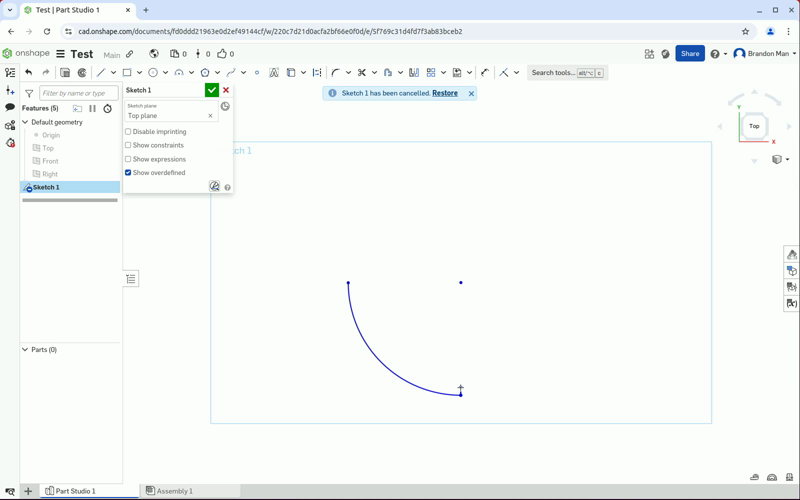
mouse_move(460, 387)
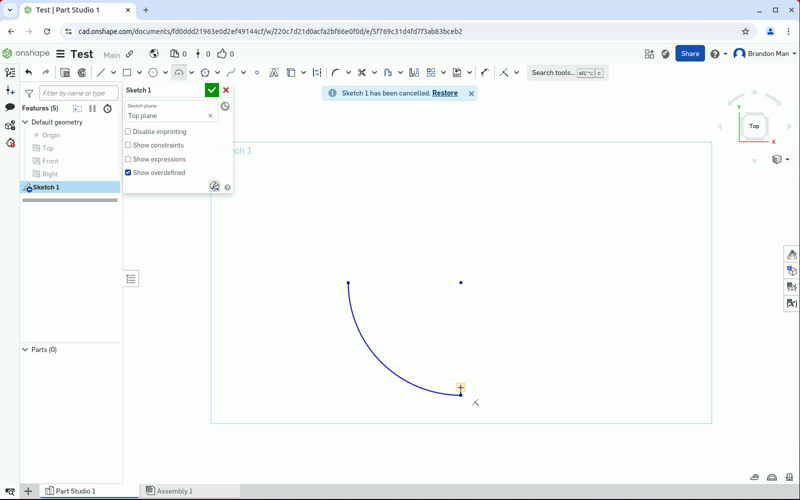
click(460, 387)
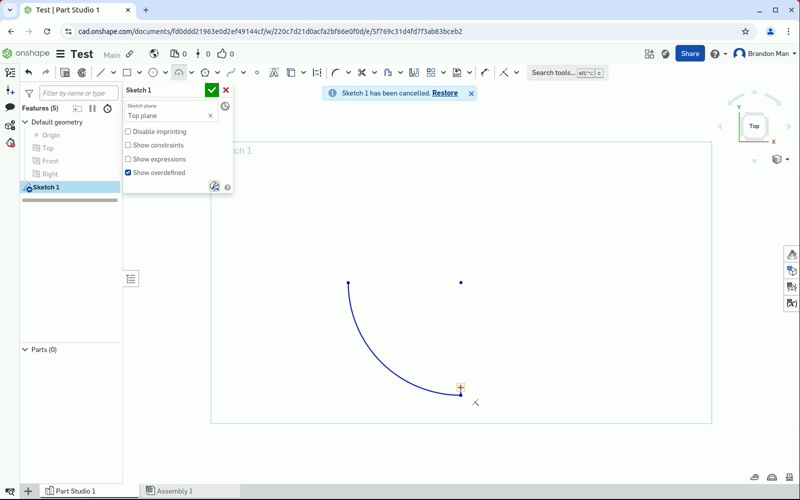
key_down(shift)
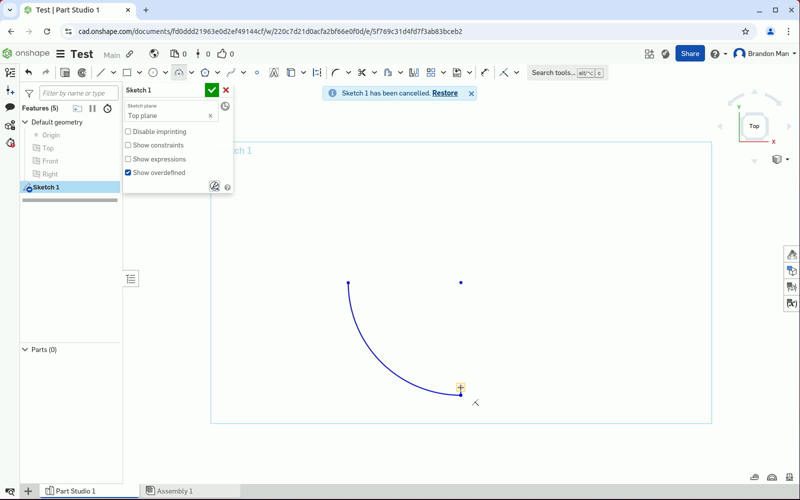
mouse_move(356, 282)
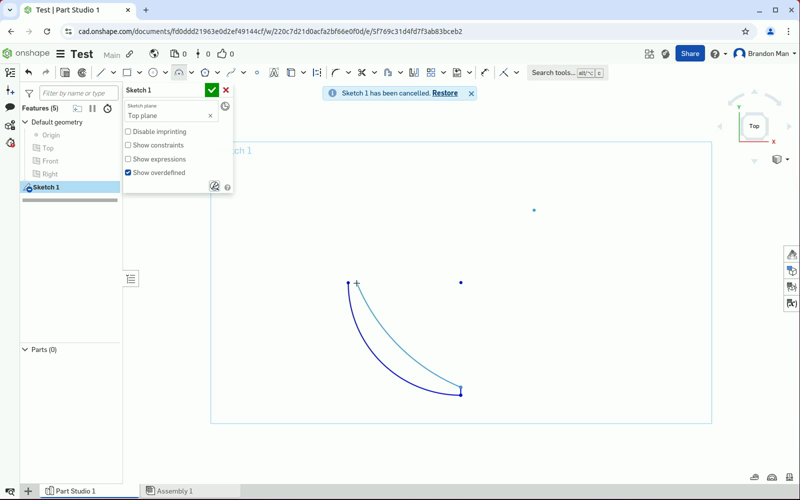
click(356, 282)
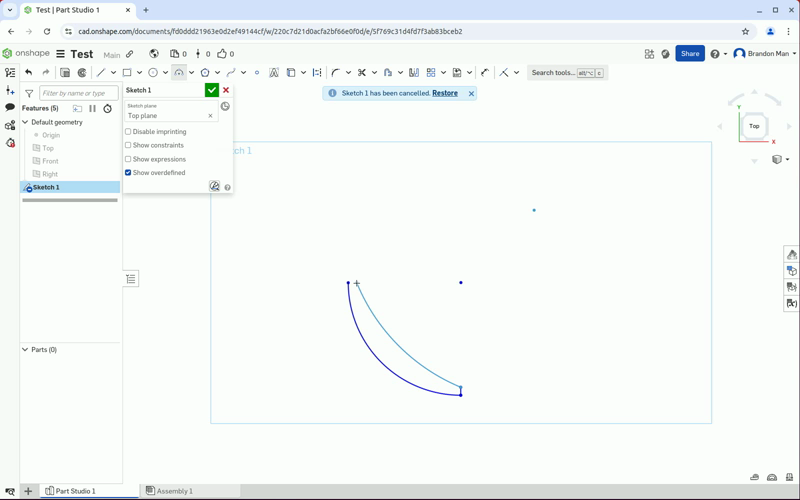
mouse_move(386, 356)
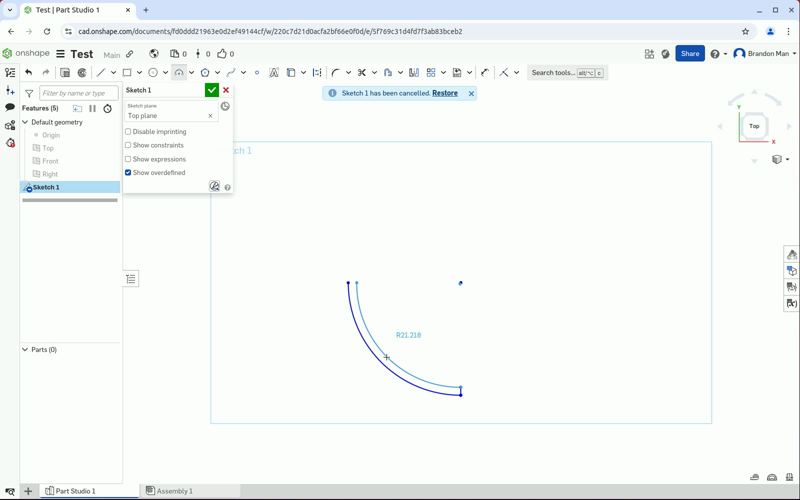
click(386, 356)
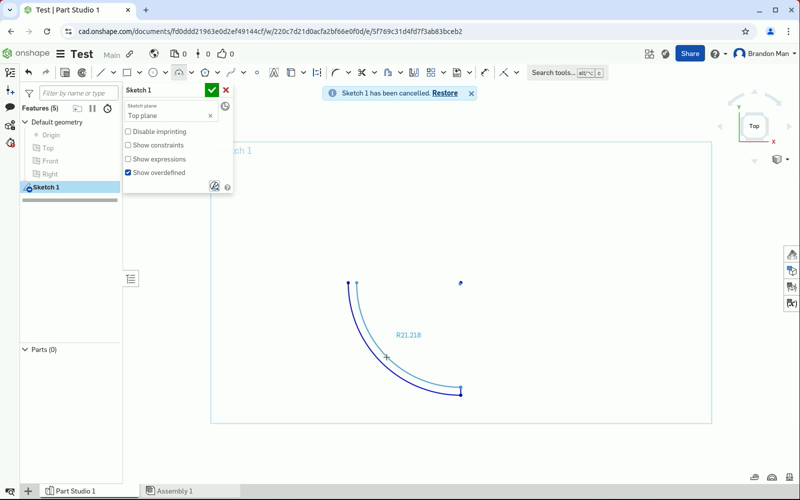
key_up(shift)
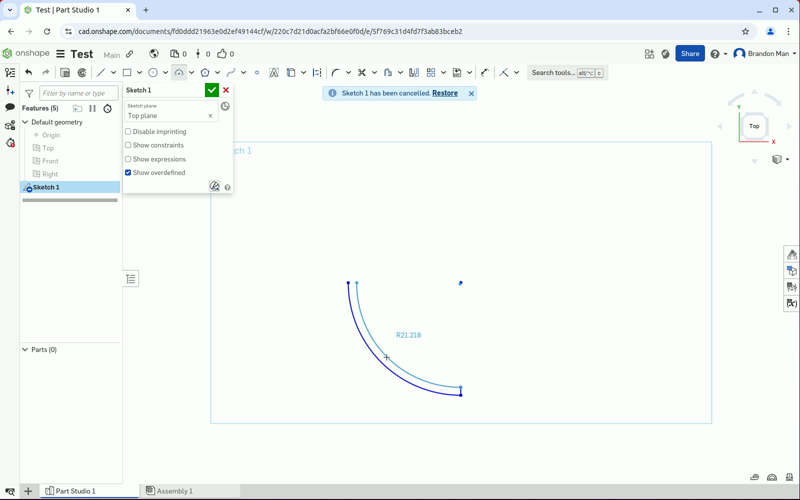
key(esc)
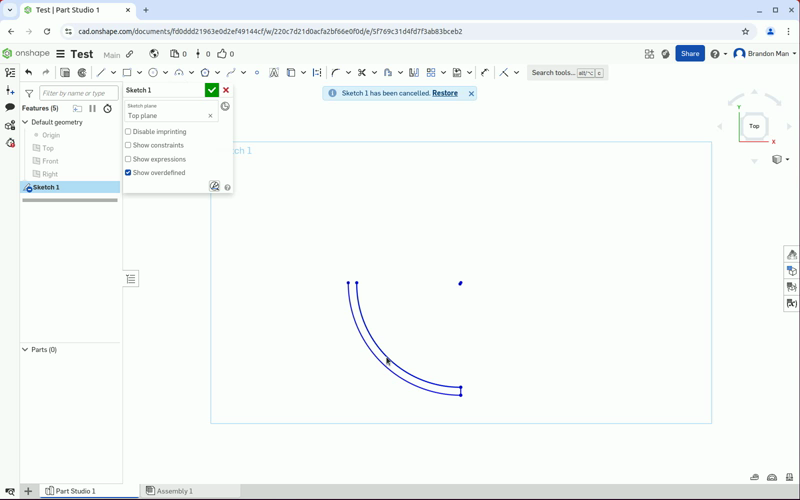
key(l)
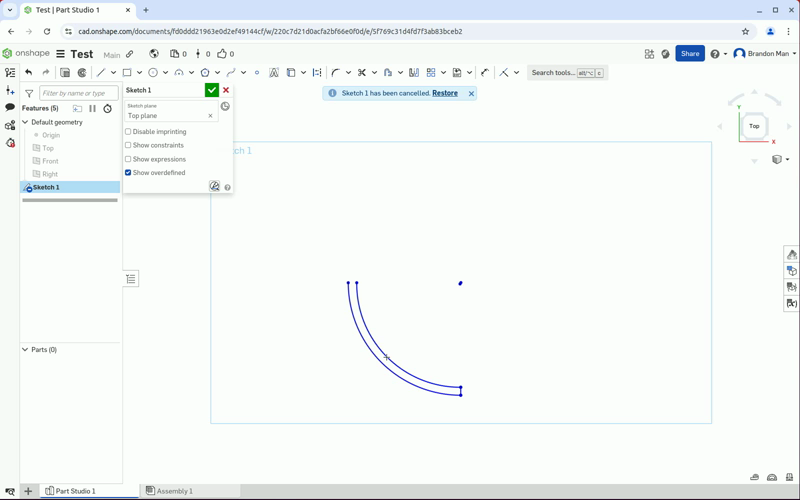
mouse_move(356, 282)
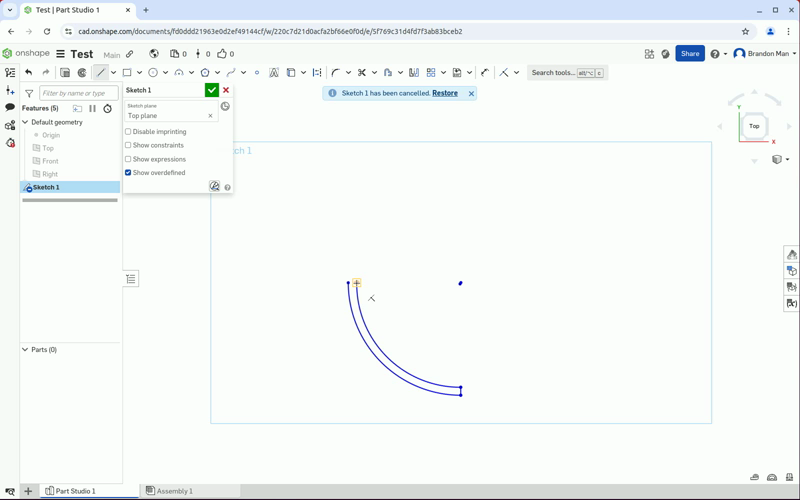
click(356, 282)
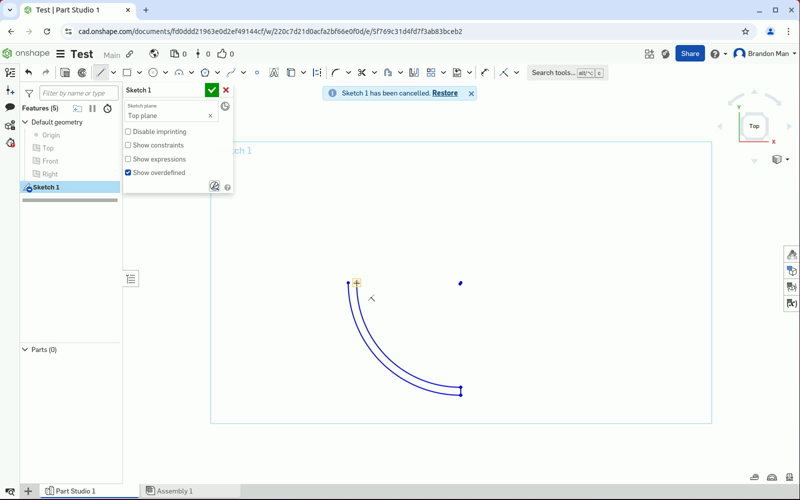
mouse_move(386, 282)
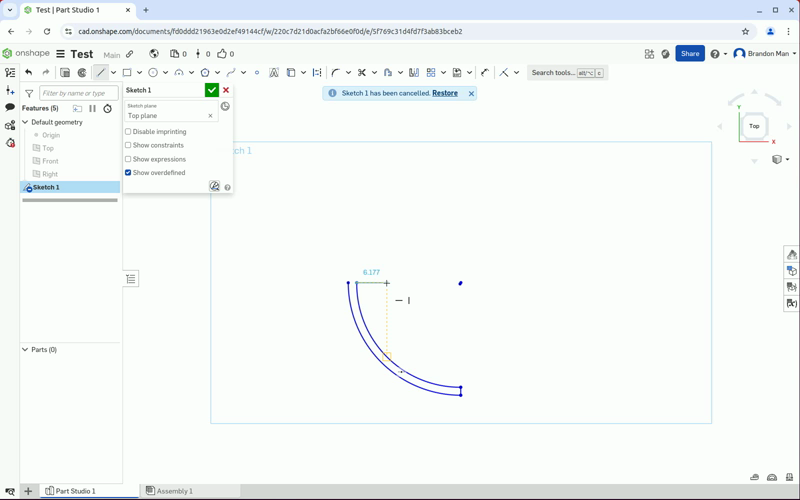
key_down(shift)
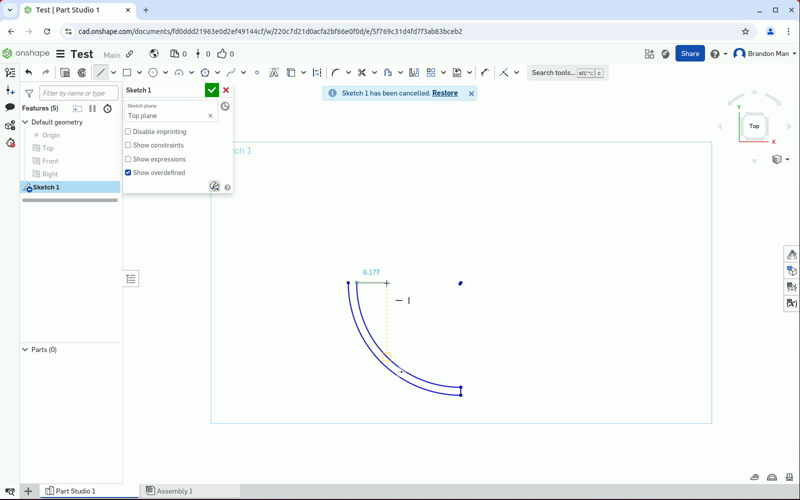
mouse_move(348, 282)
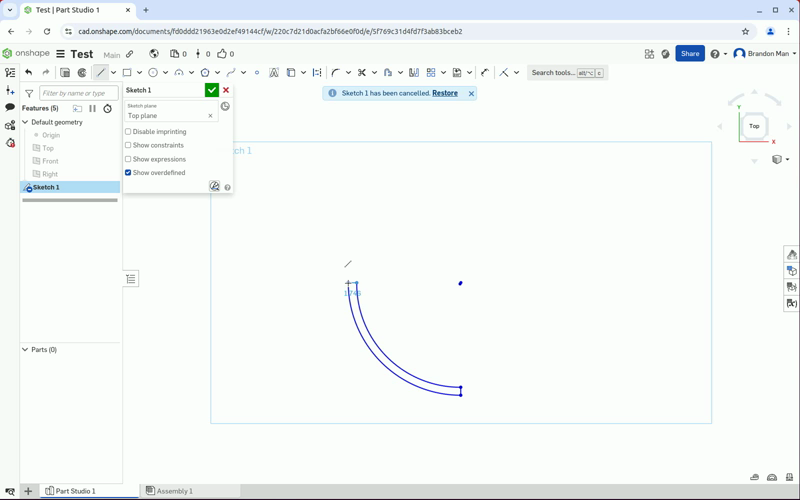
key_up(shift)
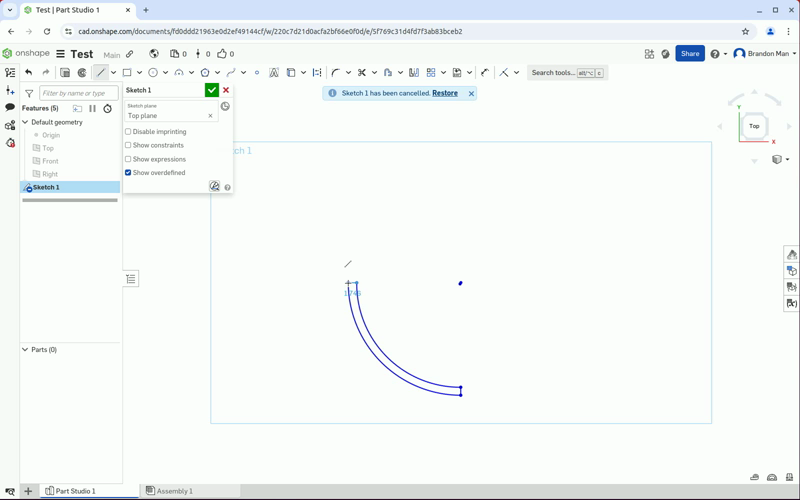
click(348, 282)
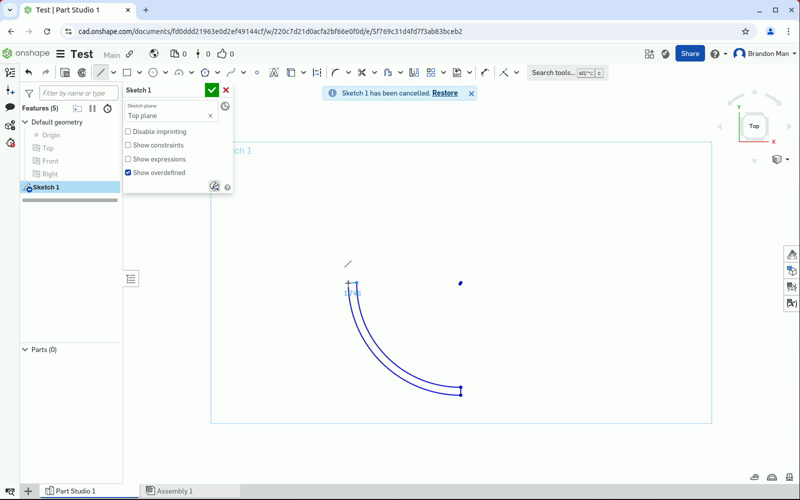
key(esc)
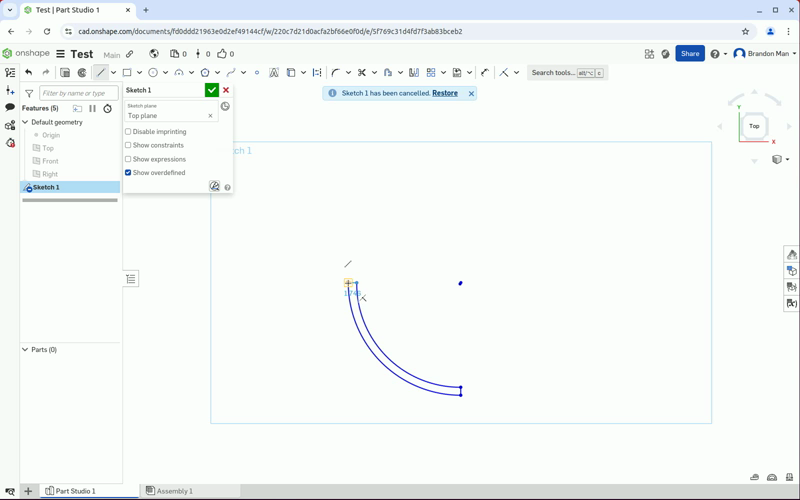
mouse_move(373, 345)
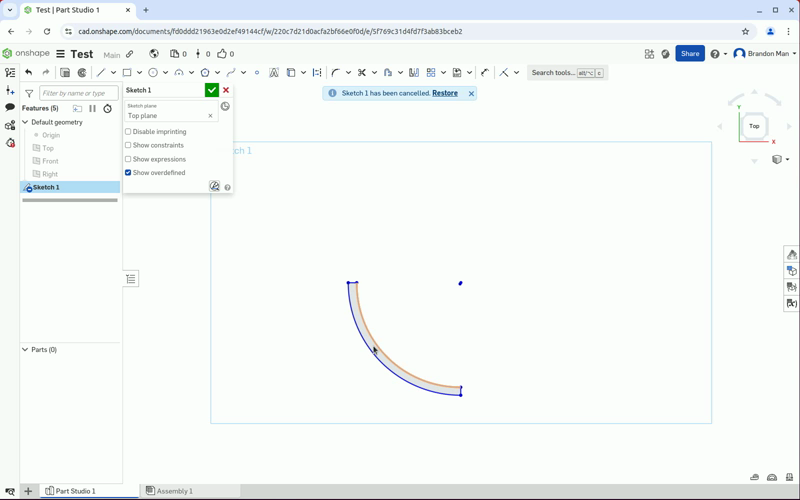
scroll(6)
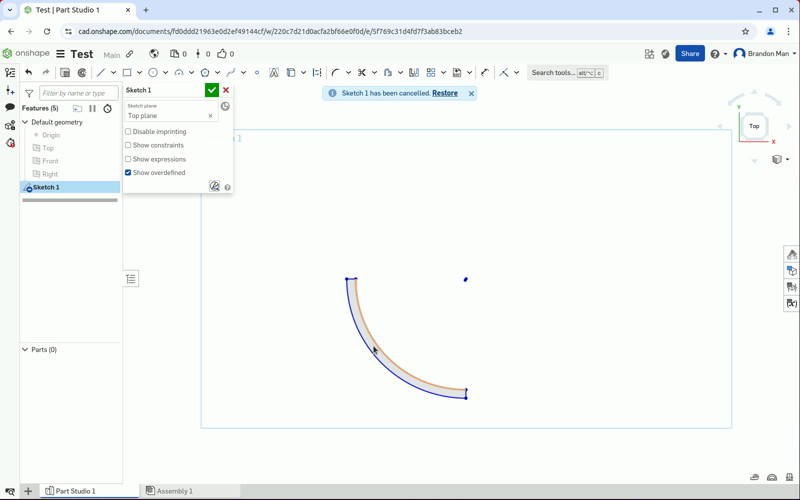
scroll(6)
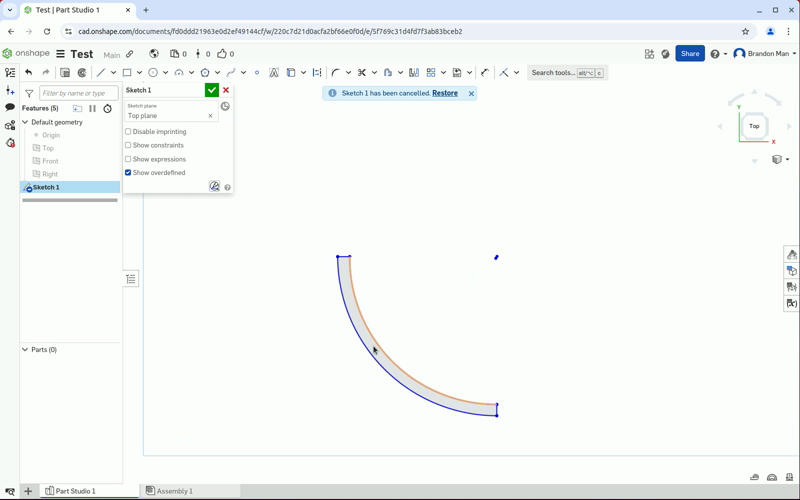
scroll(6)
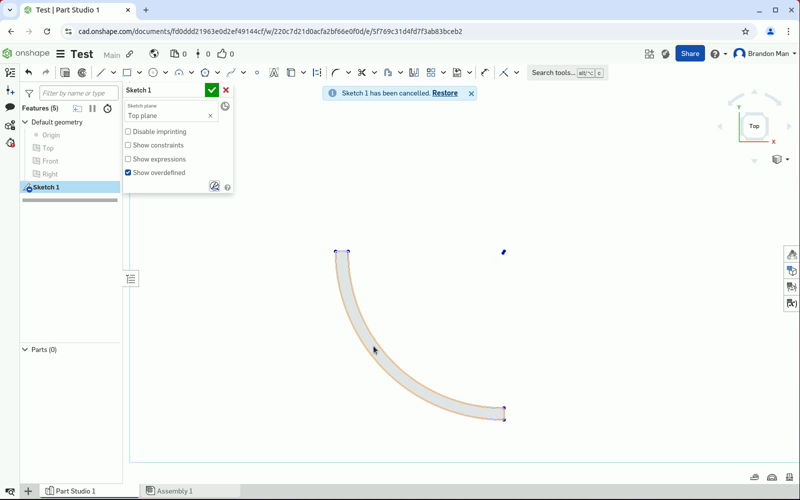
scroll(6)
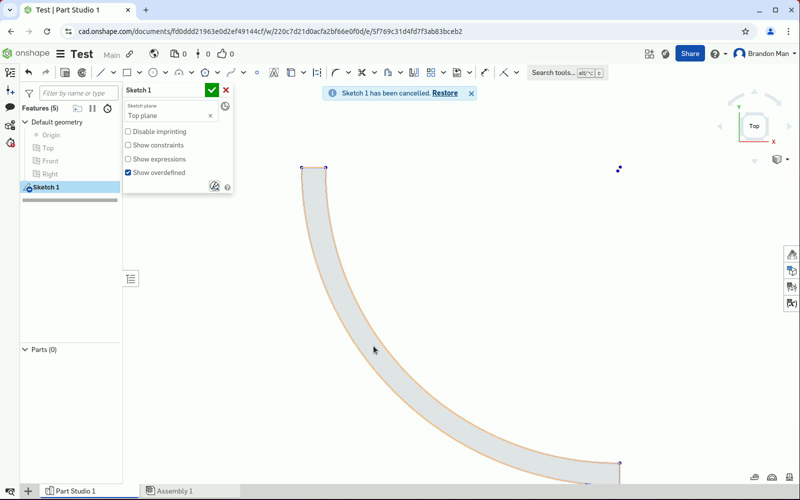
scroll(6)
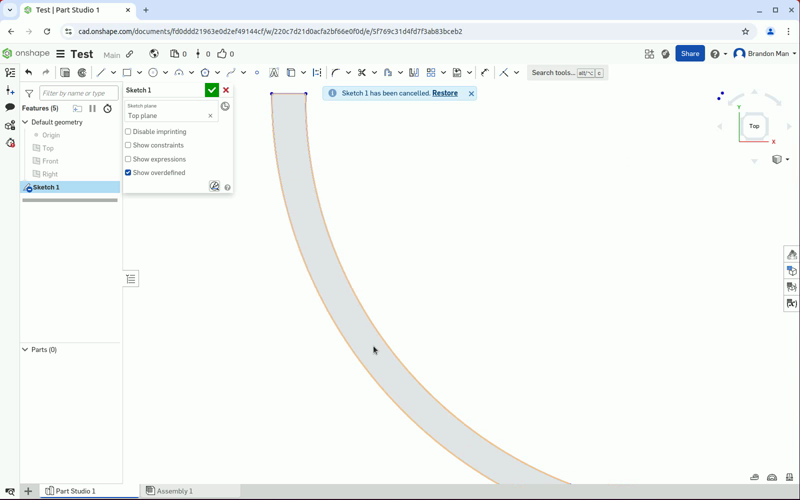
scroll(6)
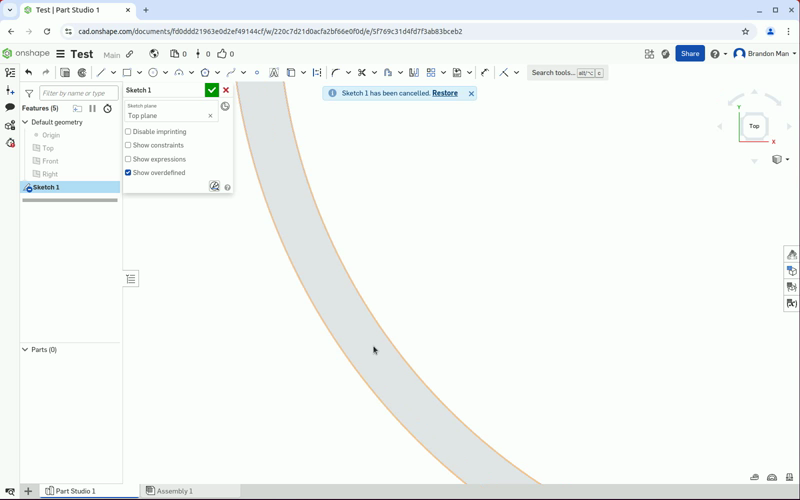
scroll(6)
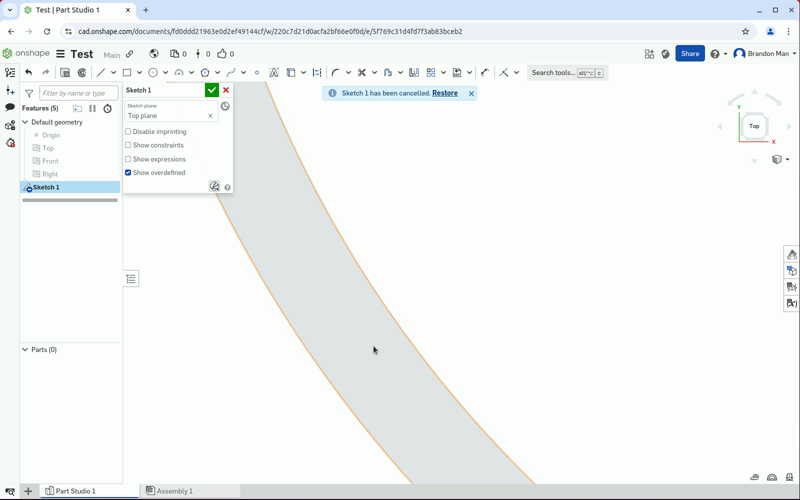
click(373, 345)
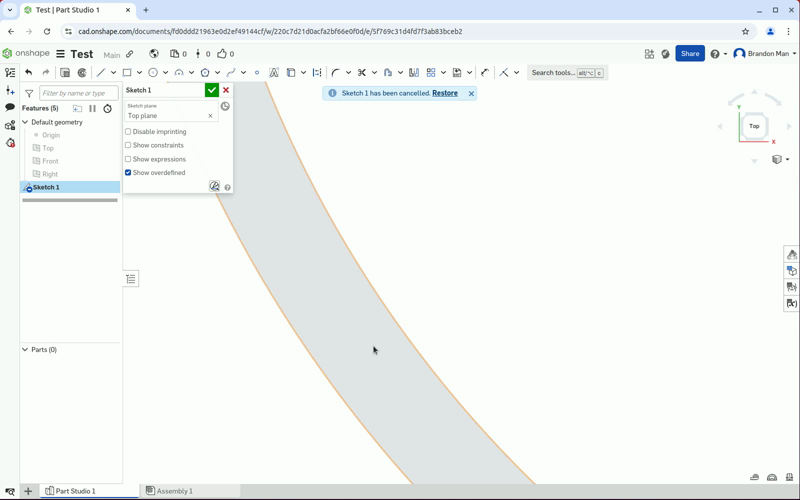
scroll(-6)
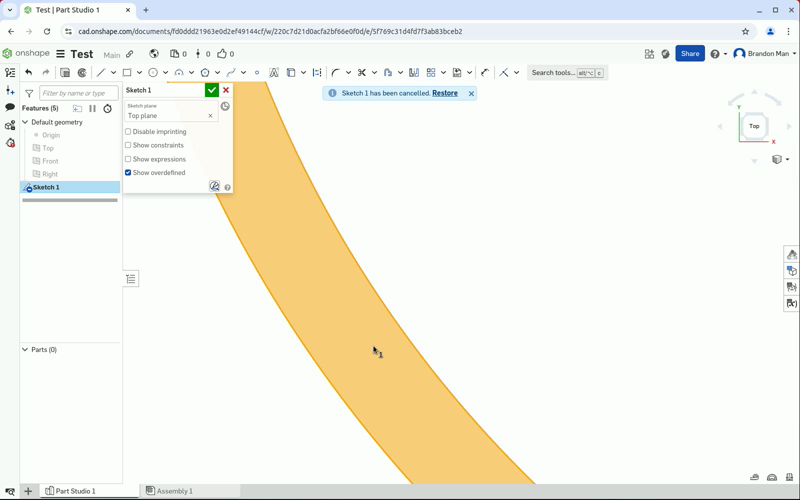
scroll(-6)
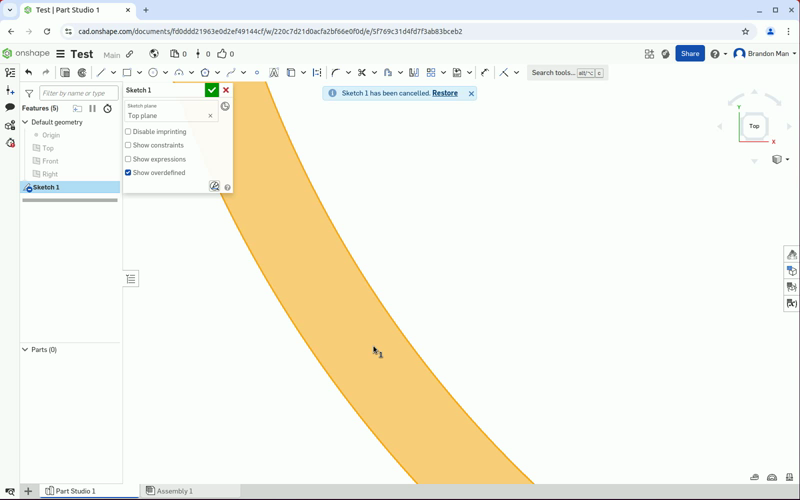
scroll(-6)
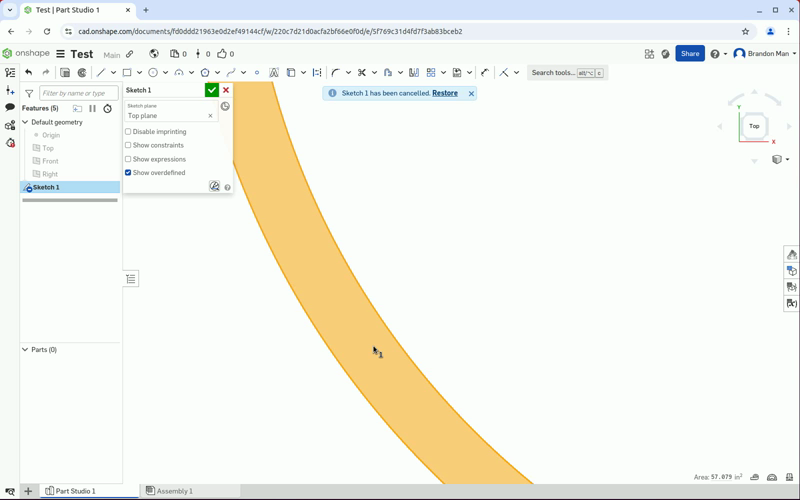
scroll(-6)
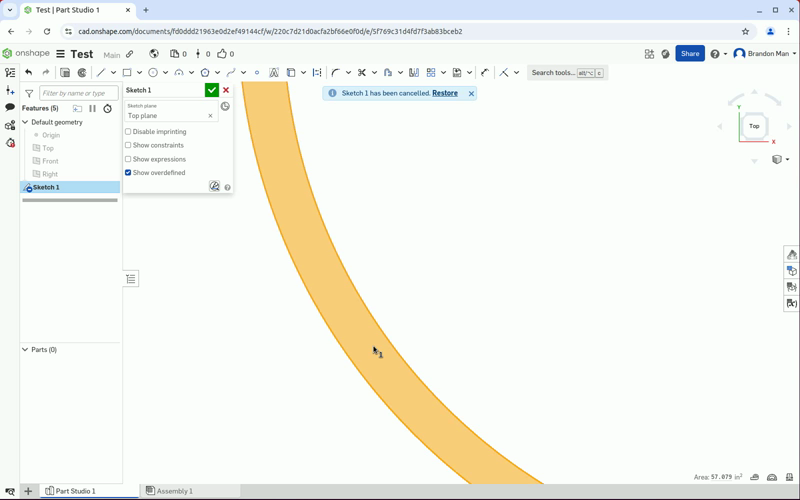
scroll(-6)
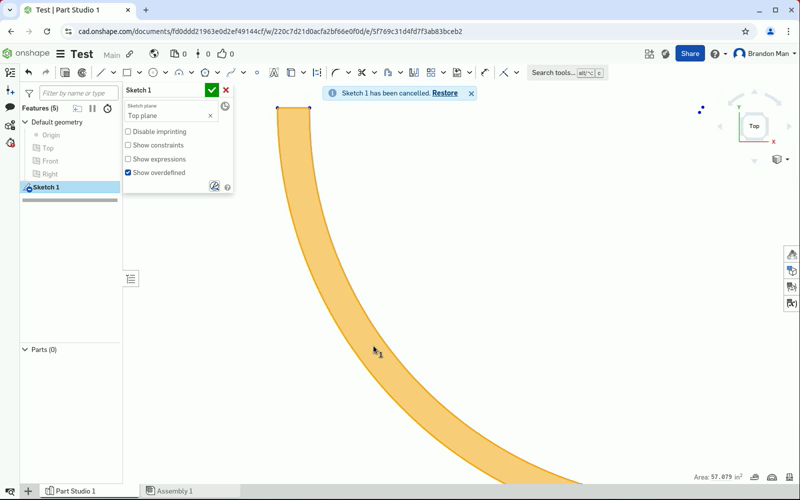
scroll(-6)
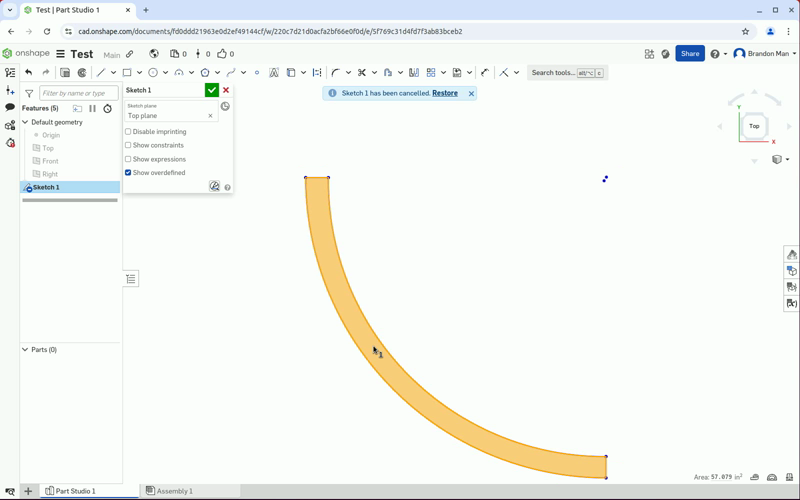
scroll(-6)
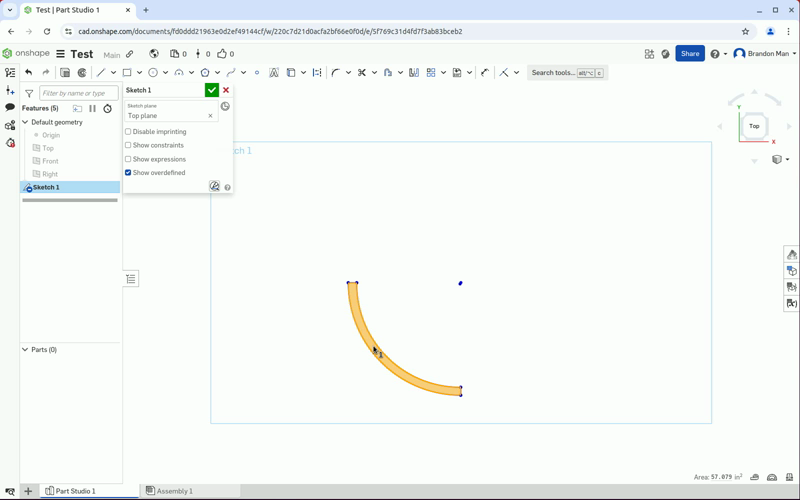
mouse_move(73, 352)
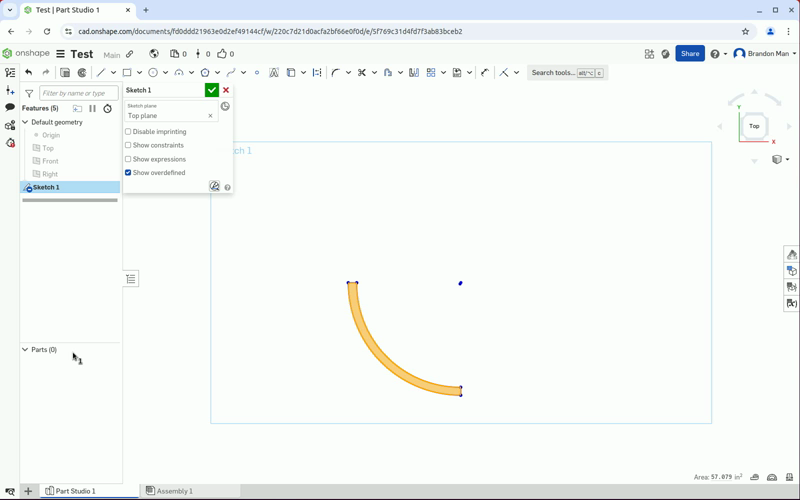
key(shift+y)
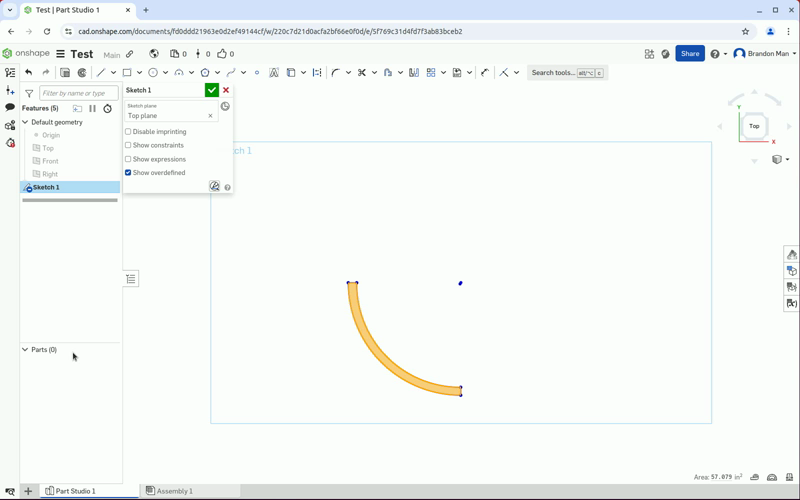
key(shift+e)
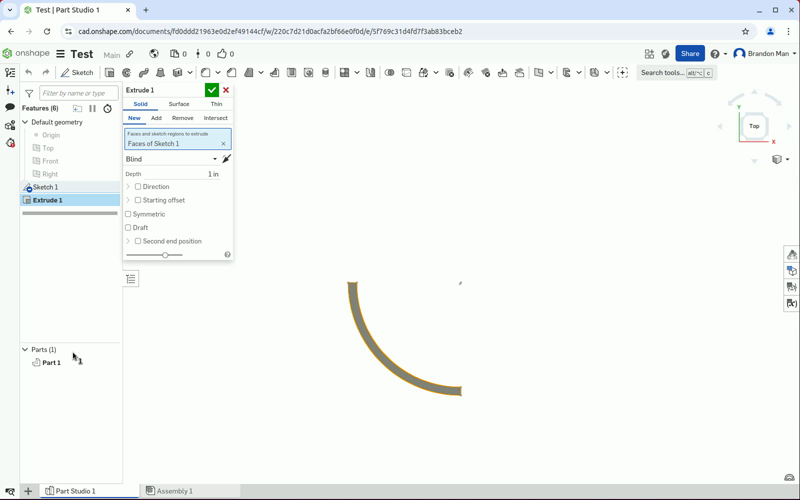
mouse_move(143, 106)
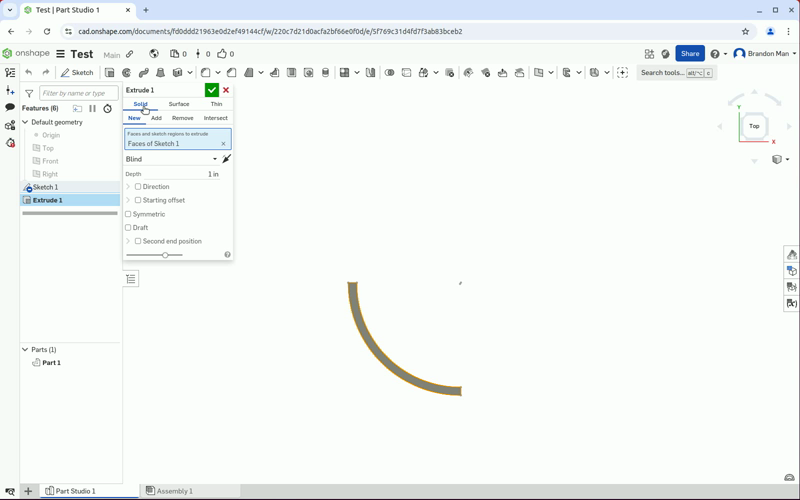
click(143, 106)
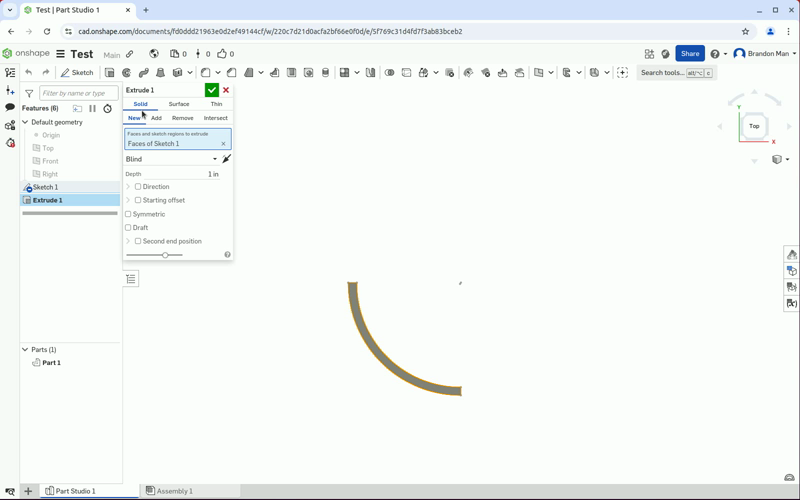
mouse_move(137, 120)
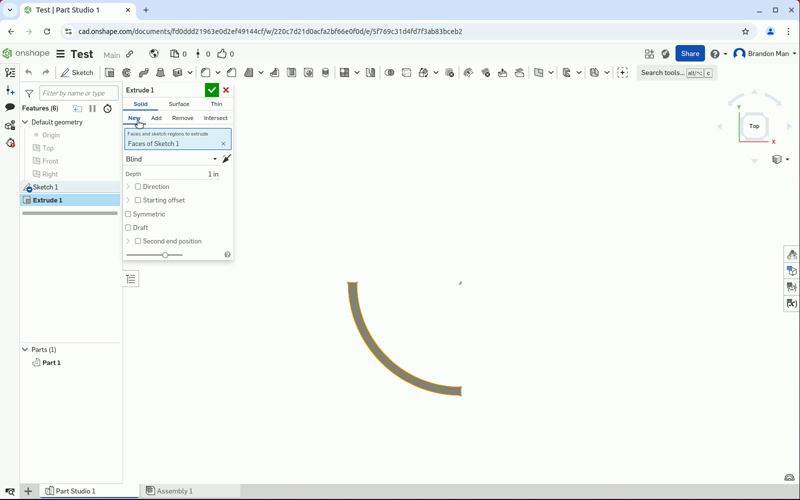
click(137, 120)
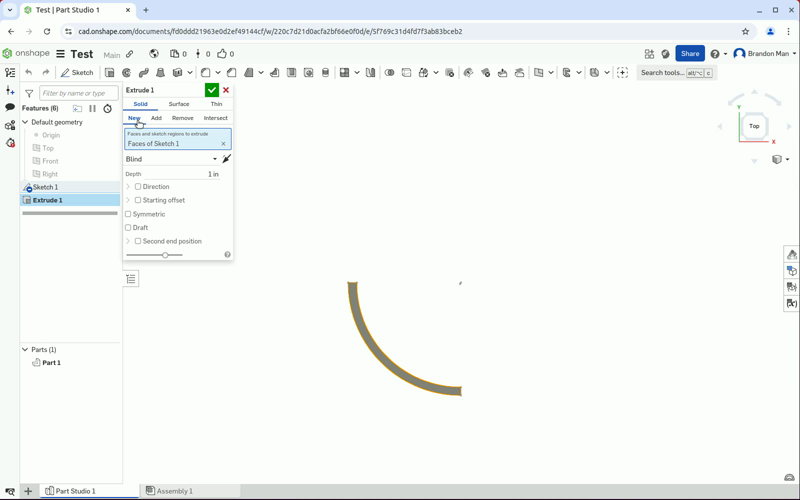
key(tab, 4)
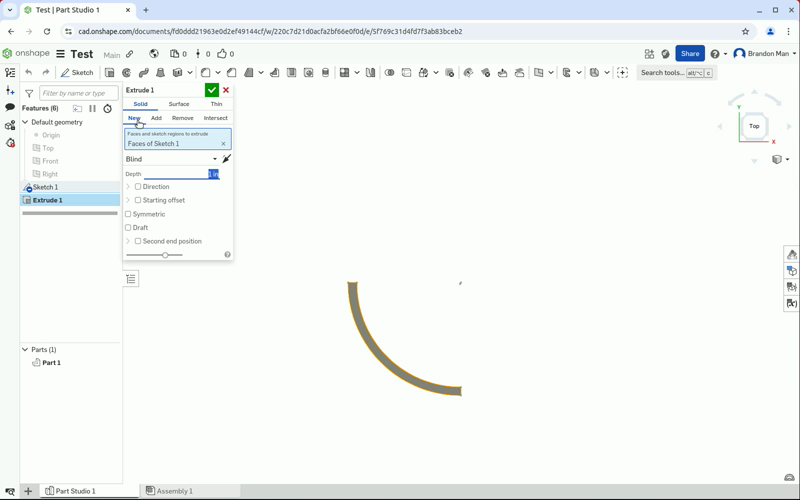
text(0.722)
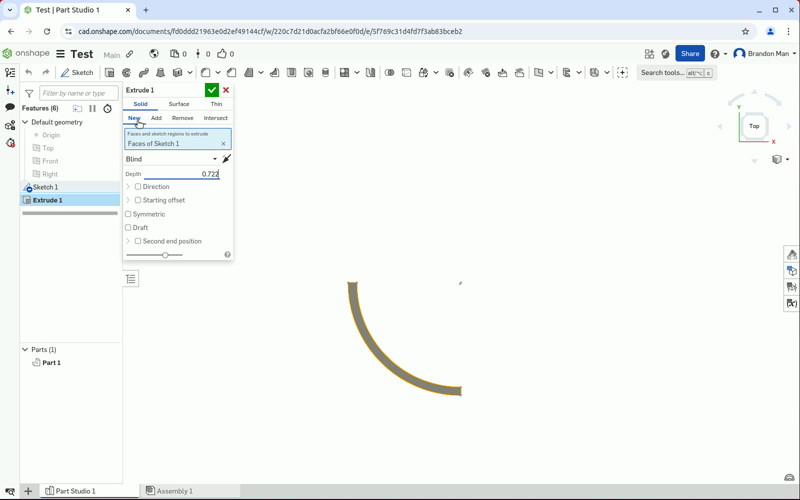
key(enter)
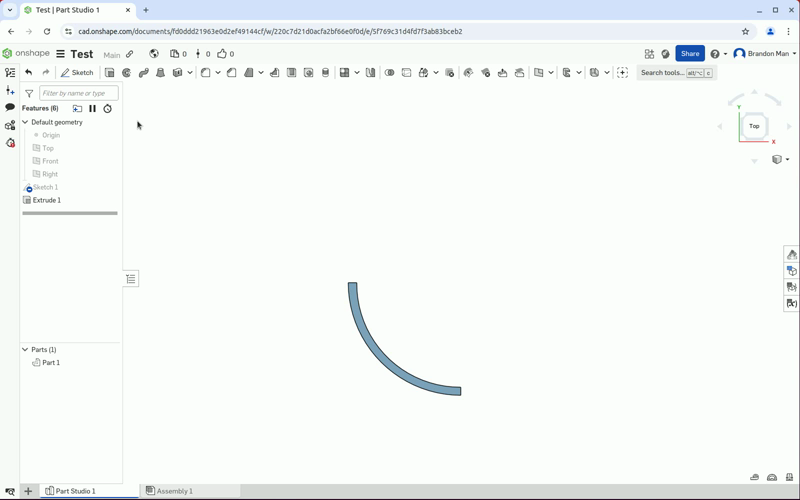
key(shift+h)
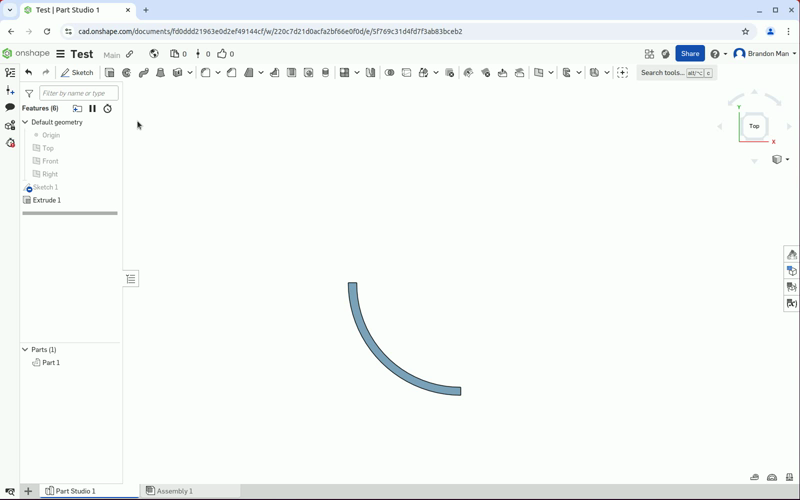
key(shift+h)
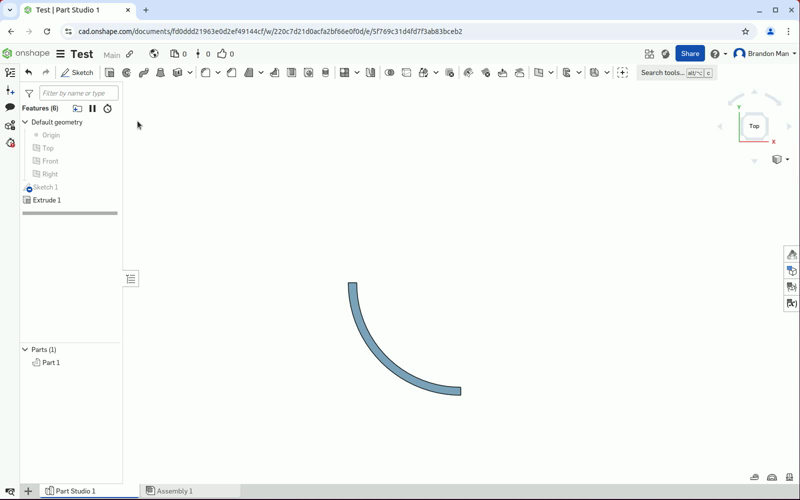
mouse_move(73, 189)
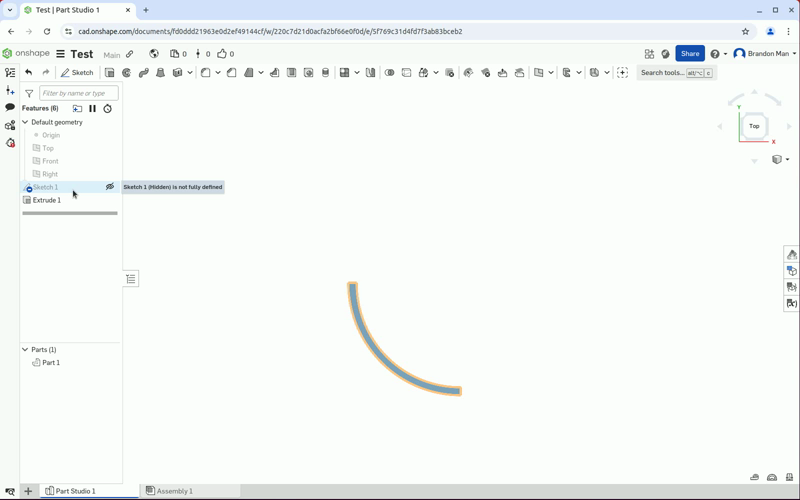
click(73, 189)
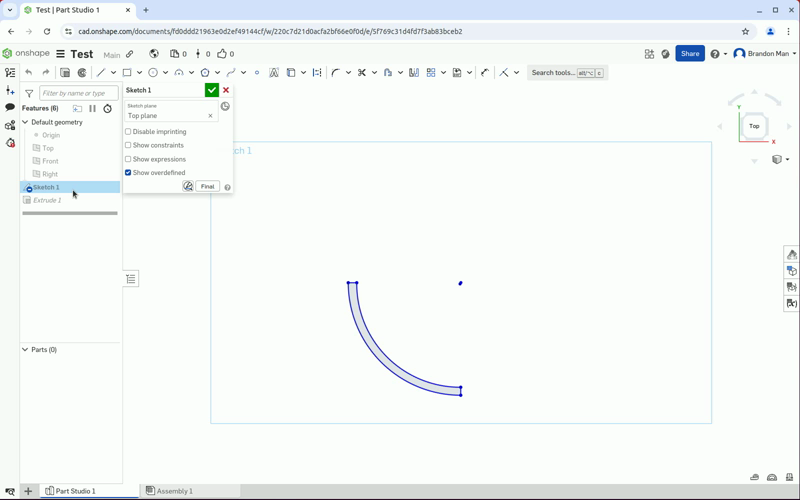
mouse_move(229, 92)
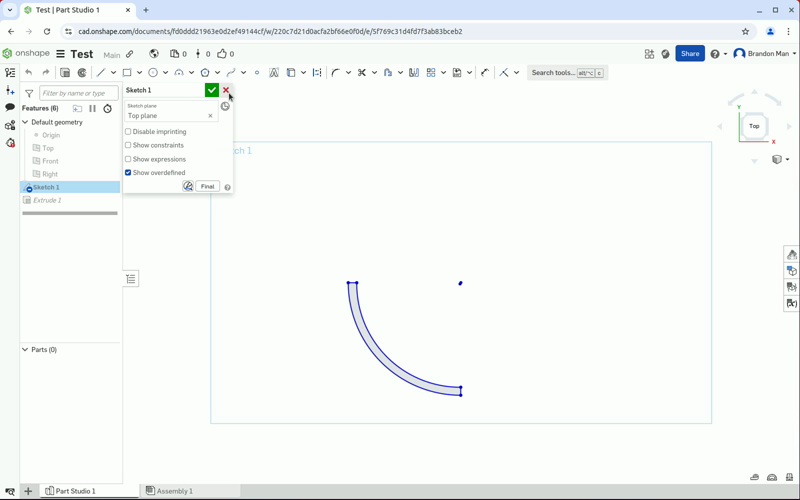
click(229, 92)
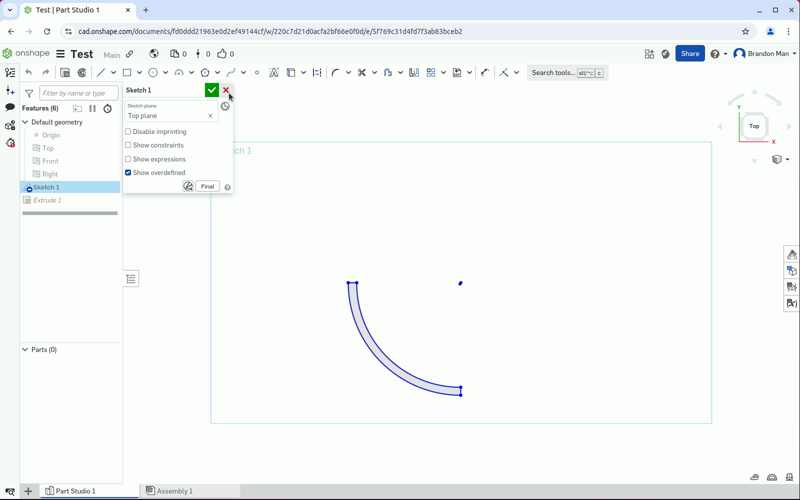
key(shift+s)
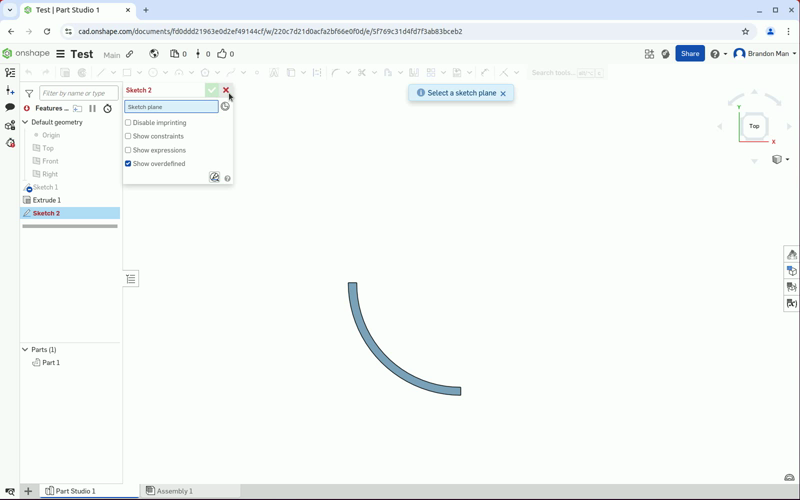
mouse_move(73, 150)
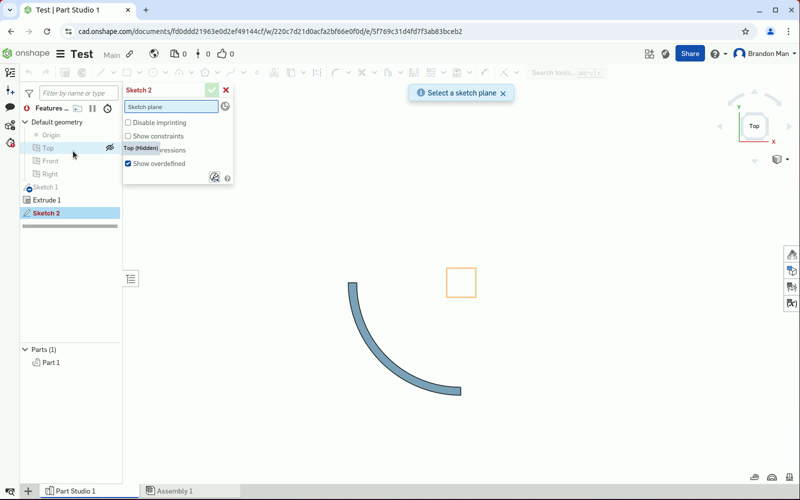
click(73, 150)
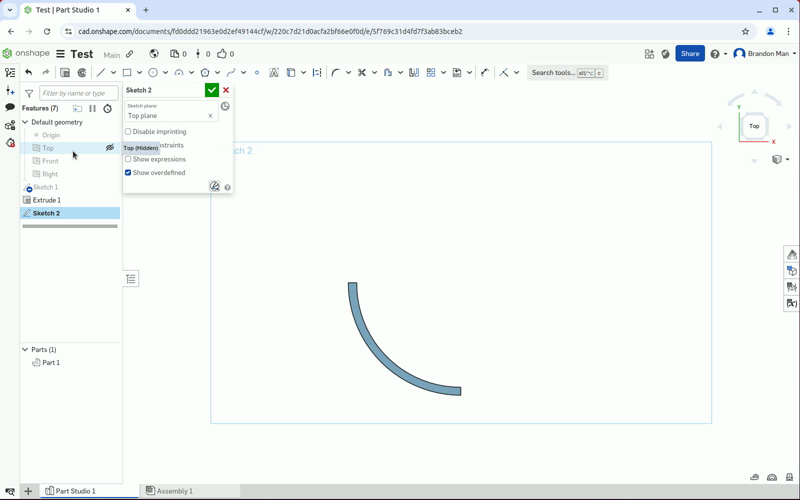
mouse_move(73, 352)
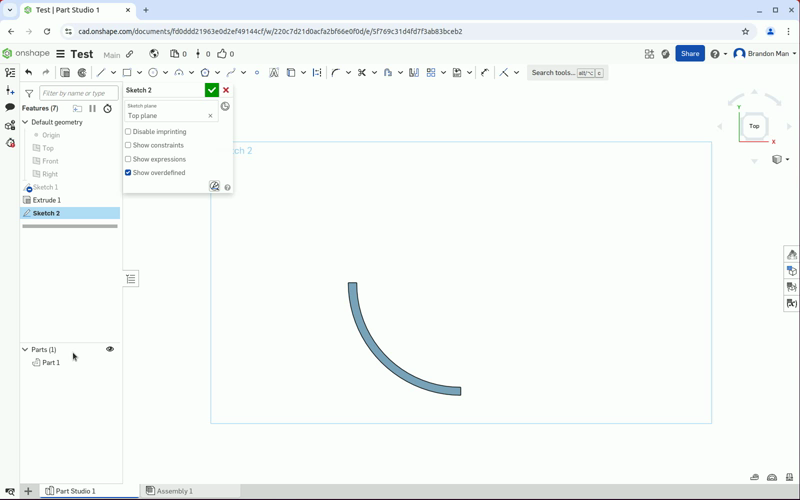
key(y)
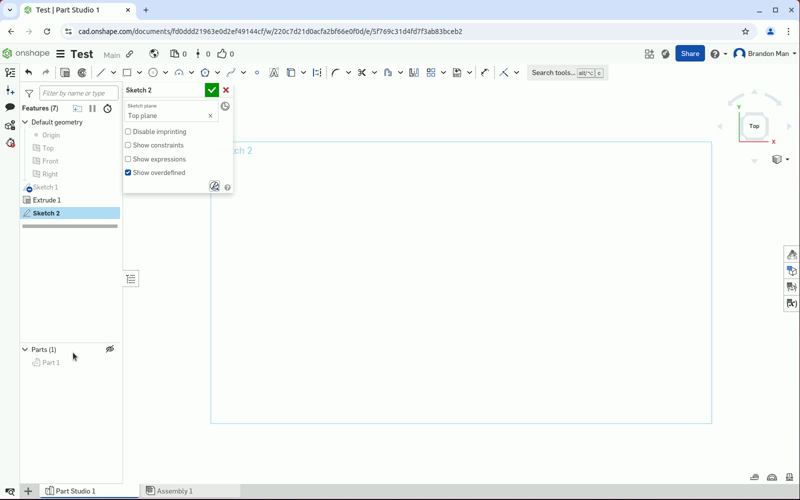
key(l)
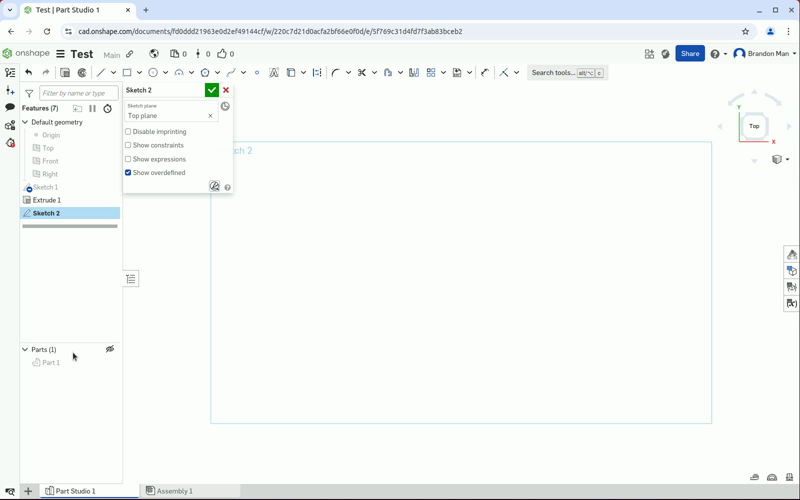
key_down(shift)
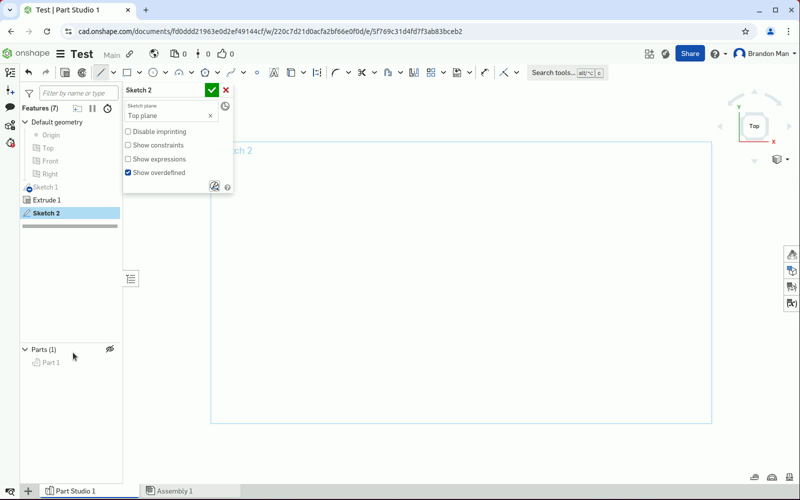
mouse_move(348, 282)
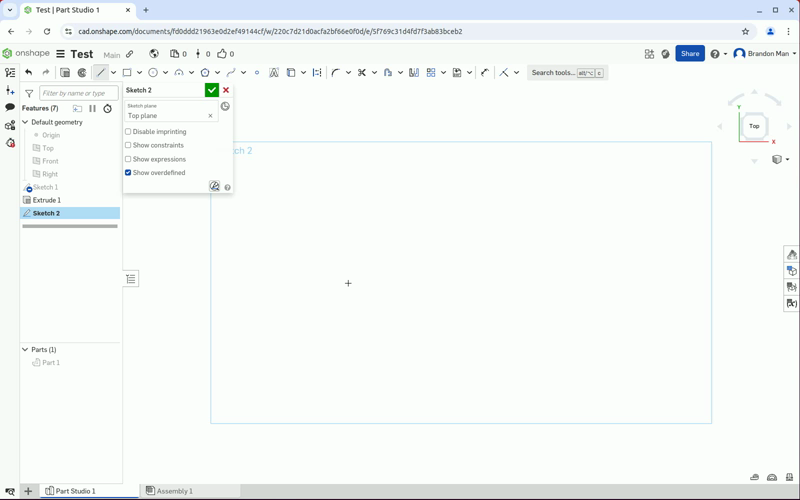
click(348, 282)
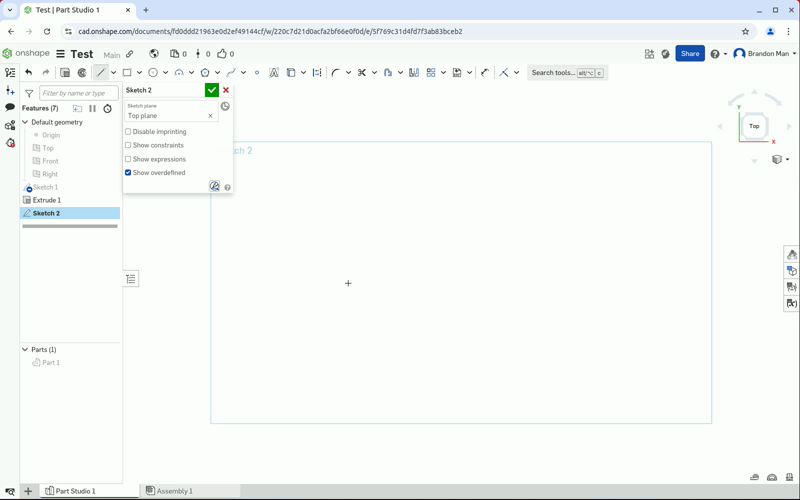
key_up(shift)
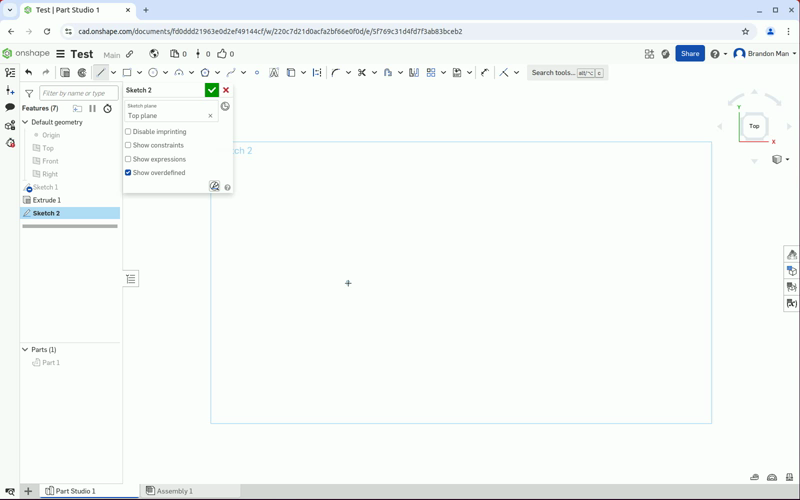
key_down(shift)
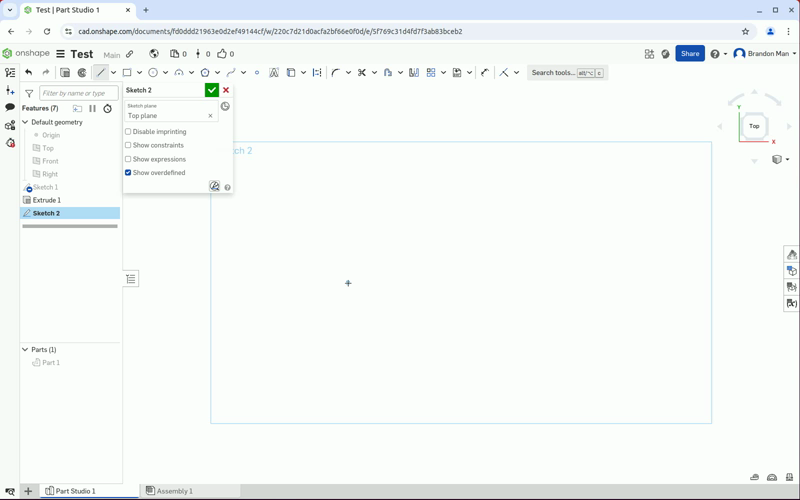
mouse_move(378, 282)
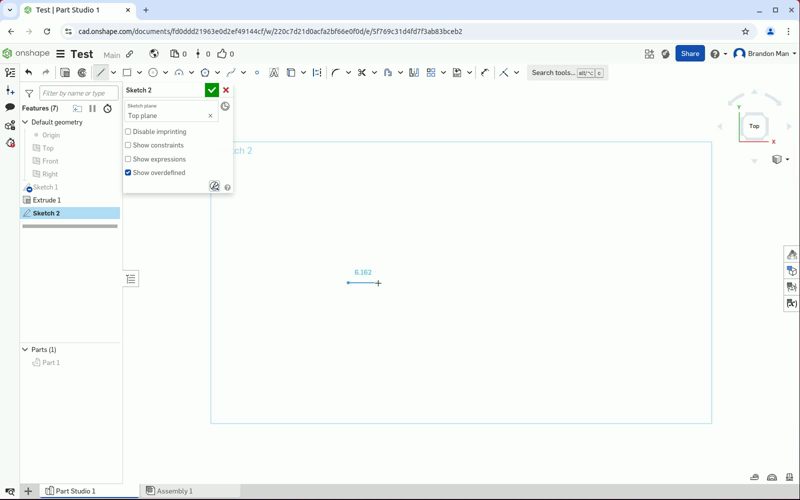
mouse_move(356, 282)
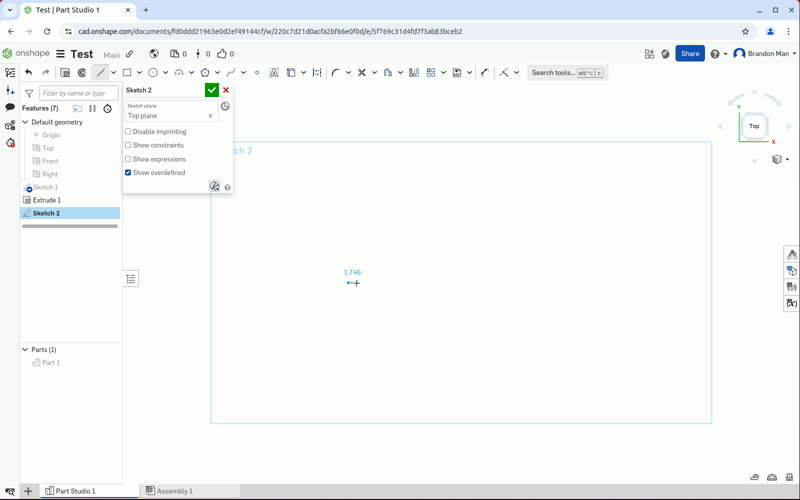
click(356, 282)
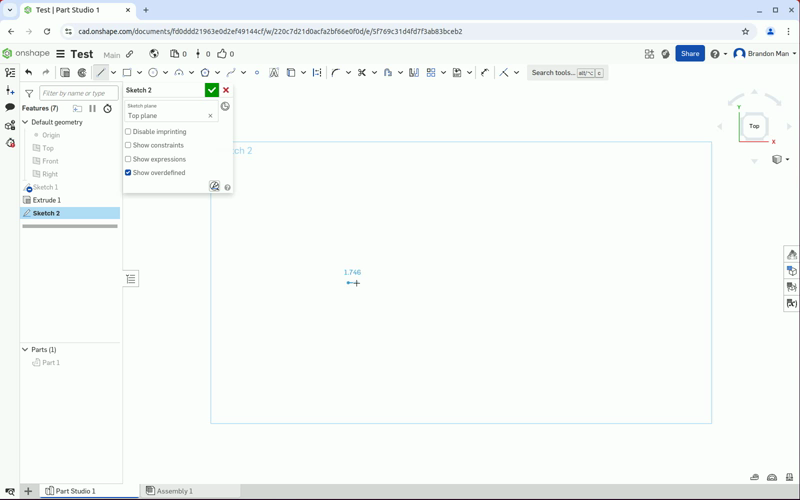
key_up(shift)
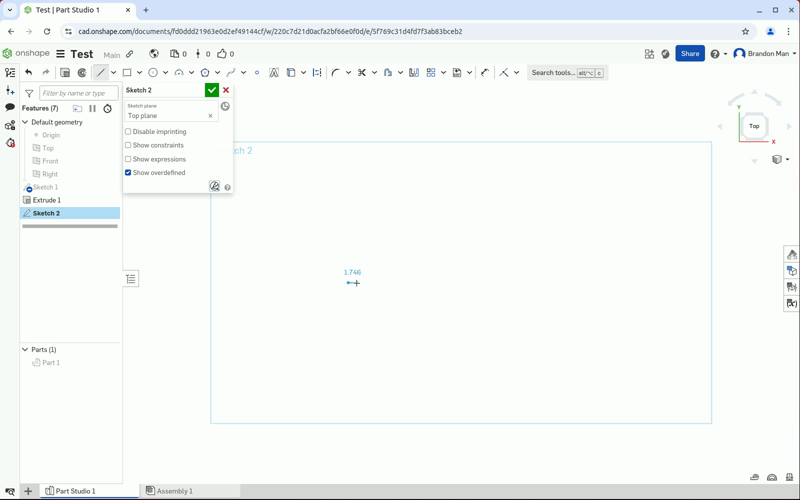
key(esc)
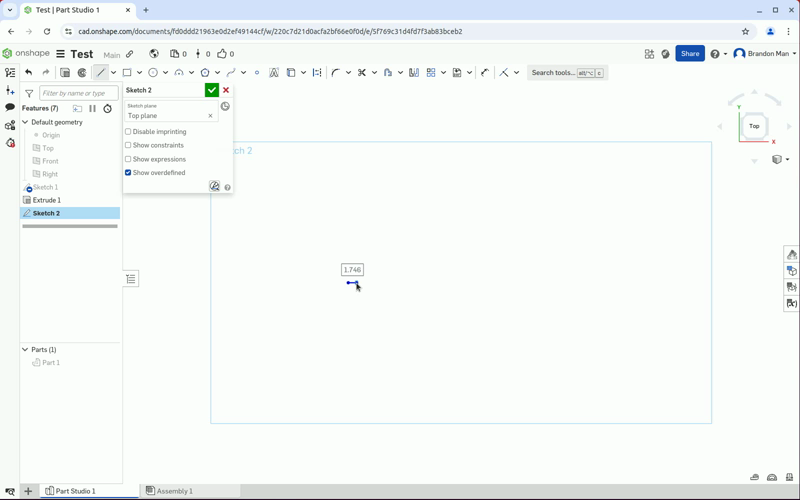
key(a)
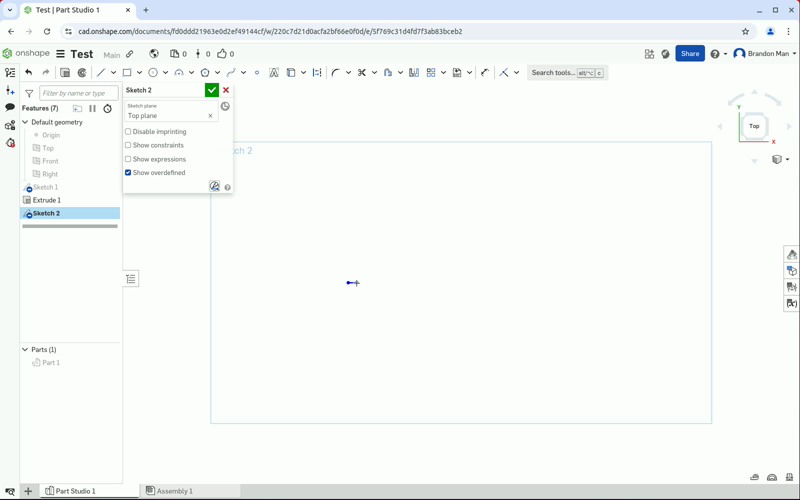
mouse_move(356, 282)
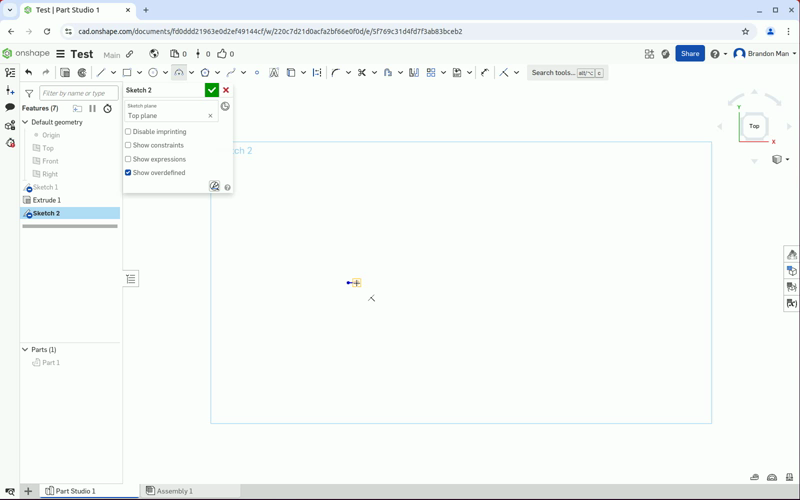
click(356, 282)
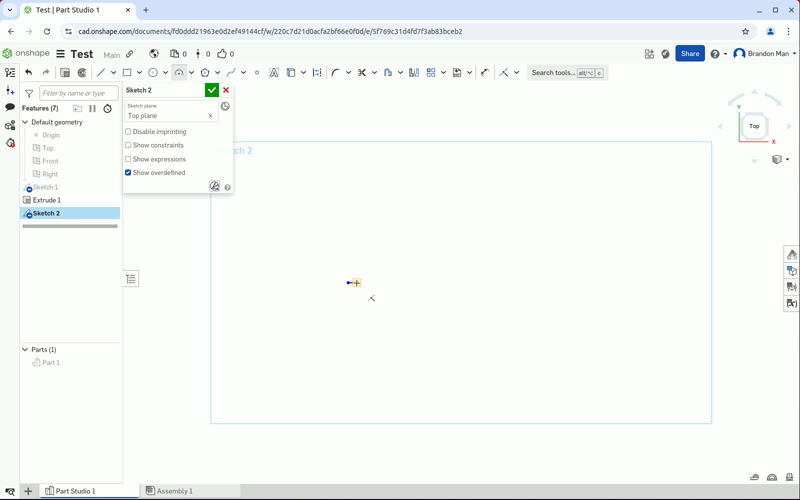
key_down(shift)
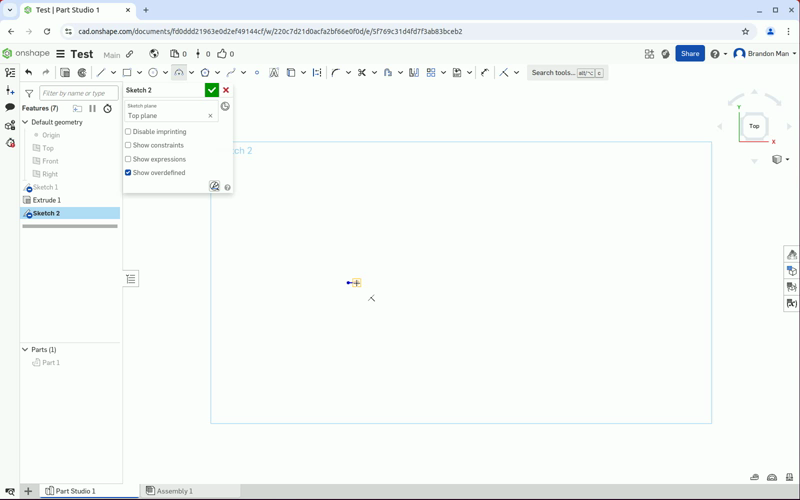
mouse_move(460, 178)
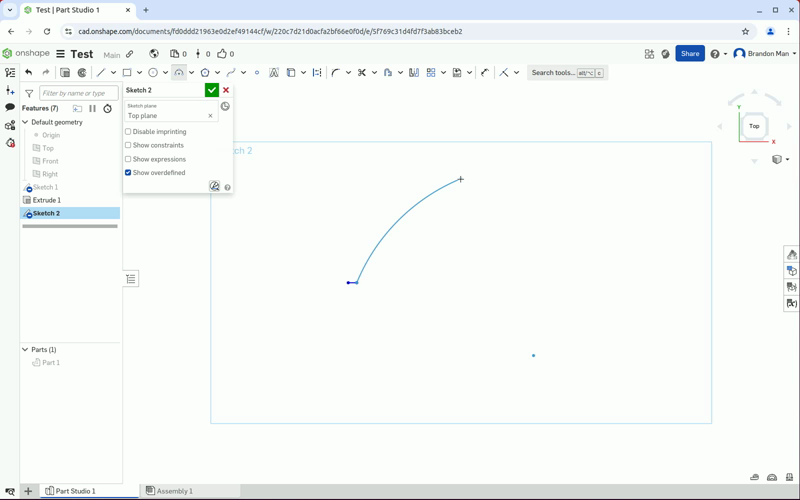
click(460, 178)
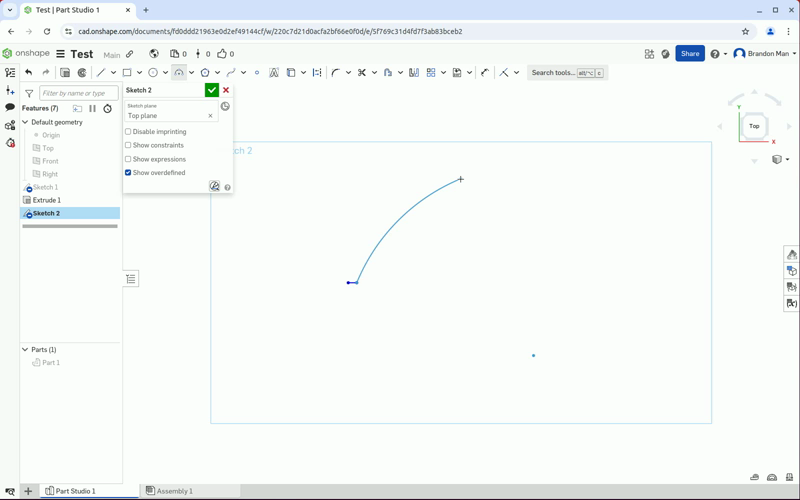
mouse_move(386, 209)
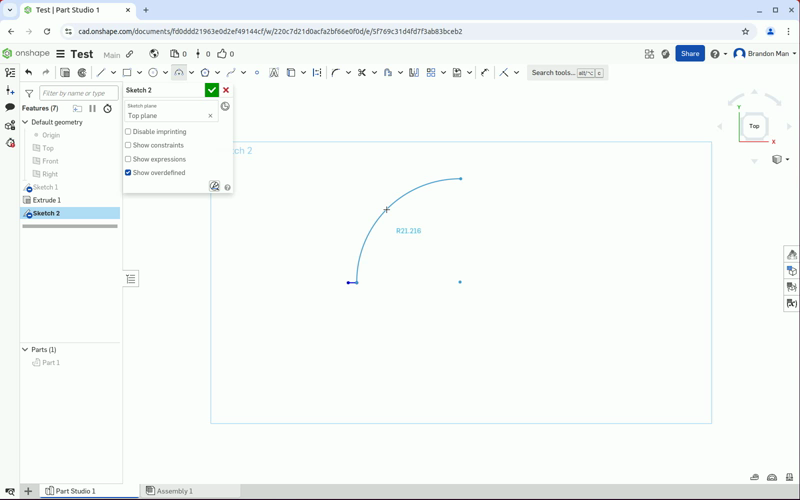
click(386, 209)
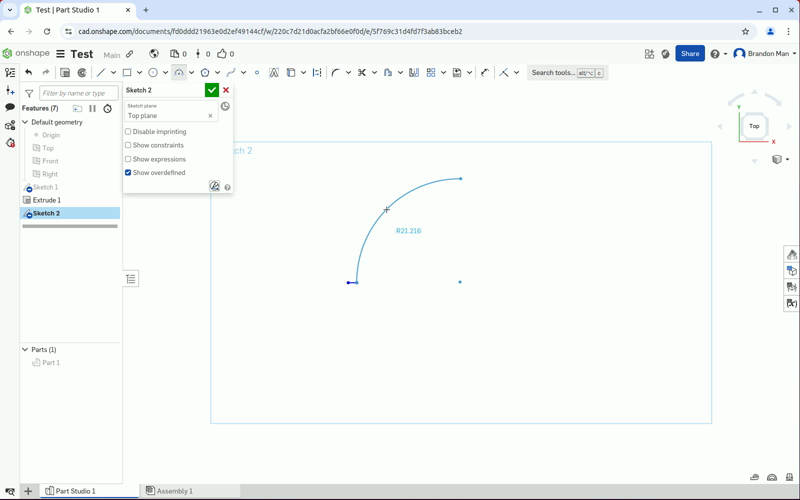
key_up(shift)
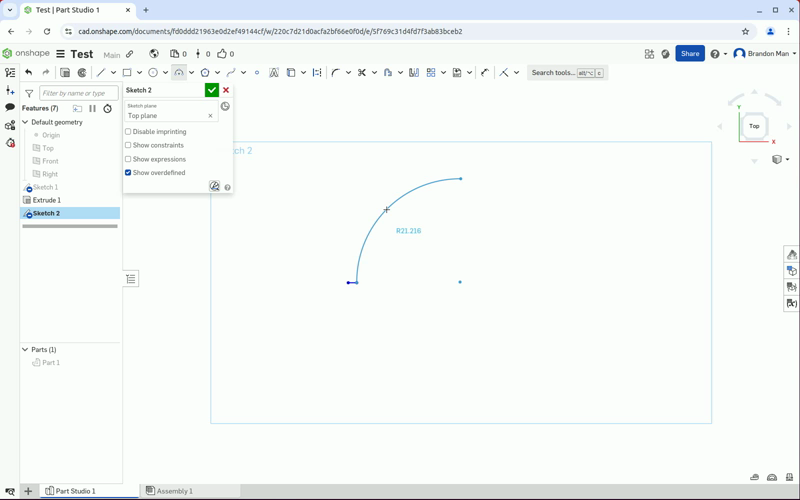
key(esc)
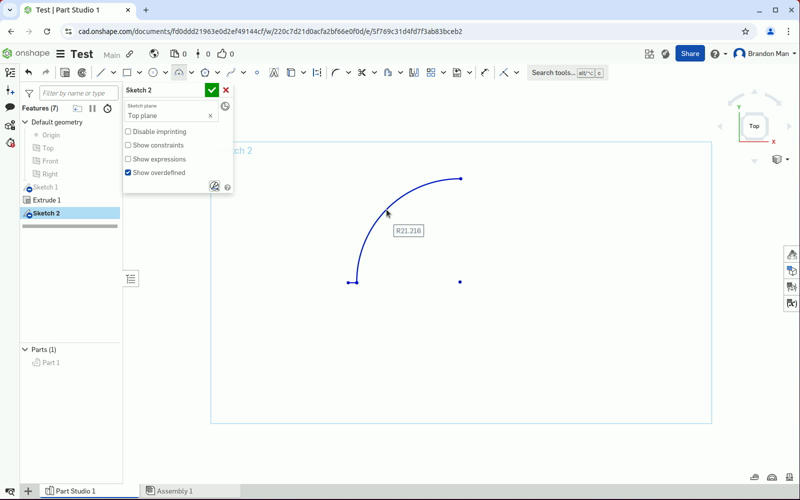
key(l)
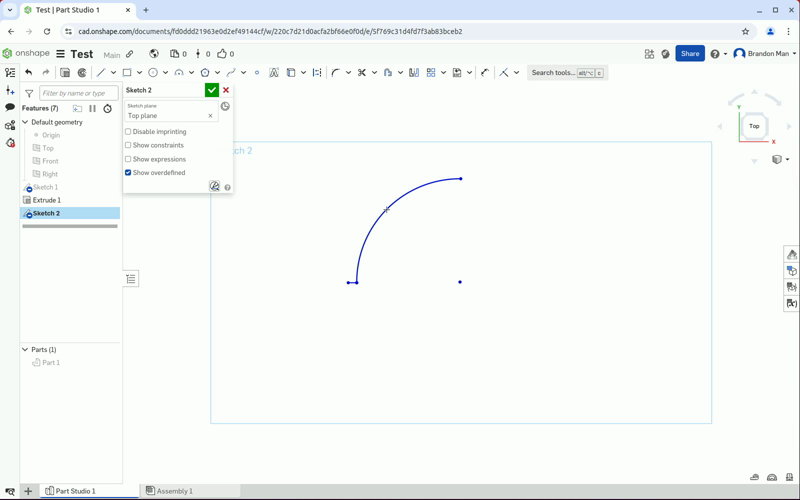
mouse_move(460, 178)
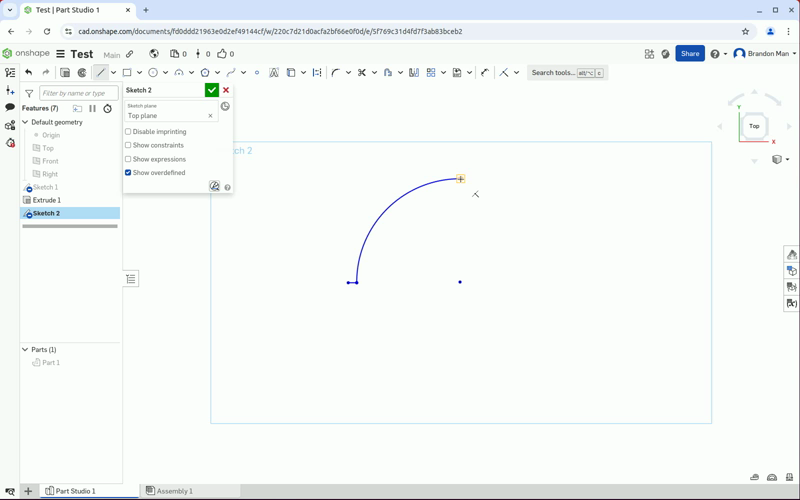
click(460, 178)
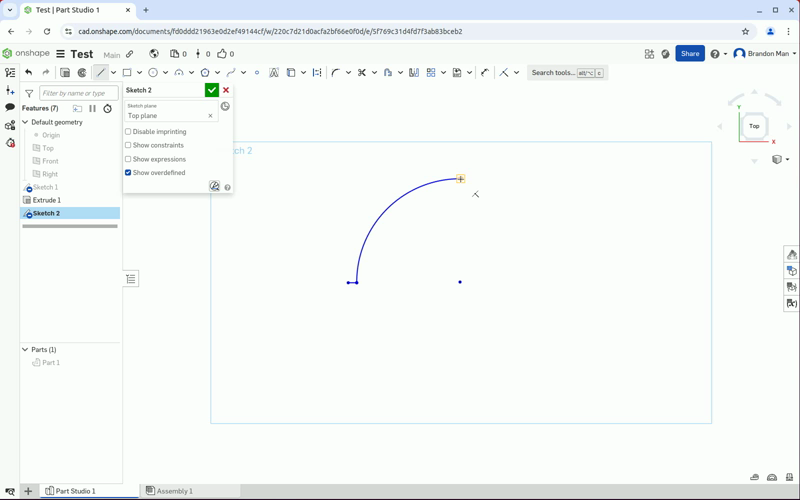
key_down(shift)
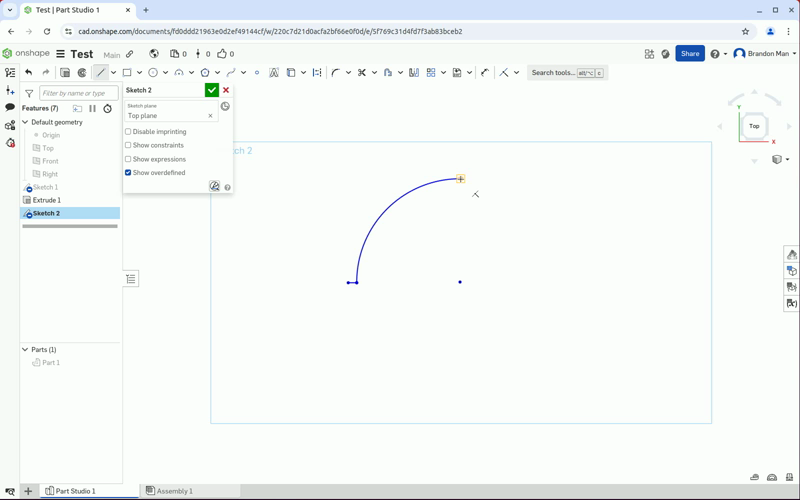
mouse_move(490, 178)
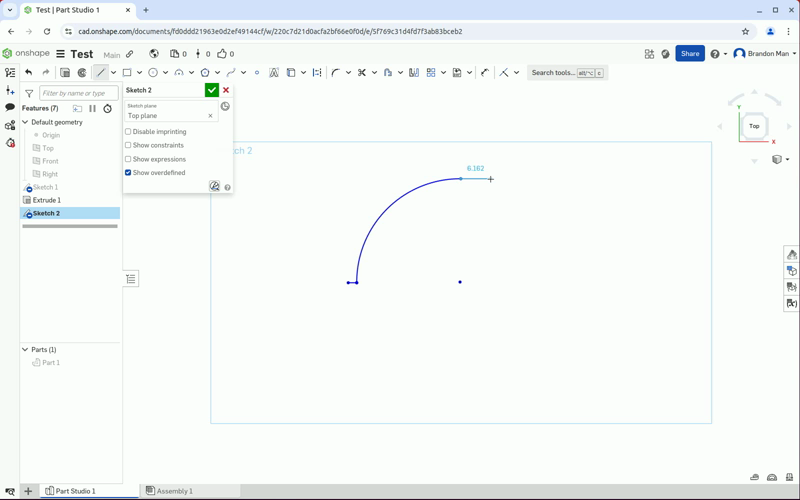
mouse_move(460, 170)
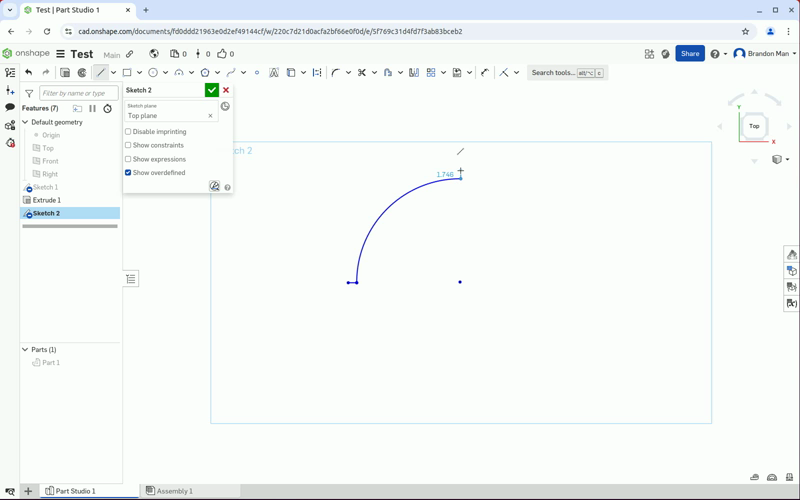
click(460, 170)
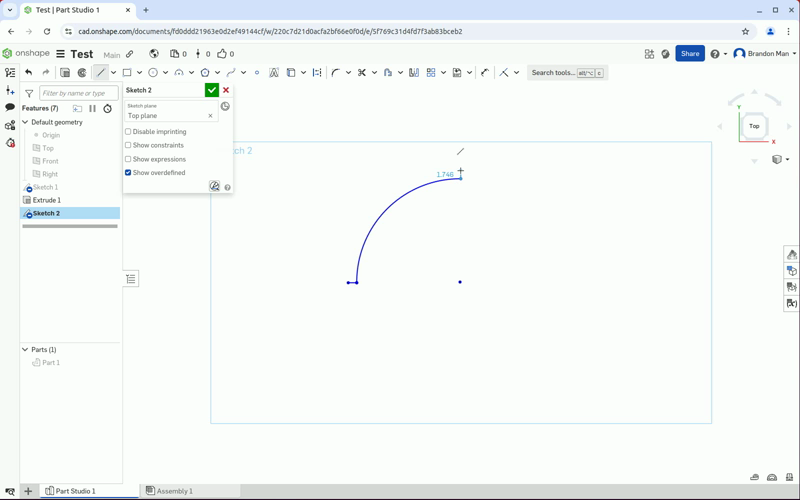
key_up(shift)
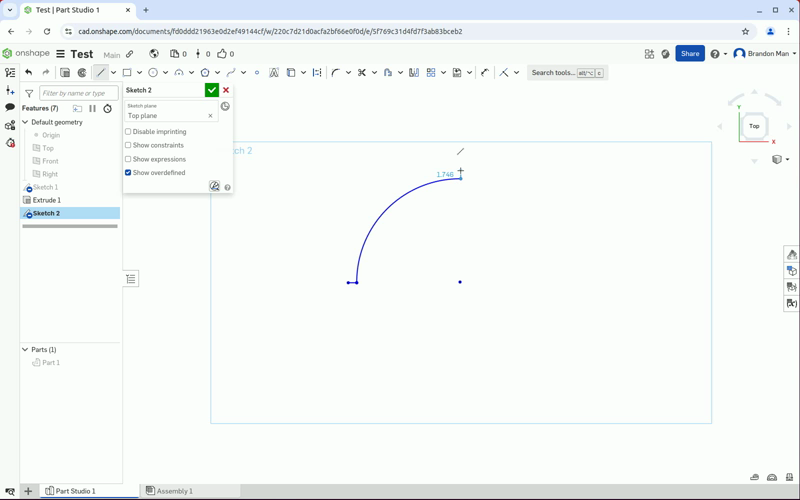
key(esc)
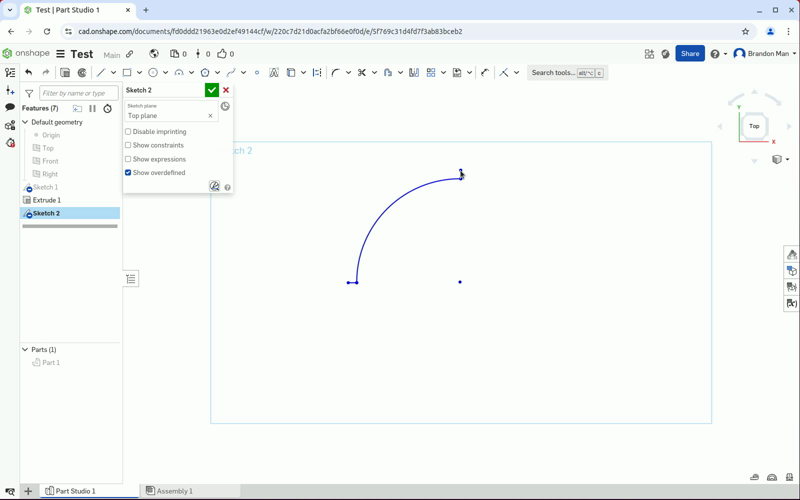
key(a)
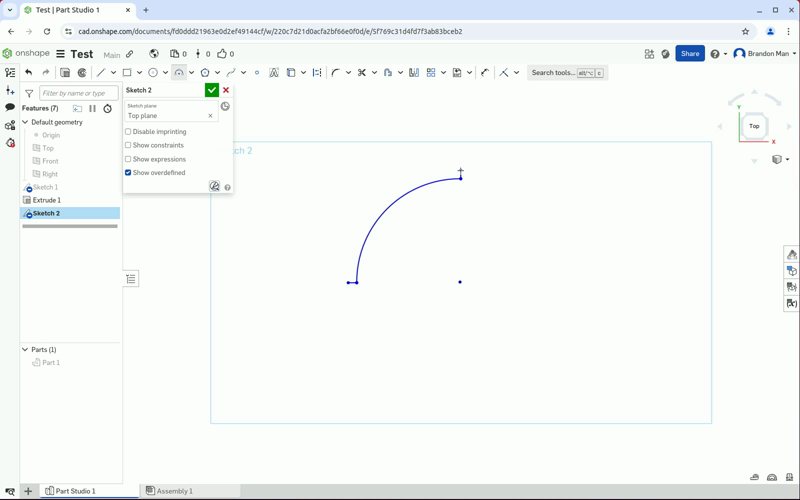
mouse_move(460, 170)
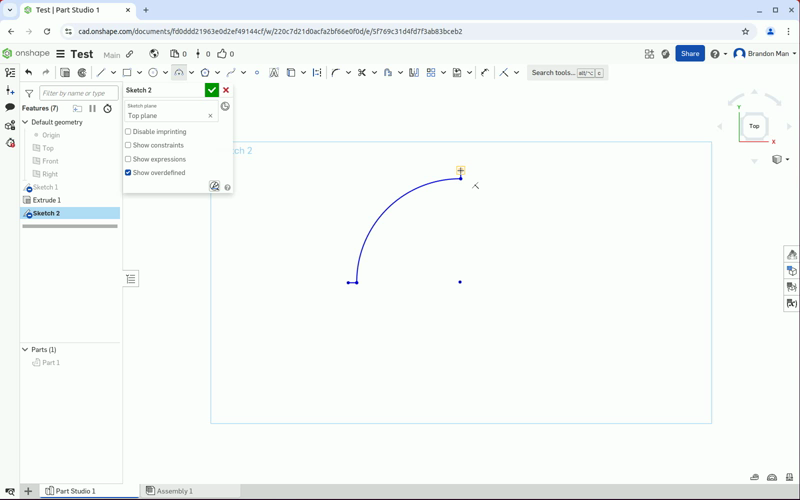
click(460, 170)
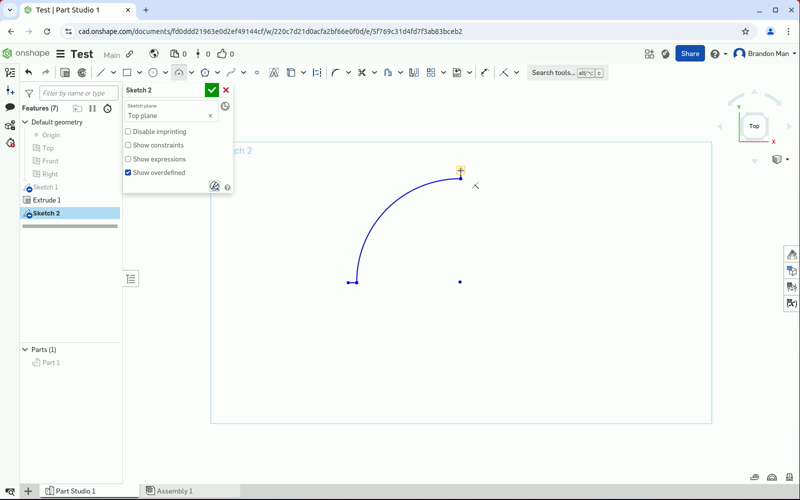
mouse_move(348, 282)
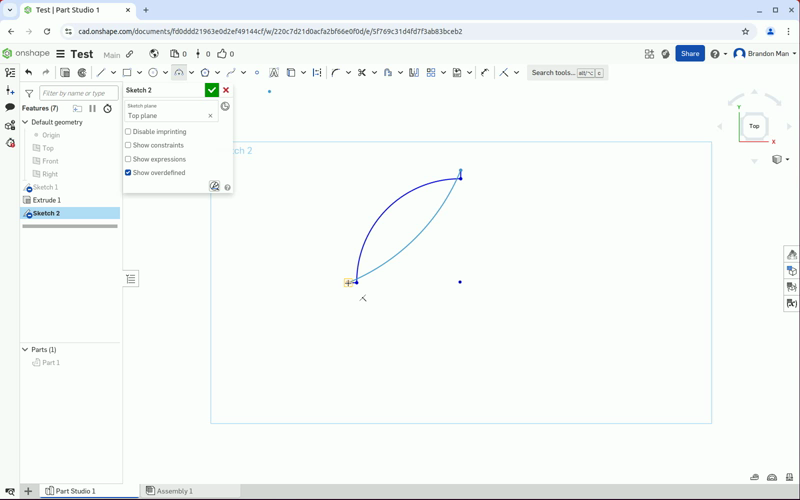
click(348, 282)
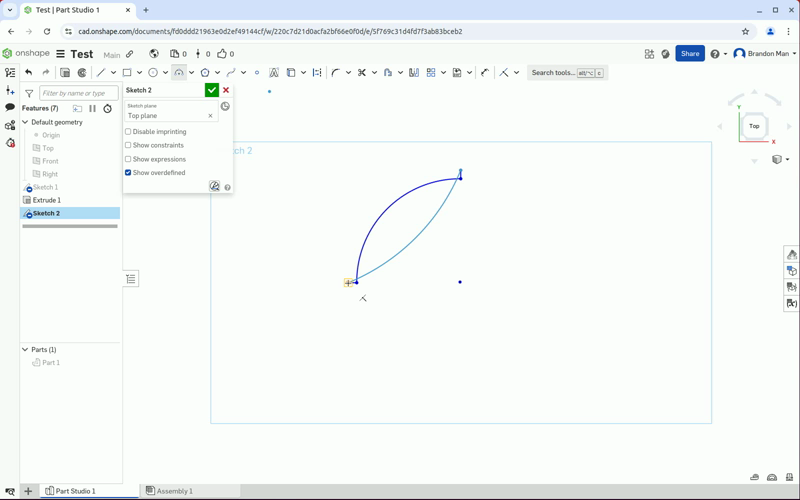
key_down(shift)
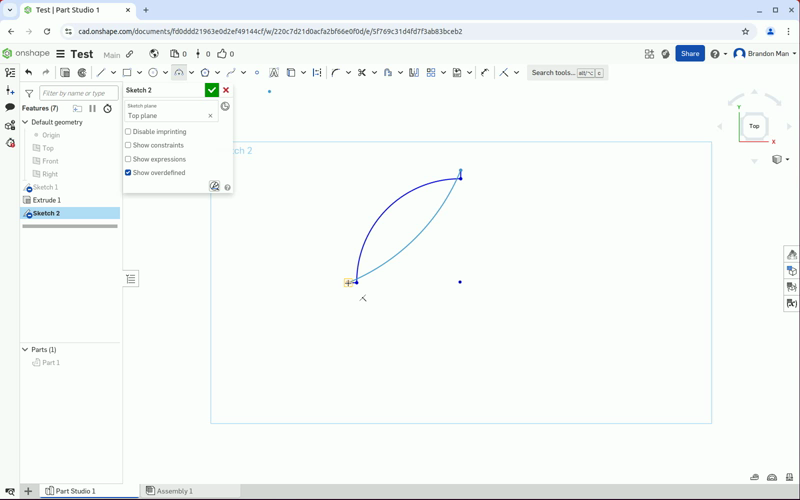
mouse_move(381, 203)
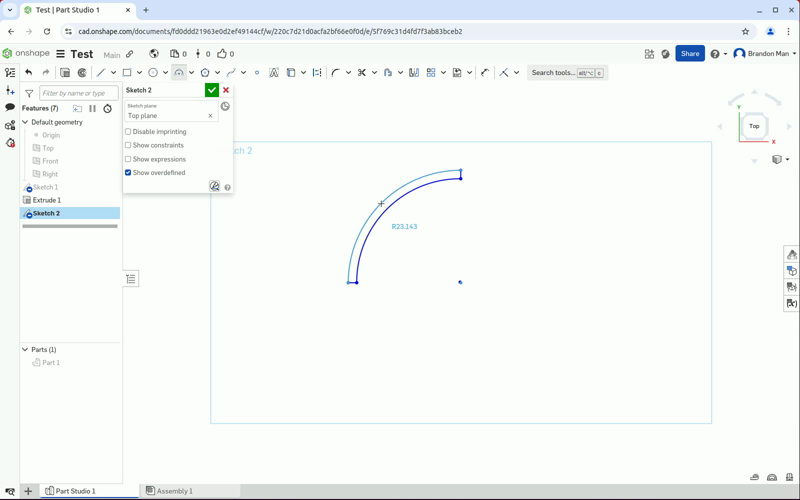
click(381, 203)
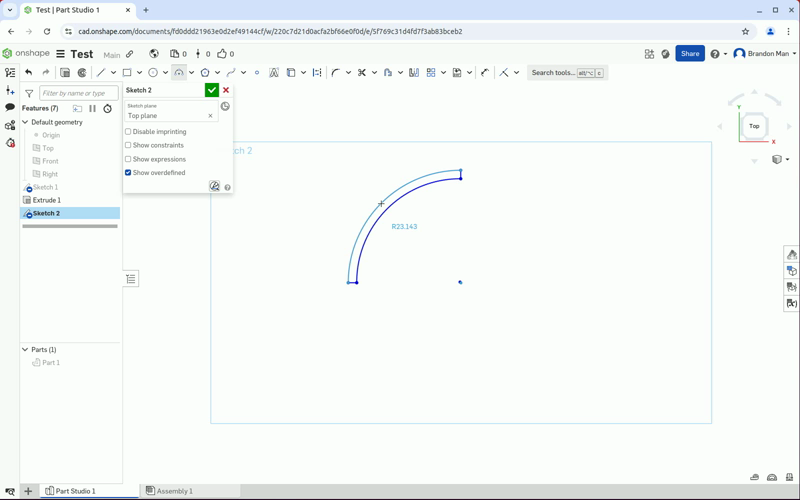
key_up(shift)
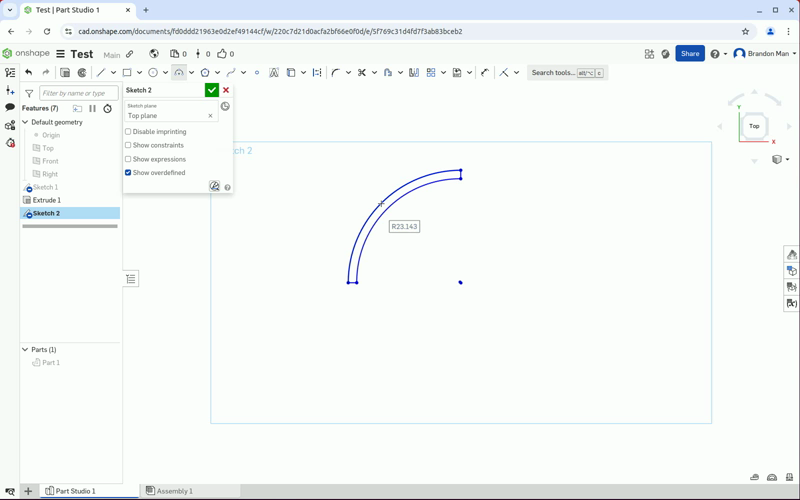
key(esc)
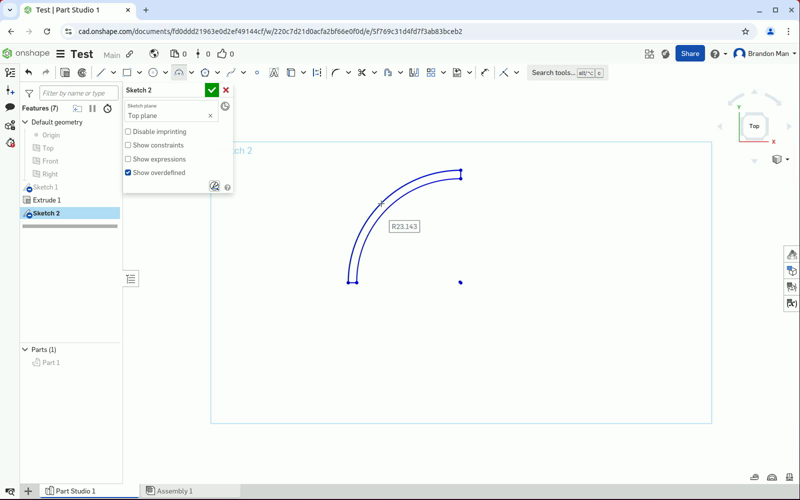
mouse_move(376, 211)
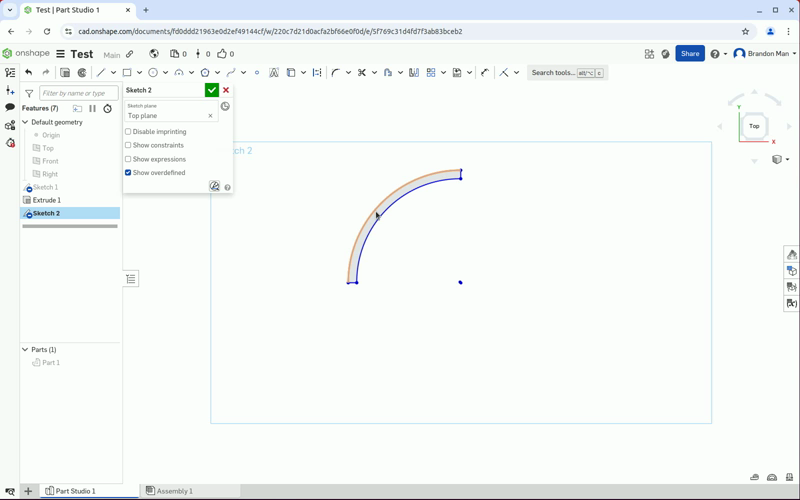
scroll(6)
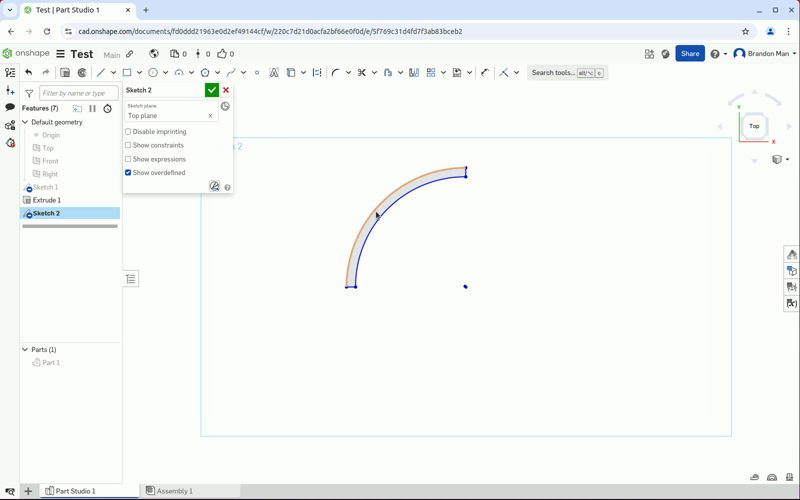
scroll(6)
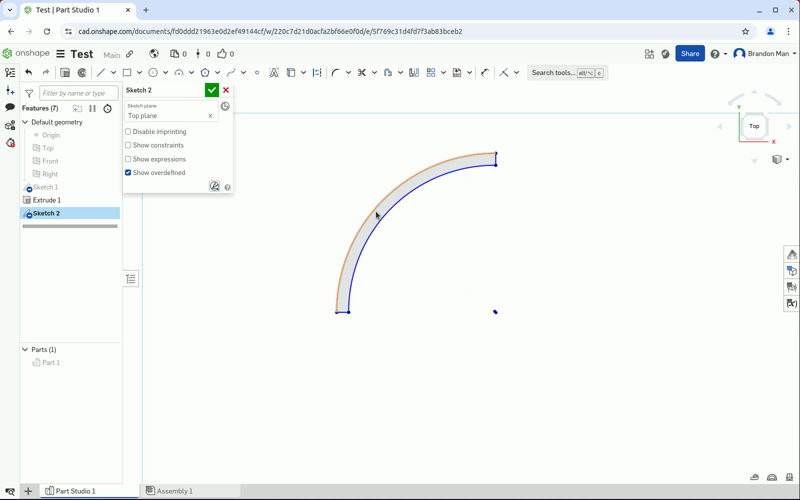
scroll(6)
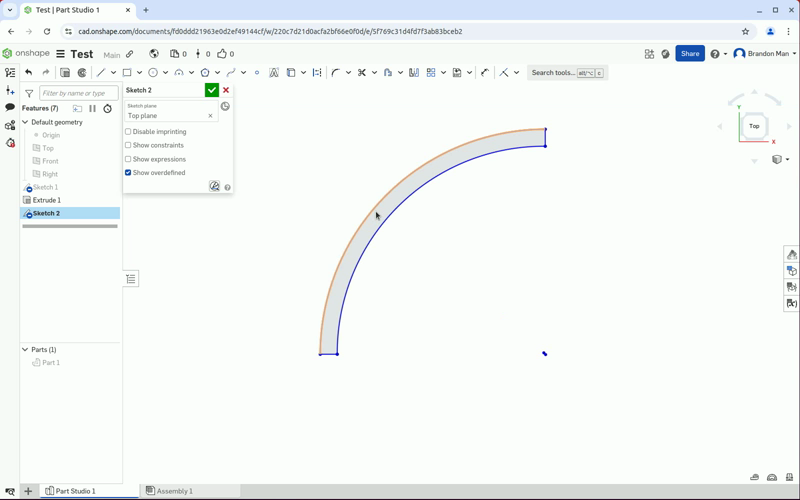
scroll(6)
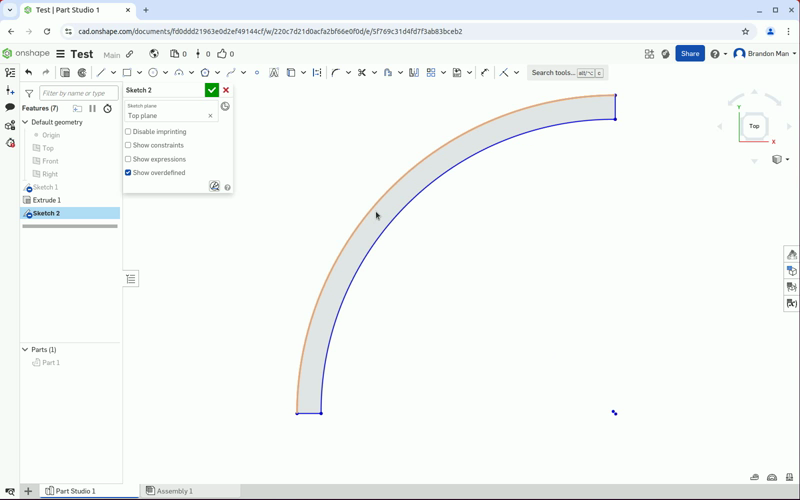
scroll(6)
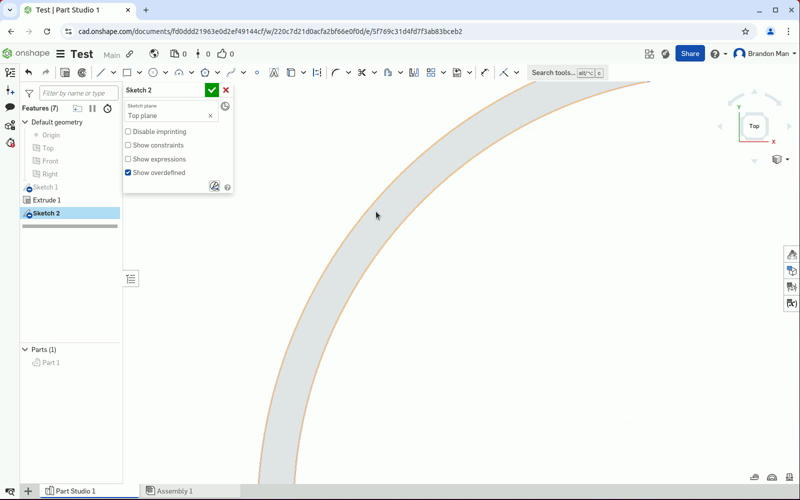
scroll(6)
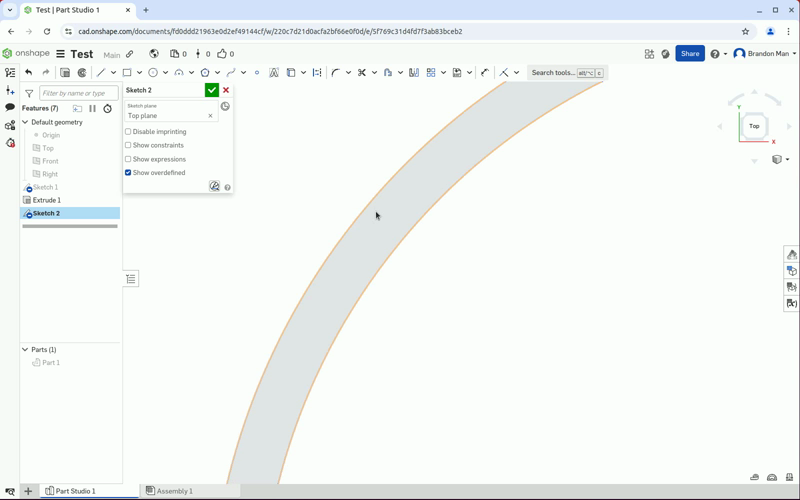
scroll(6)
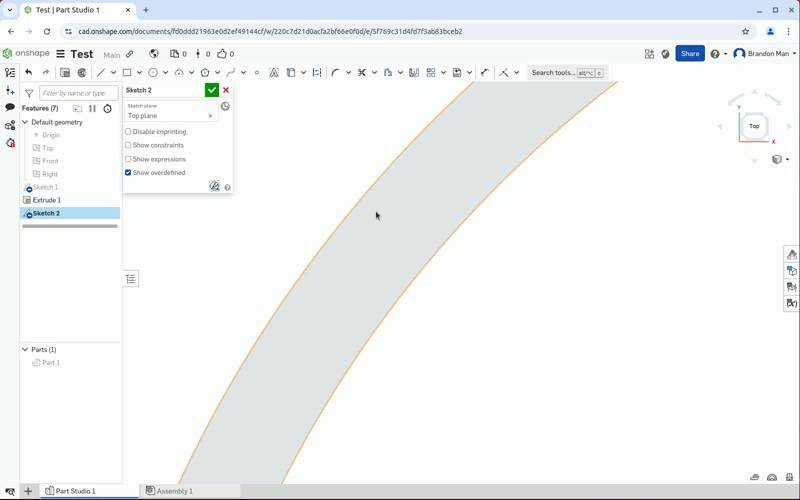
click(376, 211)
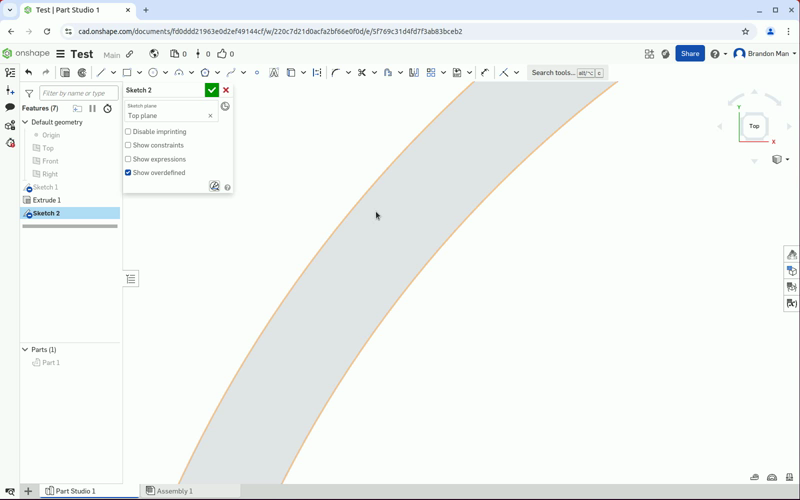
scroll(-6)
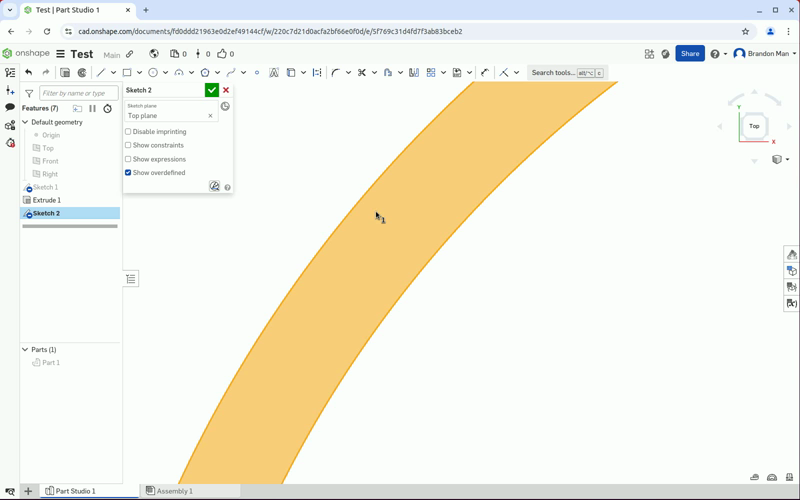
scroll(-6)
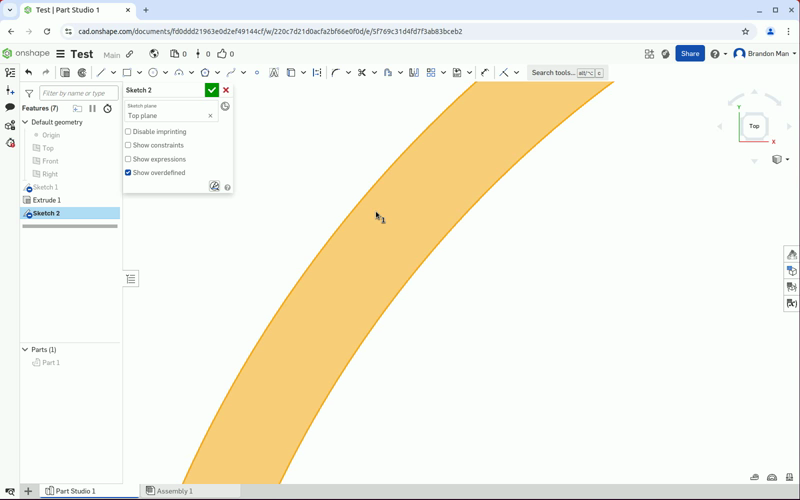
scroll(-6)
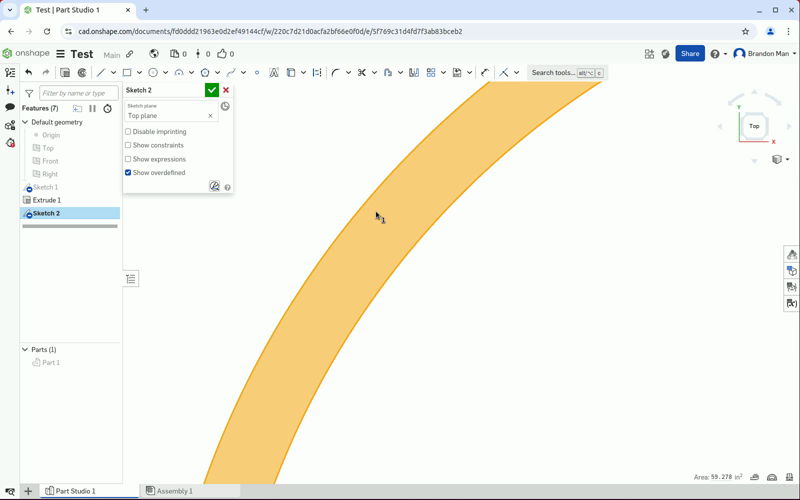
scroll(-6)
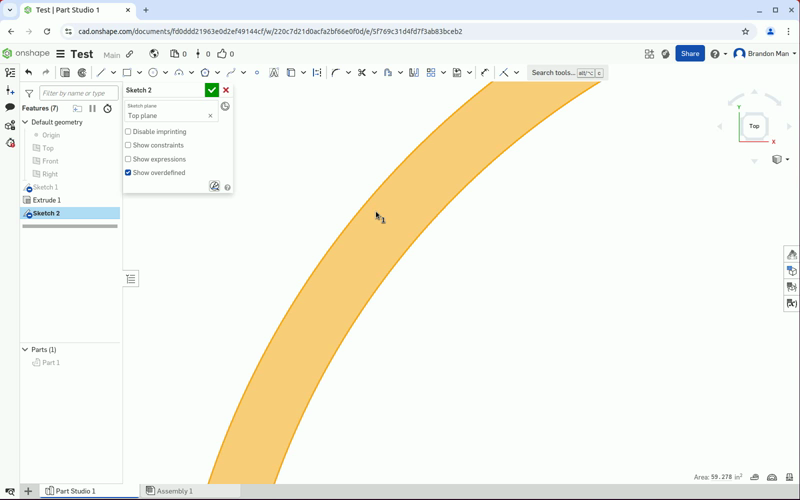
scroll(-6)
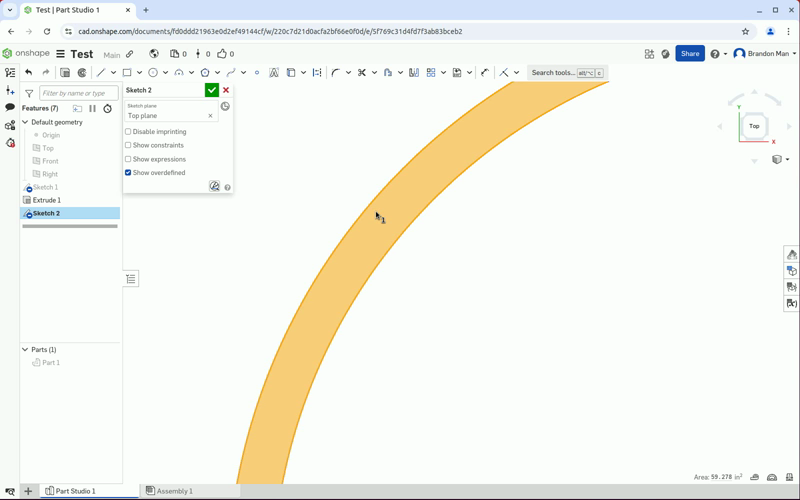
scroll(-6)
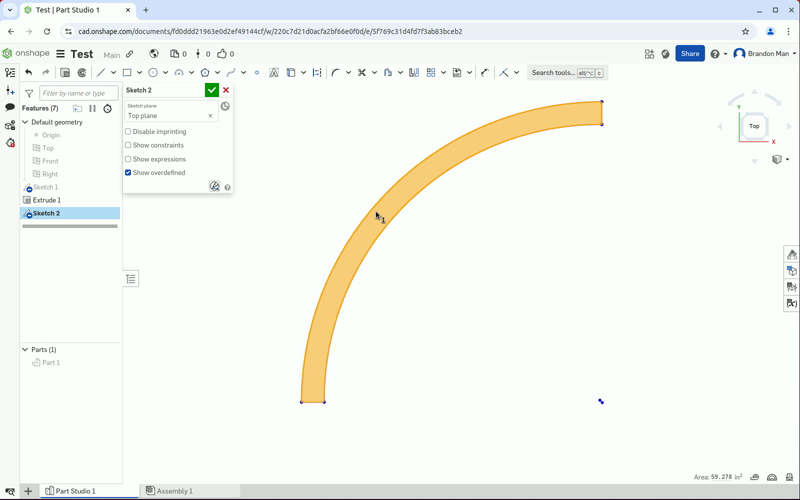
scroll(-6)
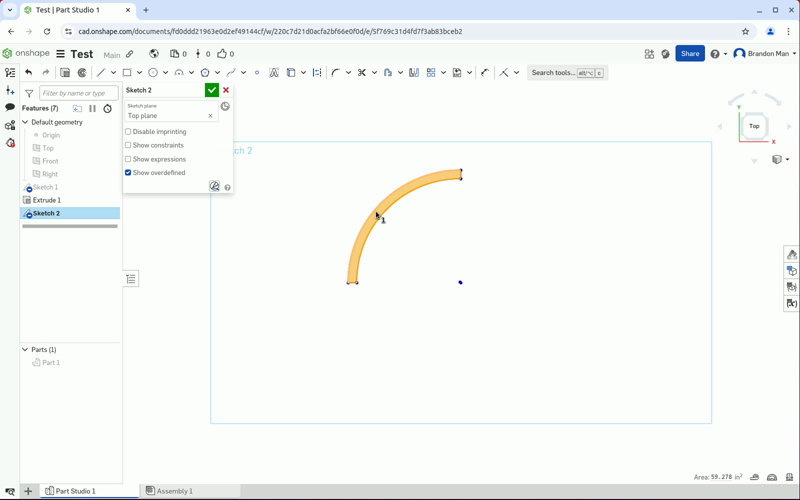
mouse_move(73, 352)
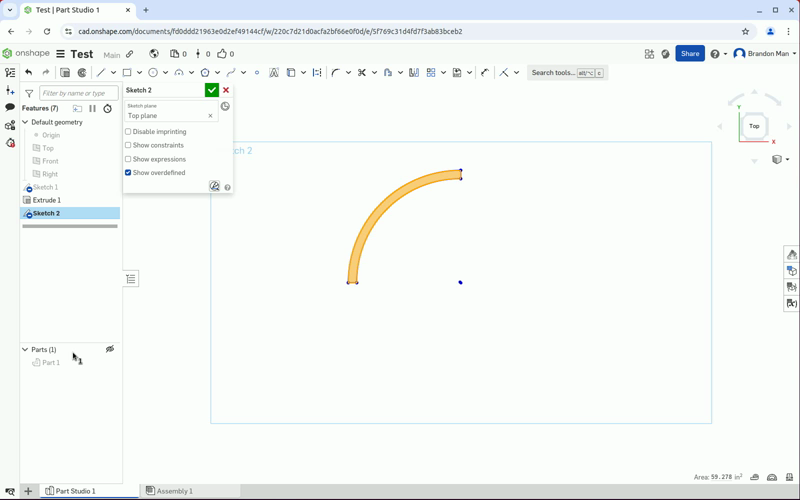
key(shift+y)
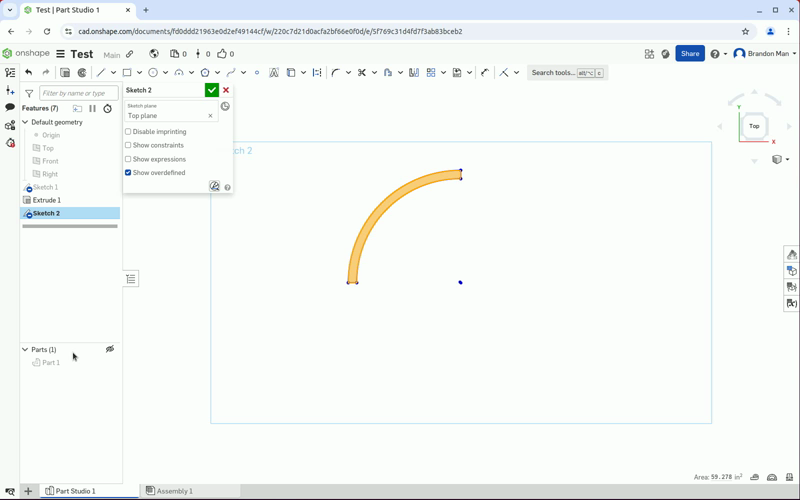
key(shift+e)
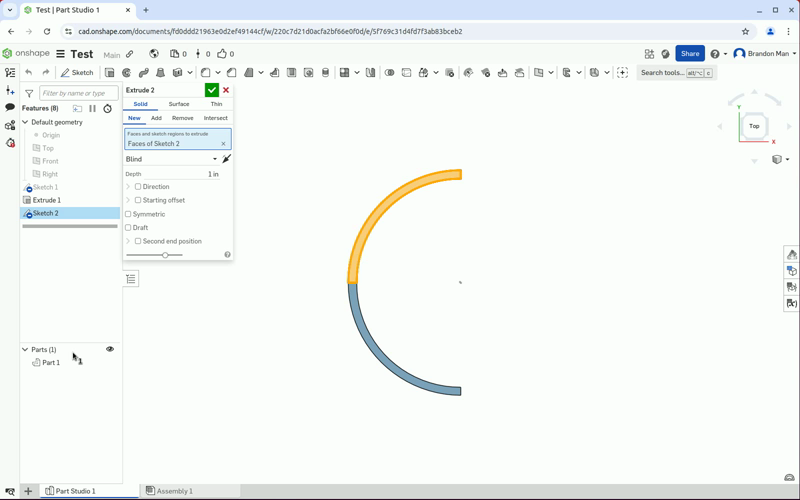
mouse_move(143, 106)
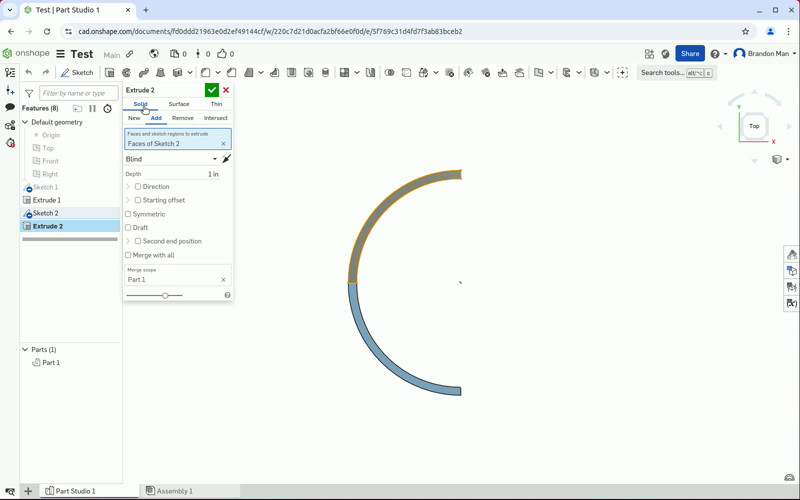
click(143, 106)
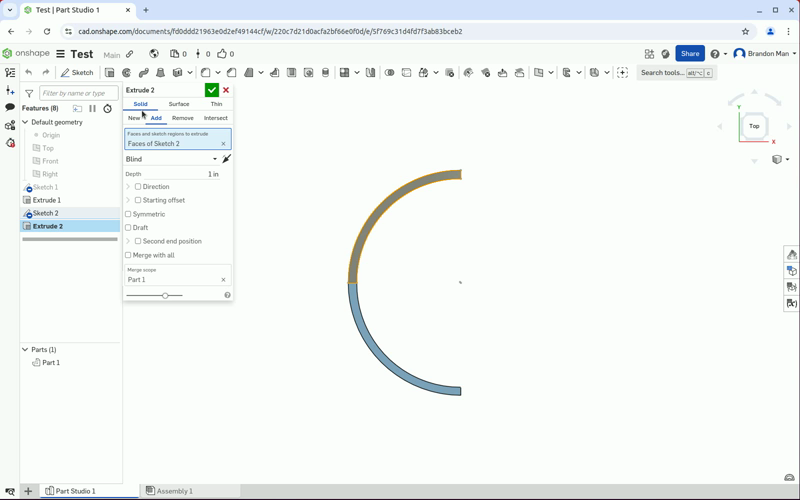
mouse_move(137, 120)
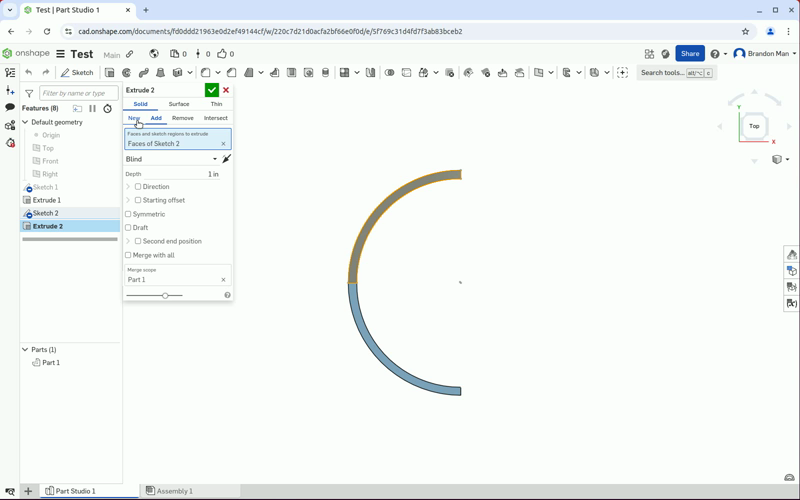
click(137, 120)
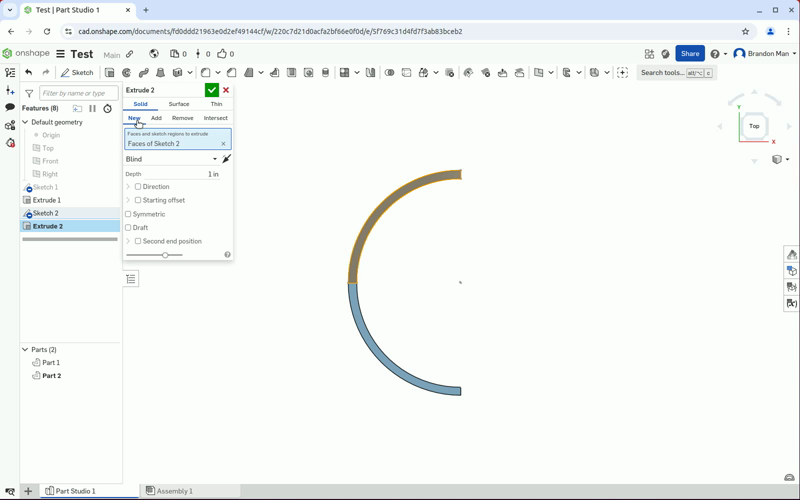
key(tab, 4)
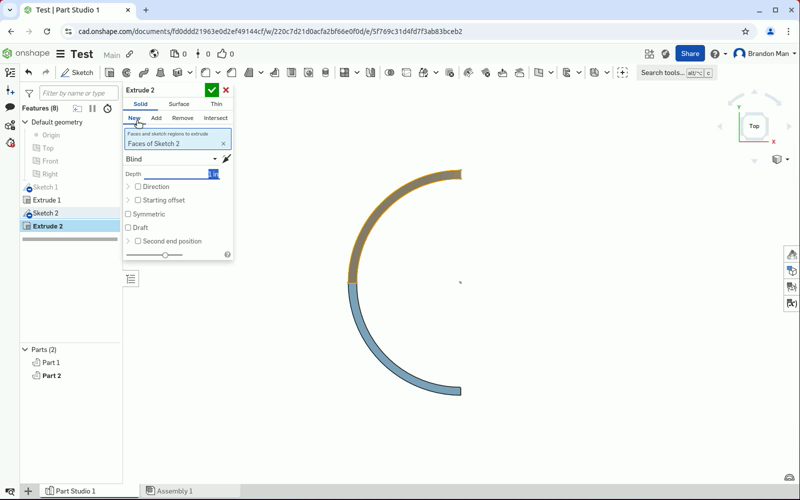
text(0.722)
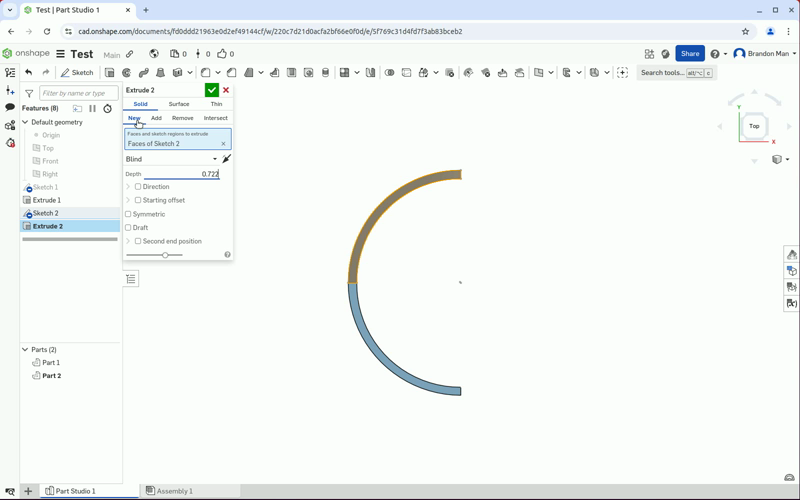
key(enter)
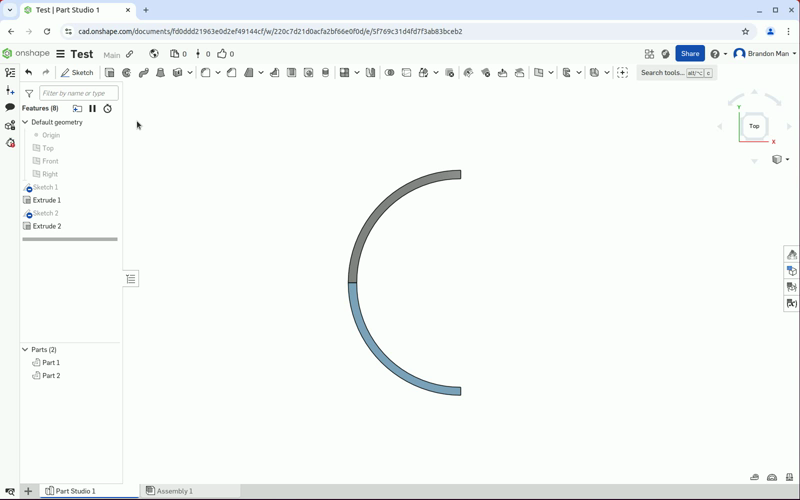
key(shift+h)
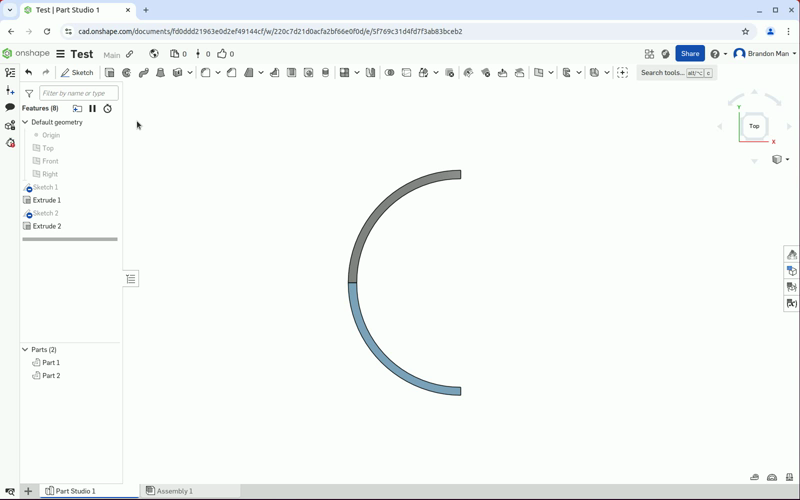
key(shift+h)
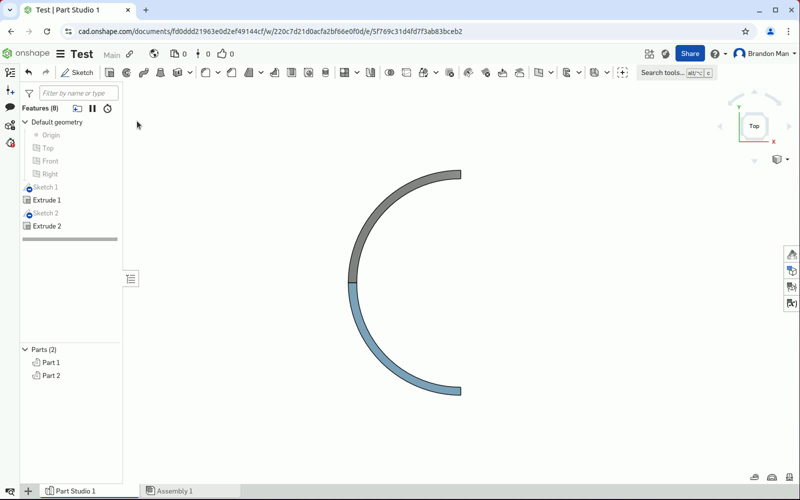
mouse_move(73, 189)
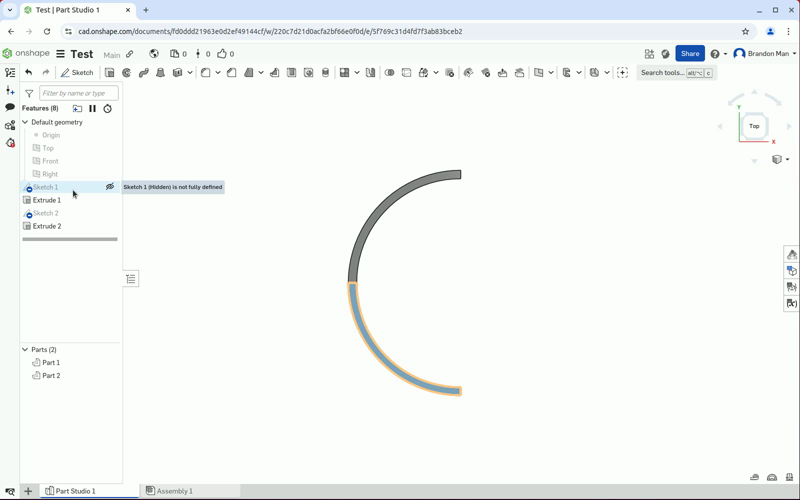
click(73, 189)
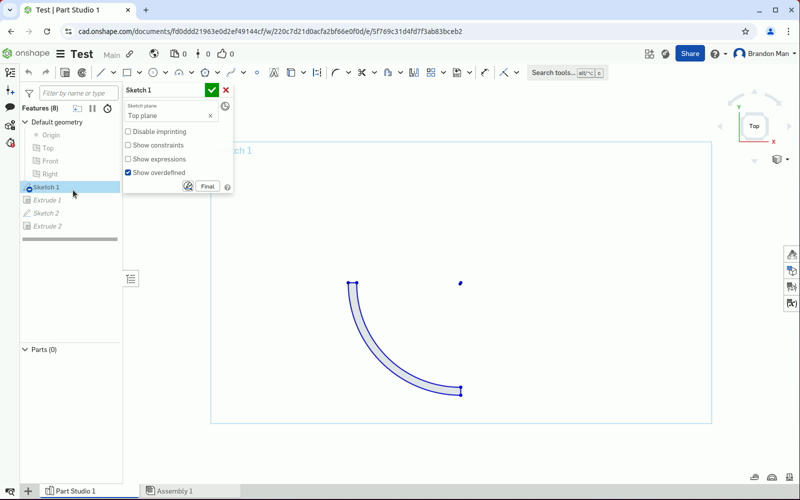
mouse_move(229, 92)
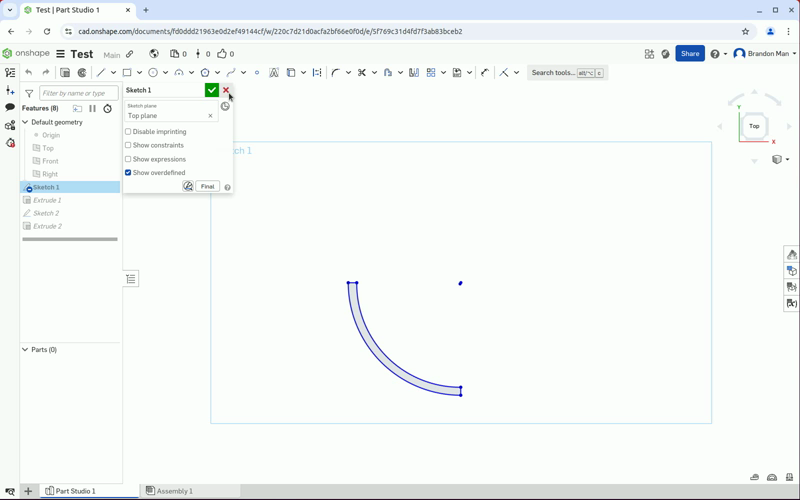
click(229, 92)
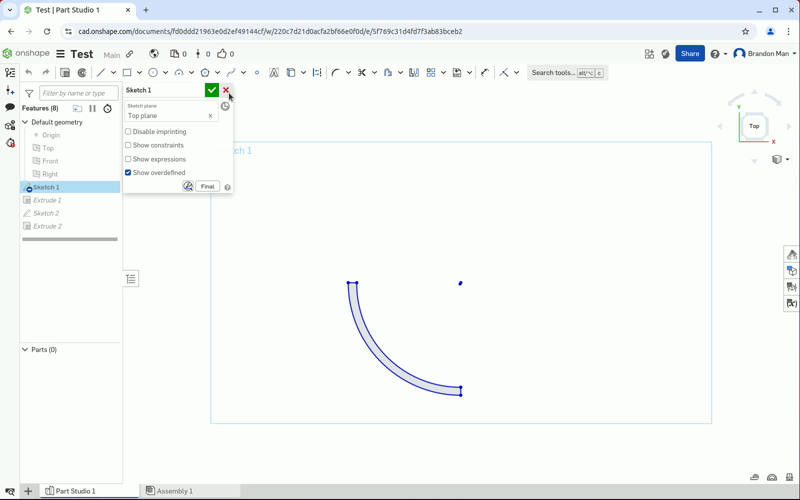
key(shift+s)
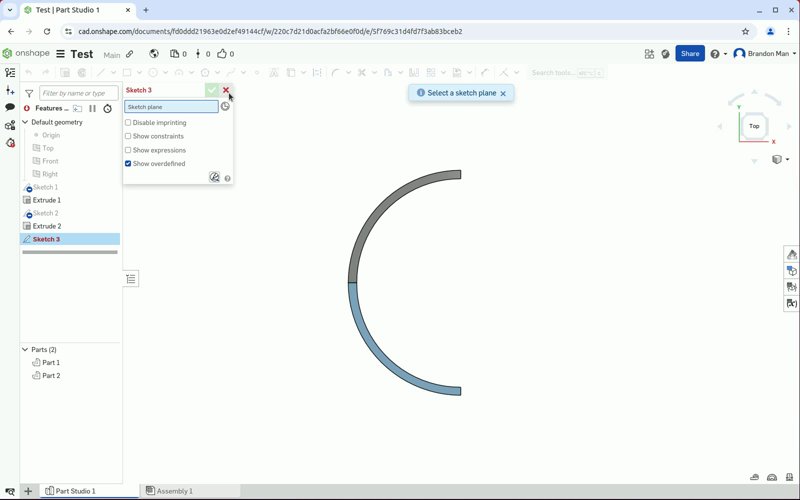
mouse_move(73, 150)
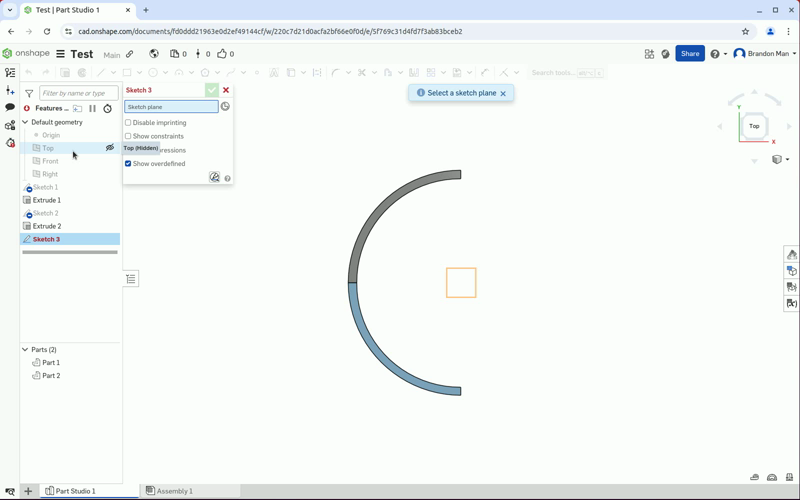
click(73, 150)
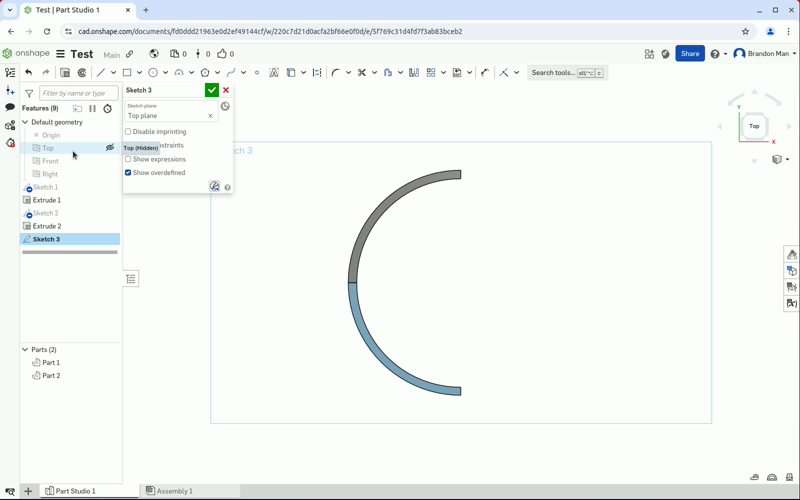
mouse_move(73, 352)
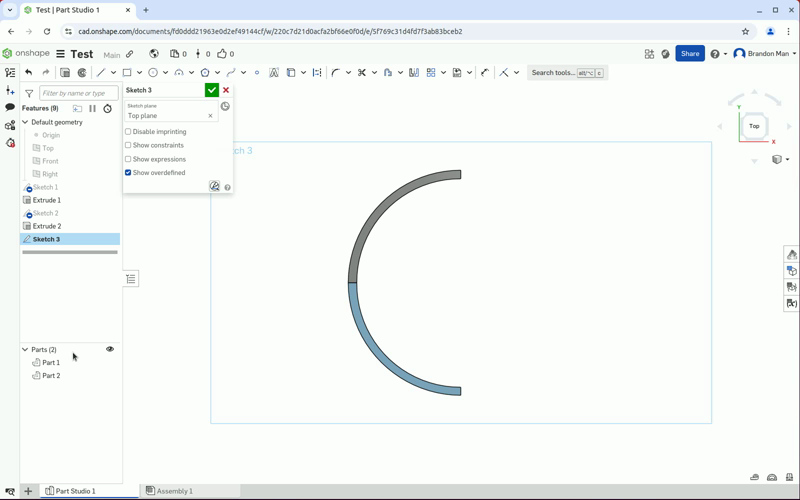
key(y)
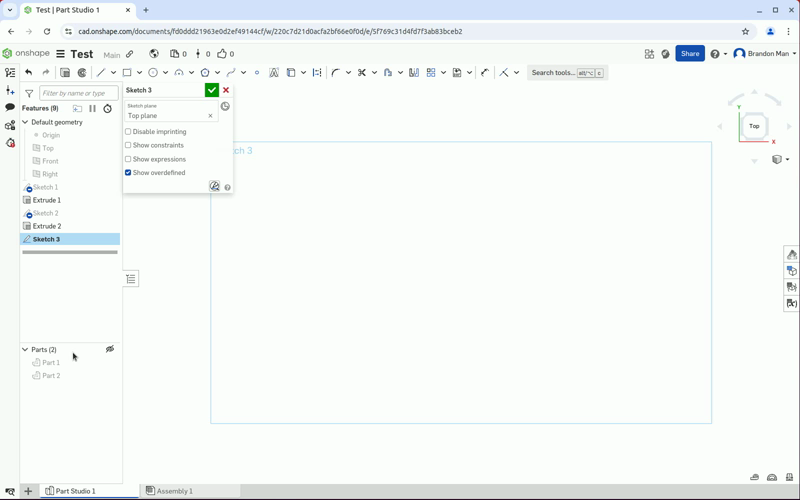
key(a)
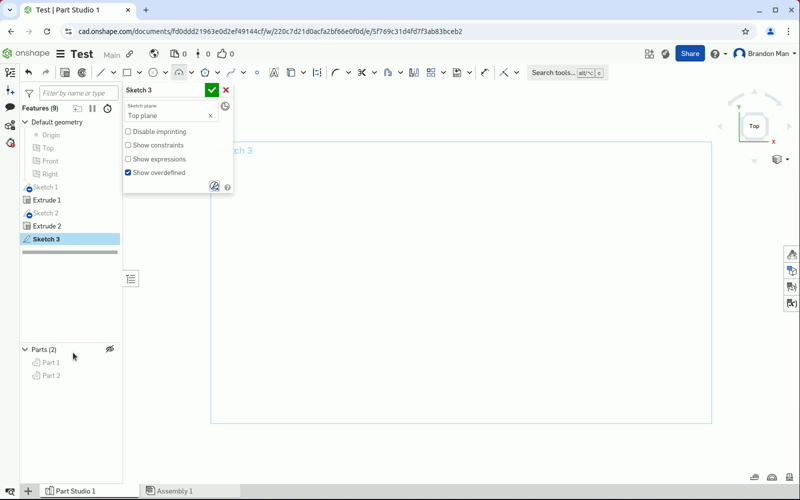
key_down(shift)
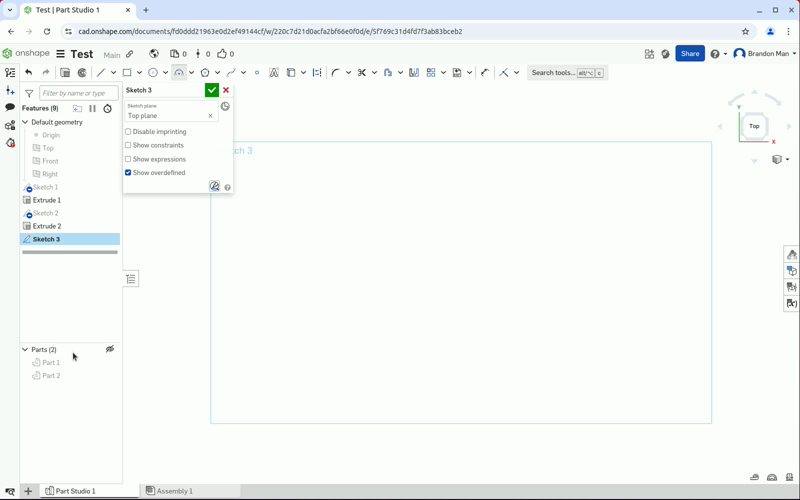
mouse_move(460, 178)
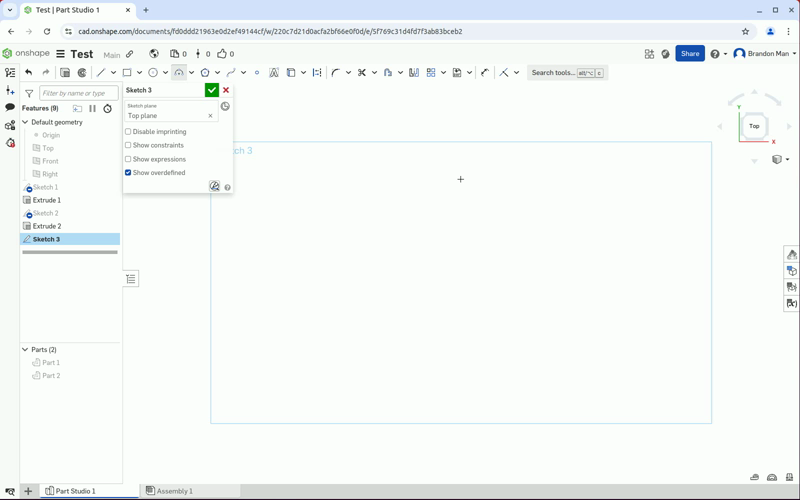
click(460, 178)
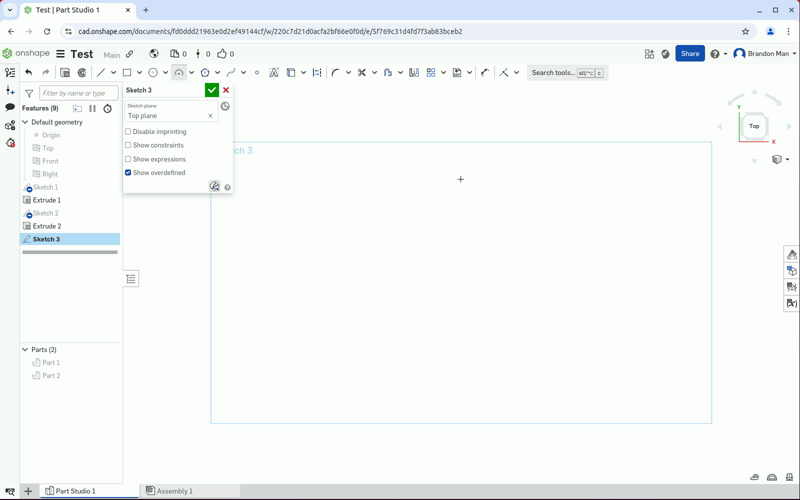
key_up(shift)
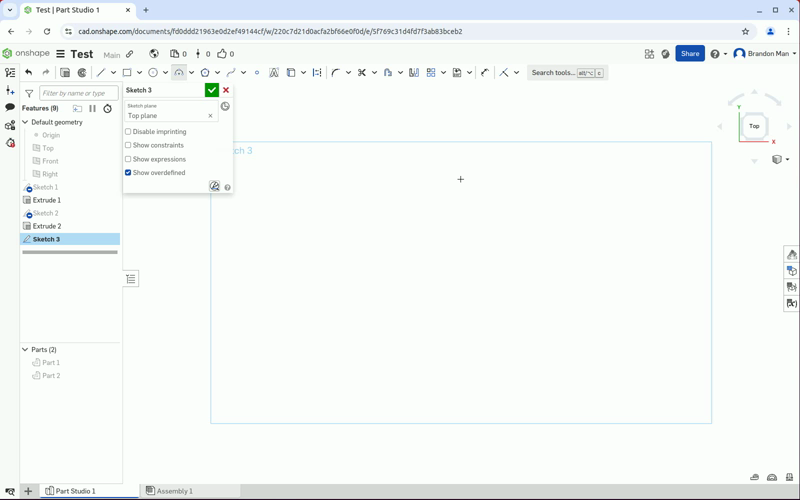
key_down(shift)
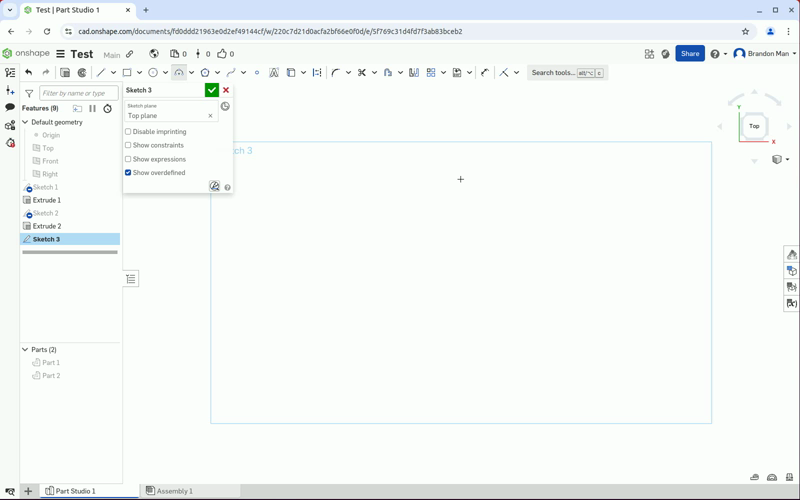
mouse_move(564, 282)
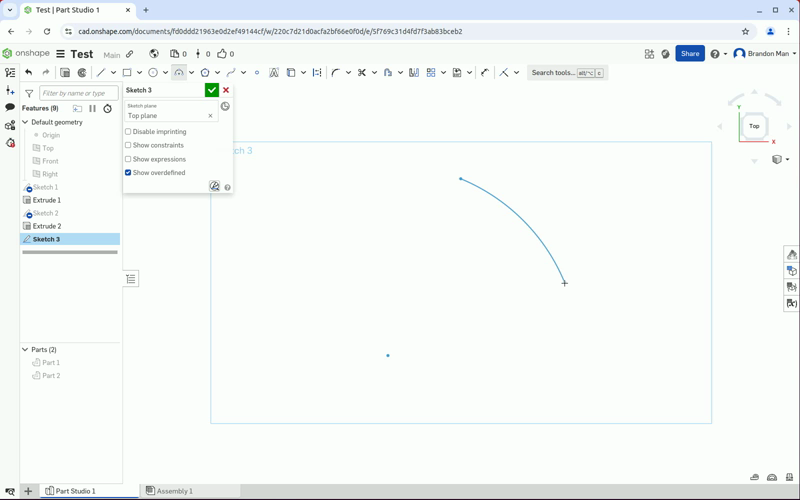
click(564, 282)
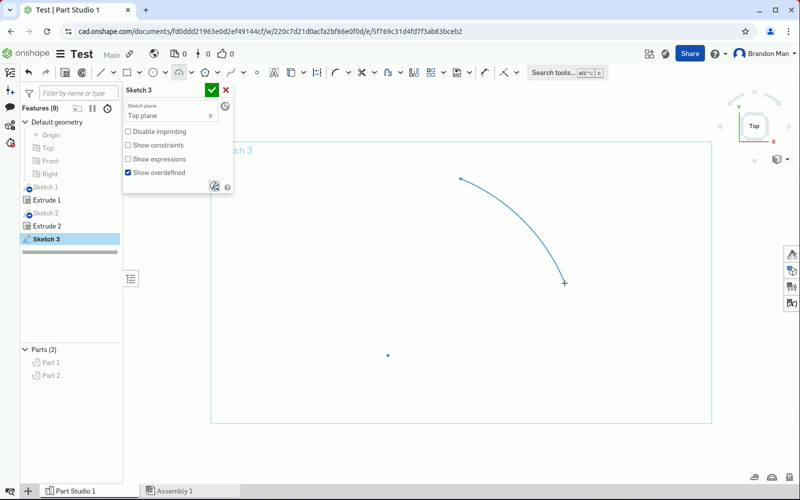
mouse_move(534, 209)
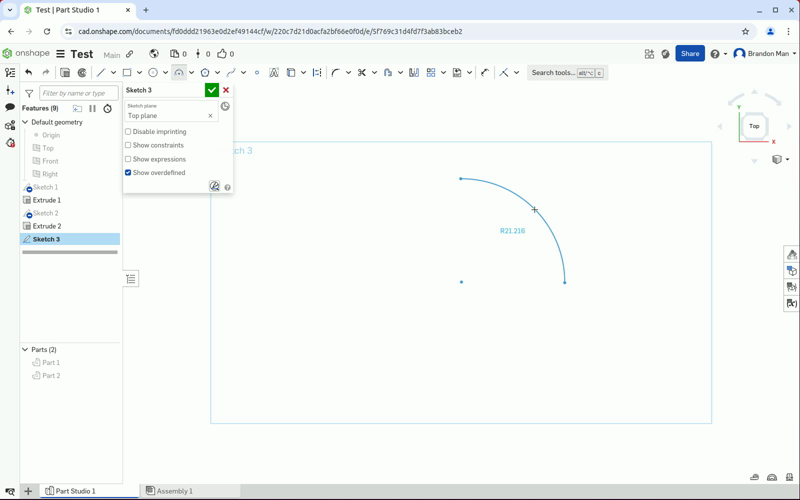
click(534, 209)
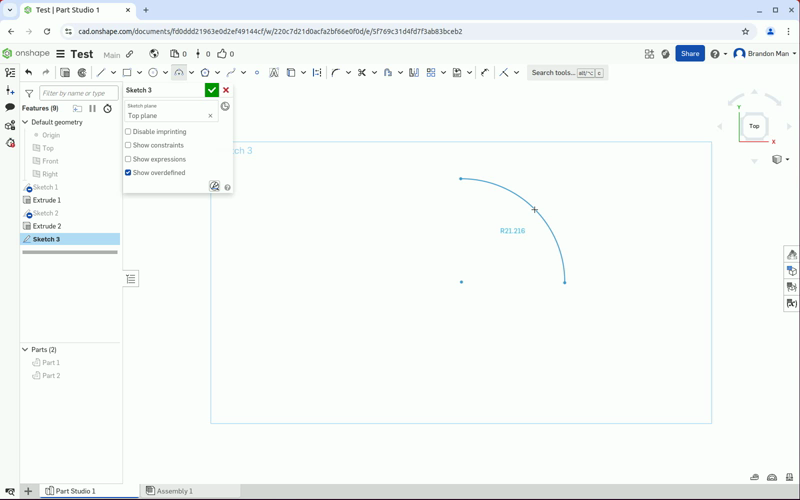
key_up(shift)
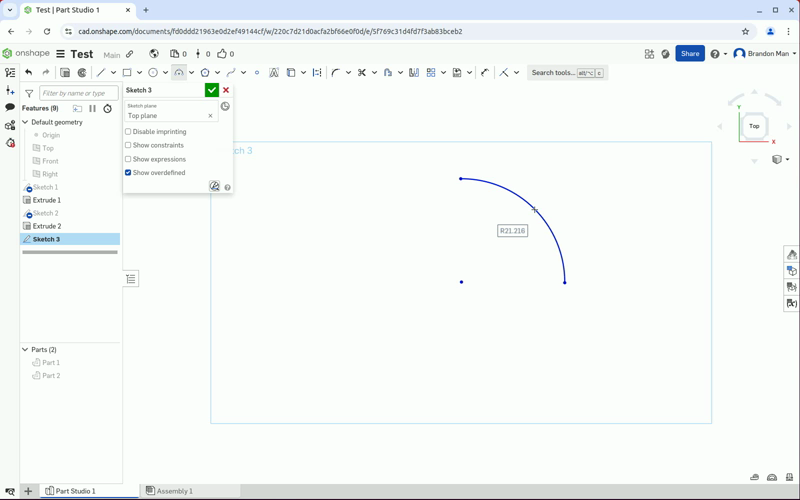
key(esc)
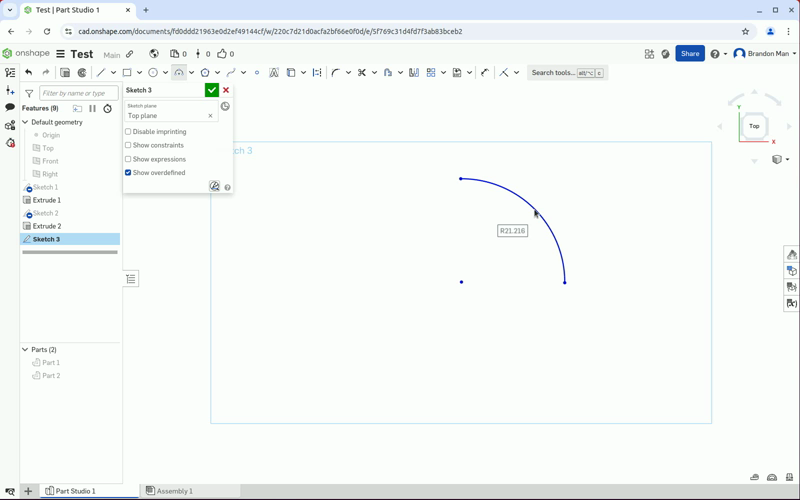
key(l)
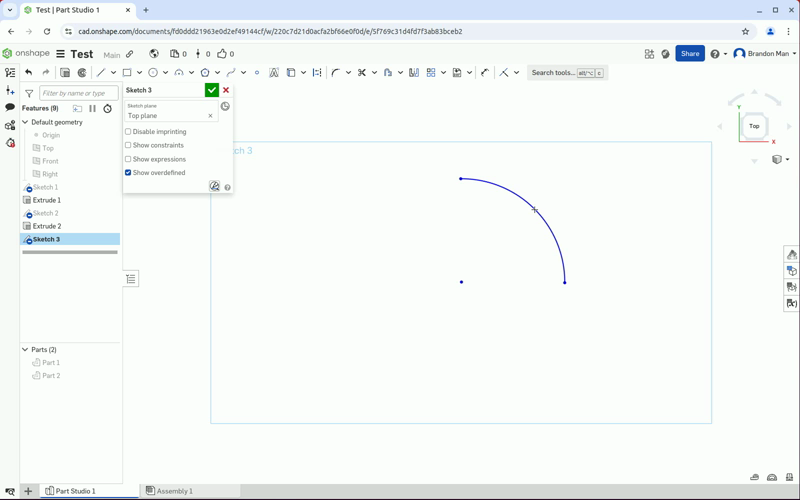
mouse_move(564, 282)
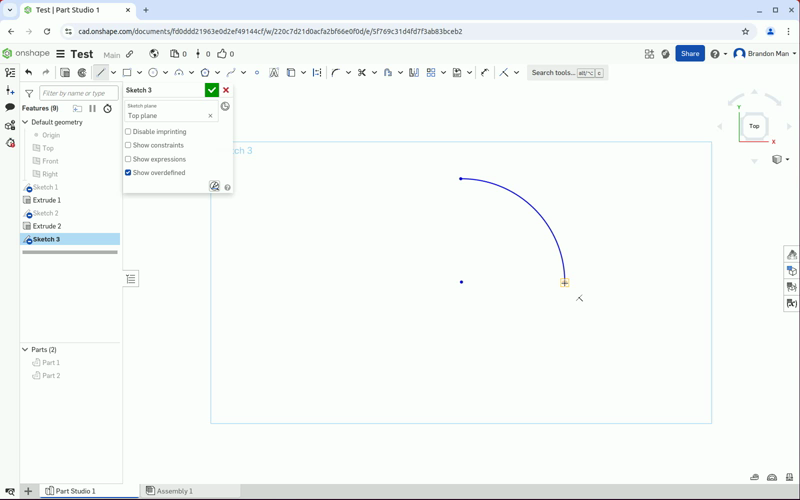
click(564, 282)
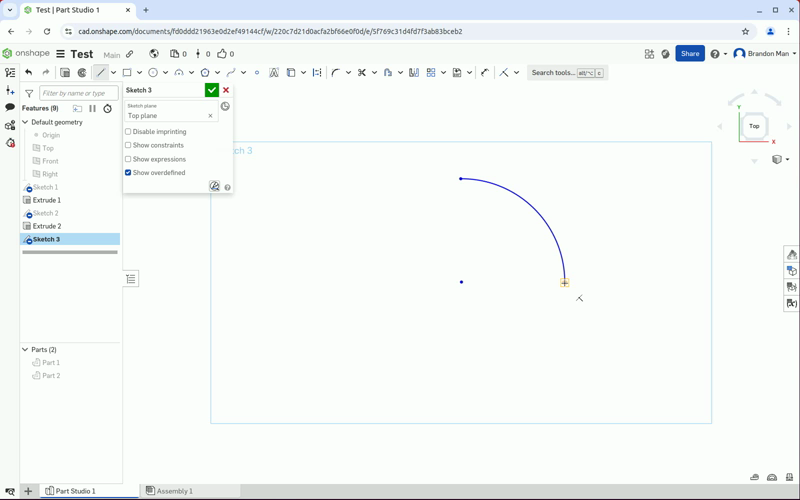
key_down(shift)
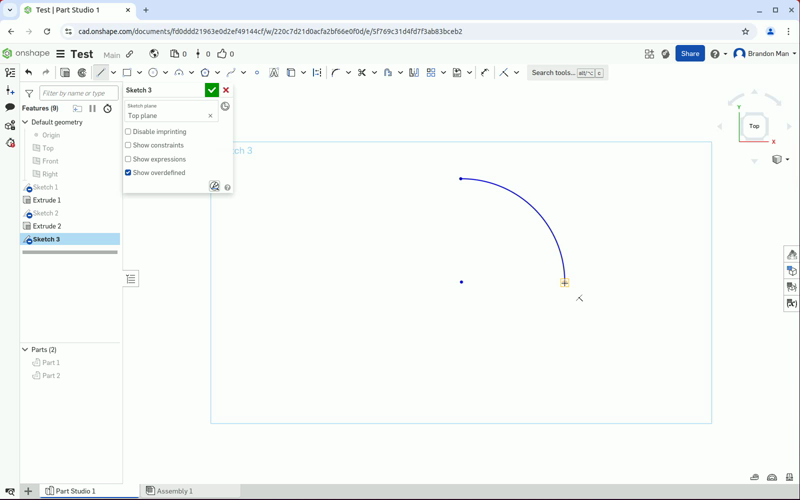
mouse_move(589, 282)
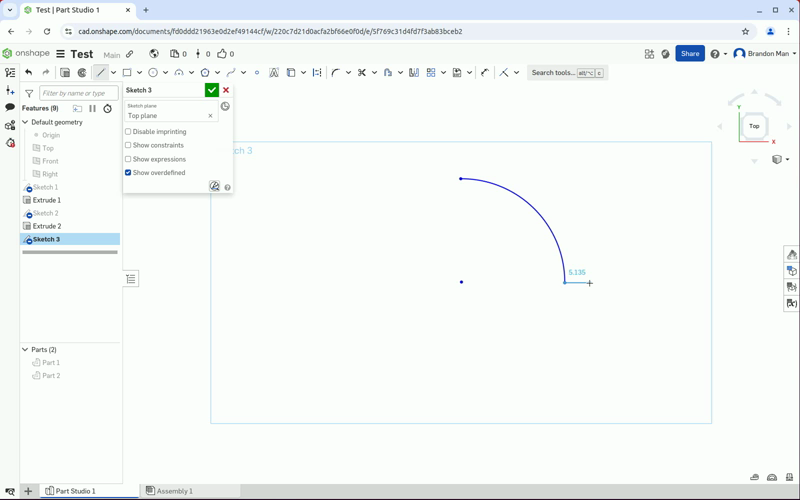
mouse_move(573, 282)
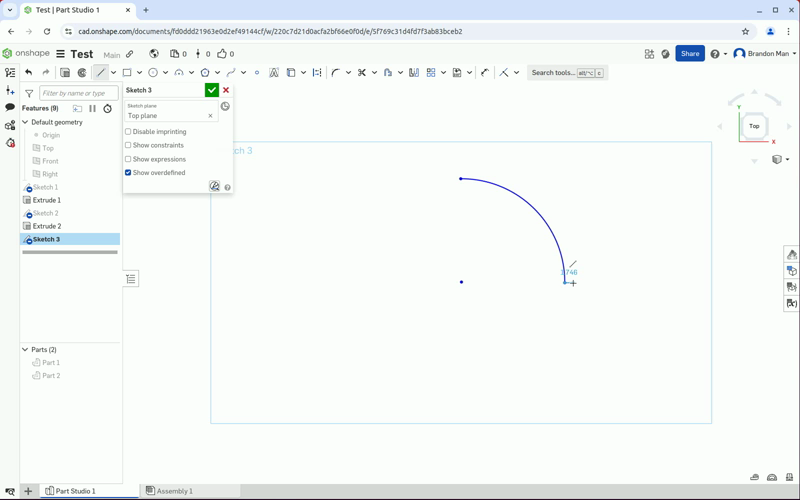
click(573, 282)
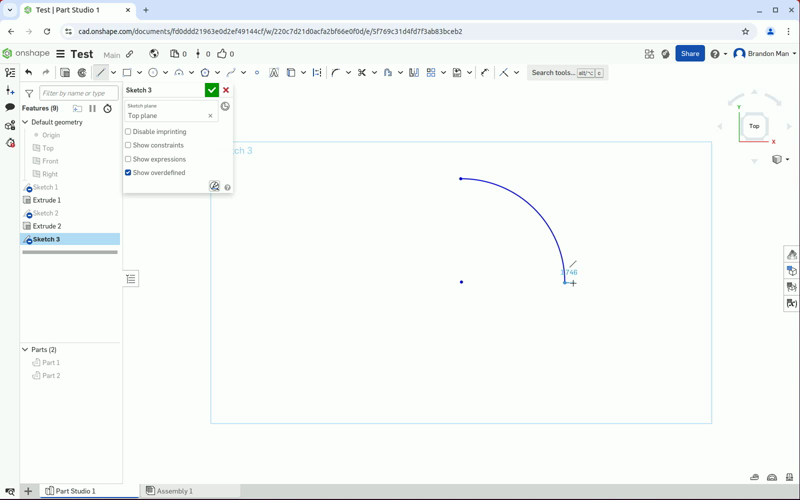
key_up(shift)
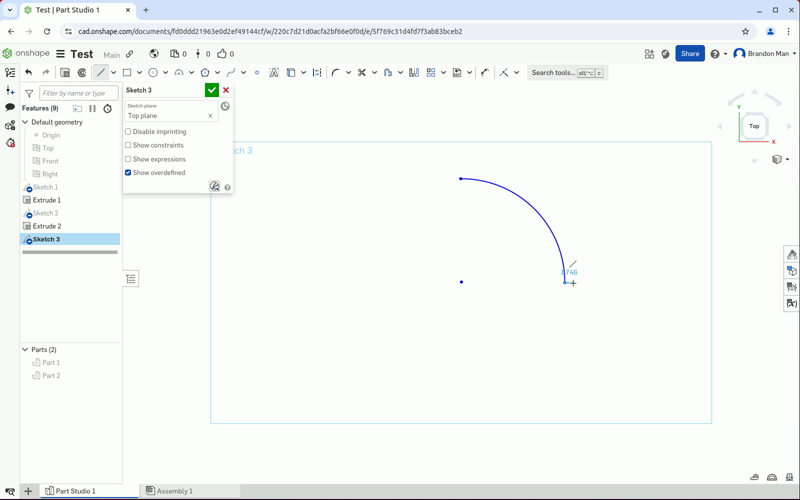
key(esc)
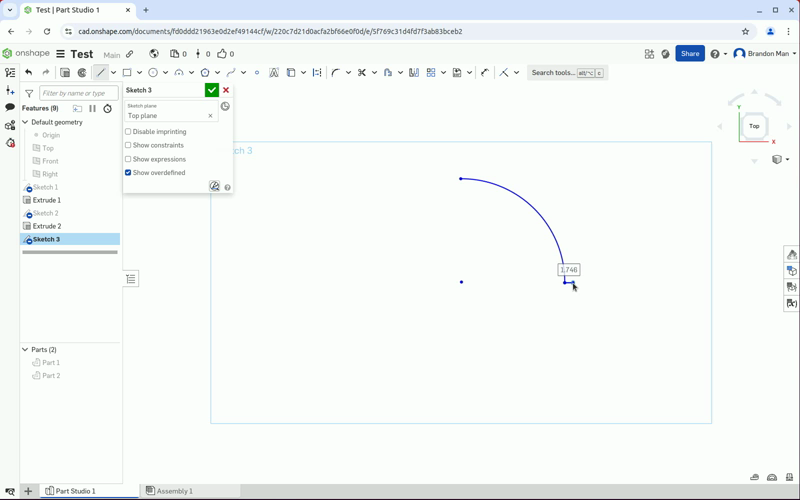
key(a)
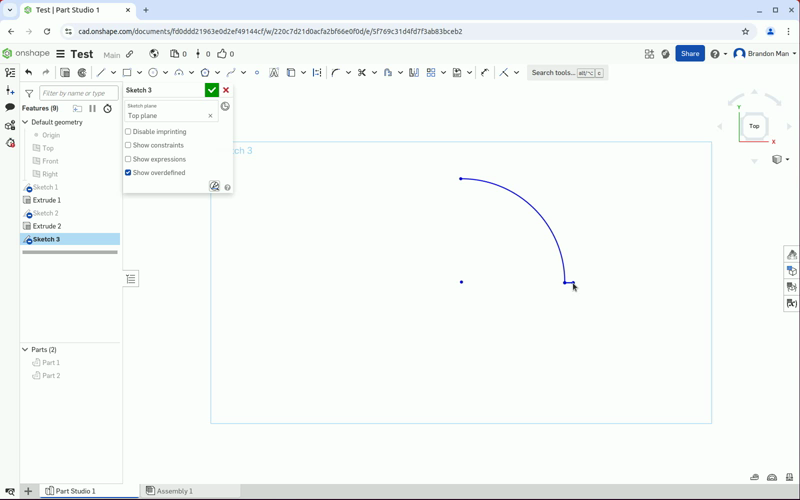
mouse_move(573, 282)
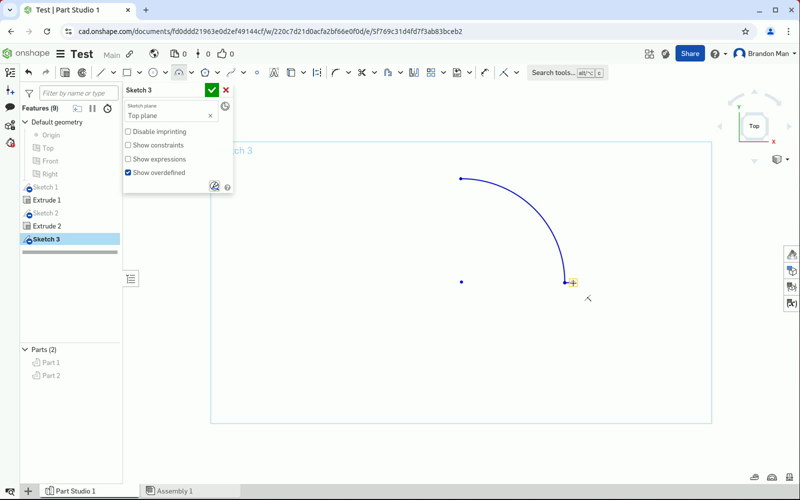
click(573, 282)
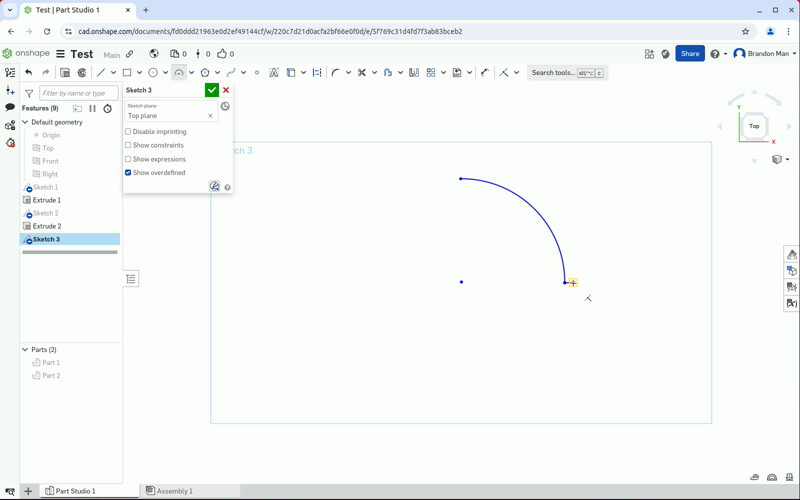
key_down(shift)
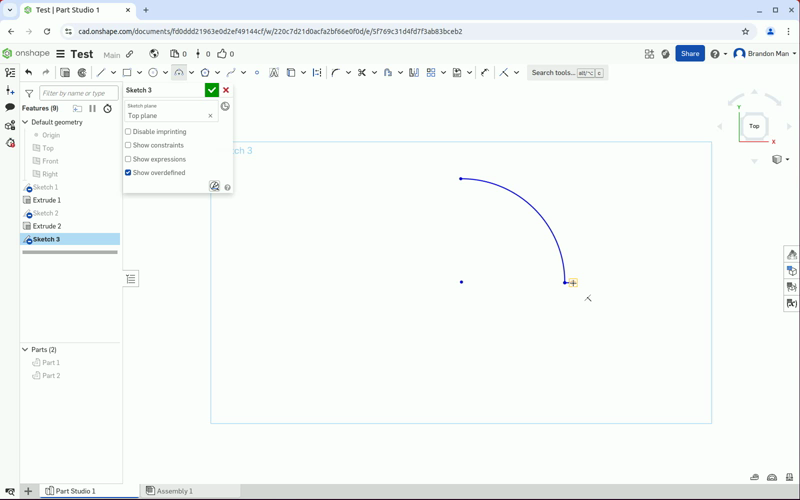
mouse_move(460, 170)
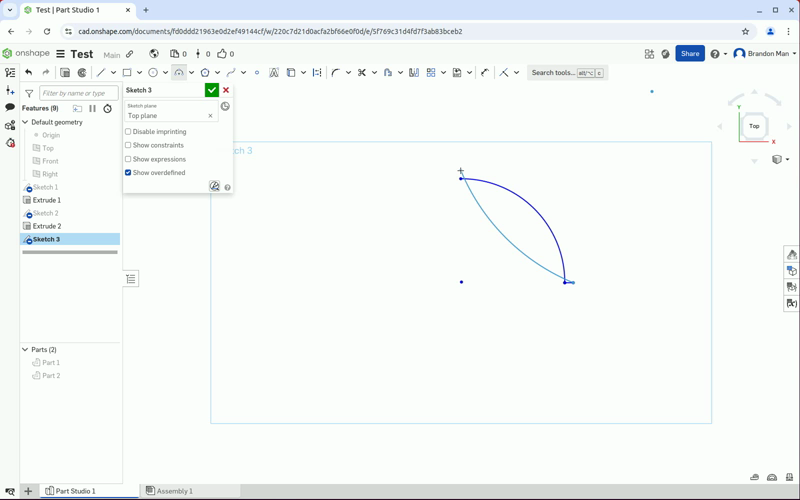
click(460, 170)
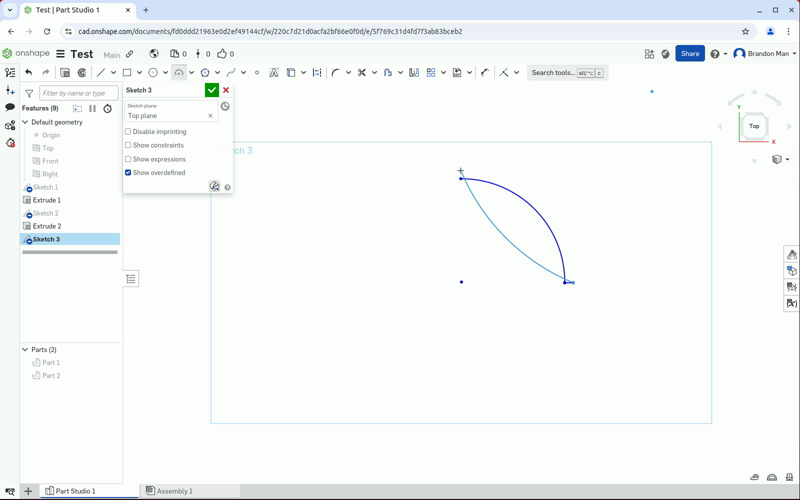
mouse_move(540, 203)
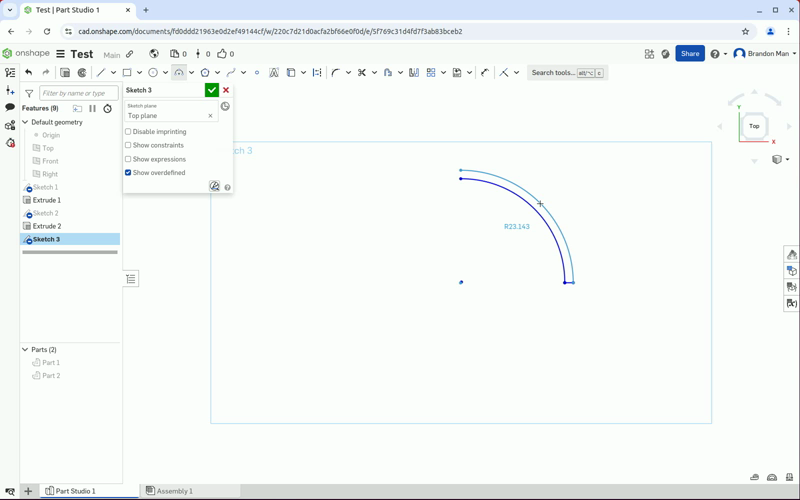
click(540, 203)
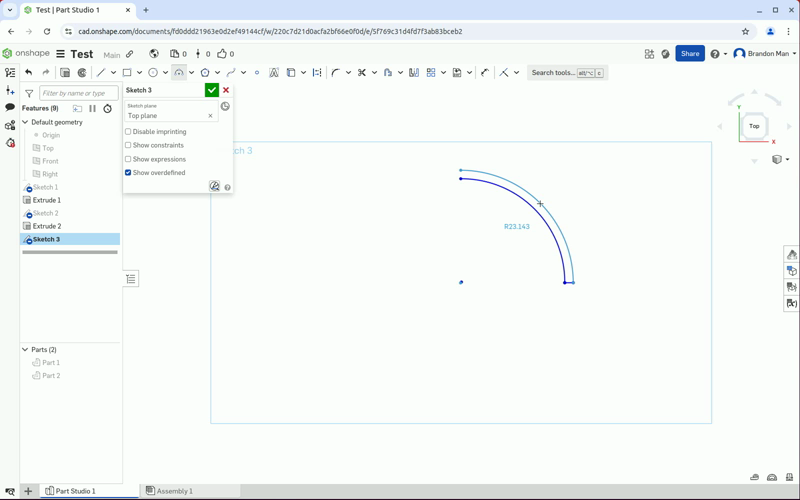
key_up(shift)
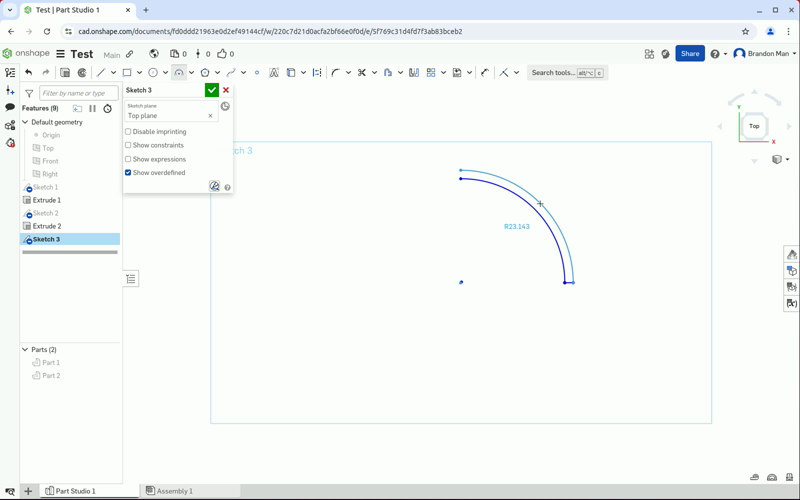
key(esc)
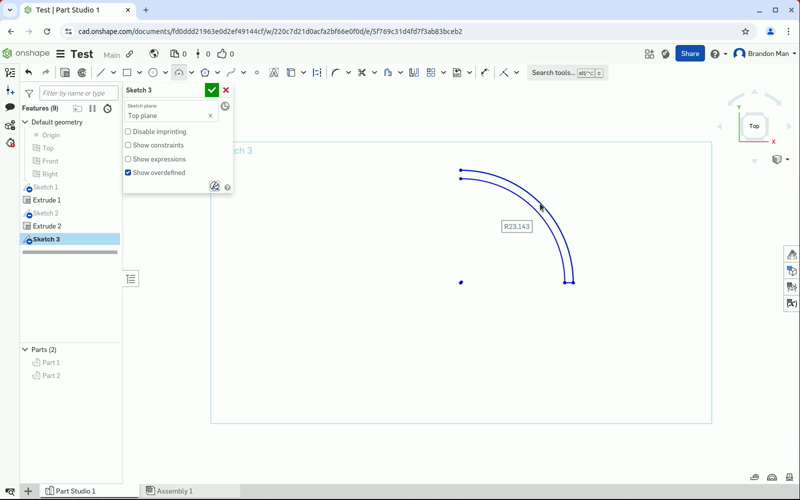
key(l)
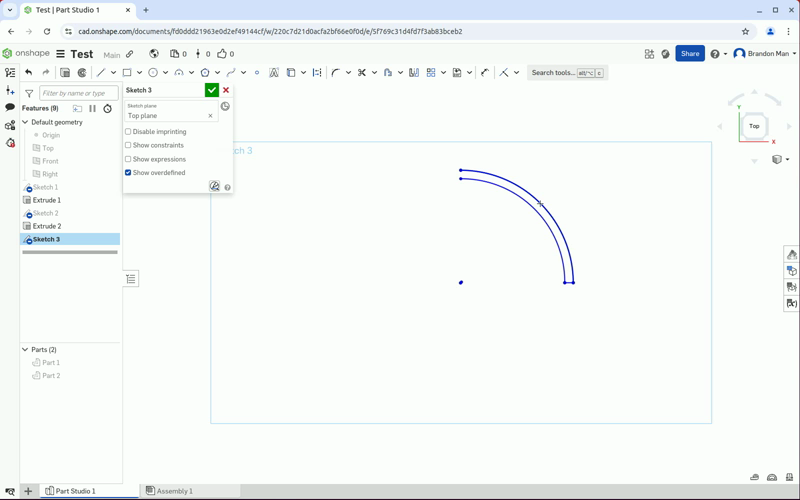
mouse_move(460, 170)
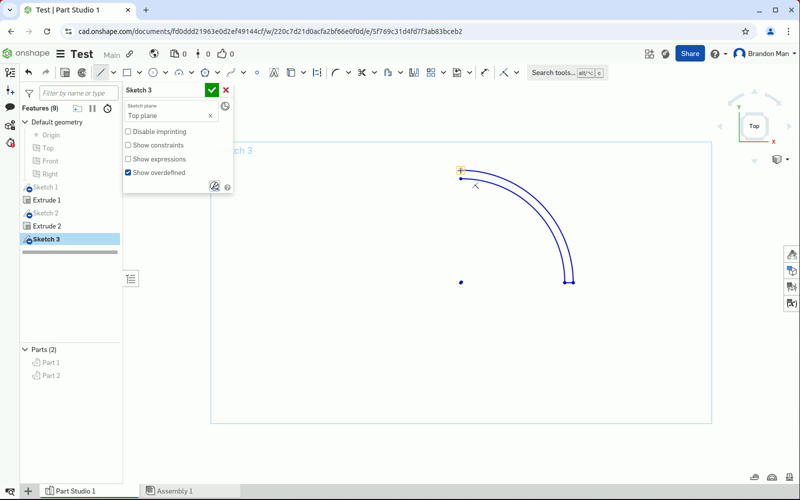
click(460, 170)
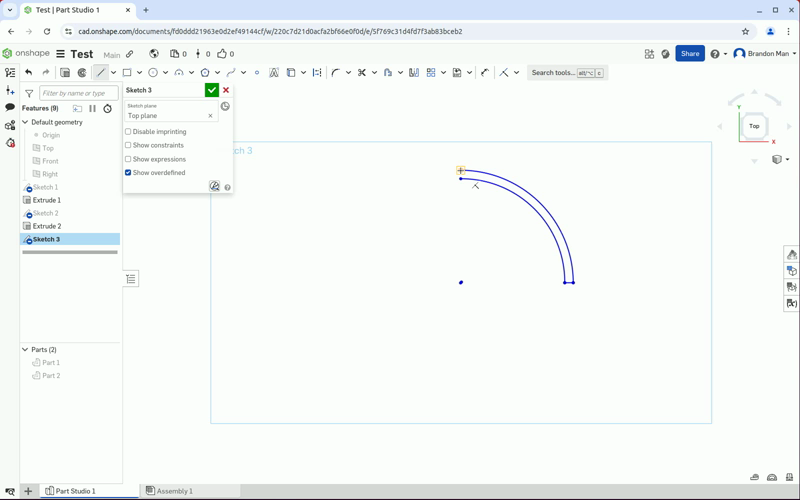
mouse_move(490, 170)
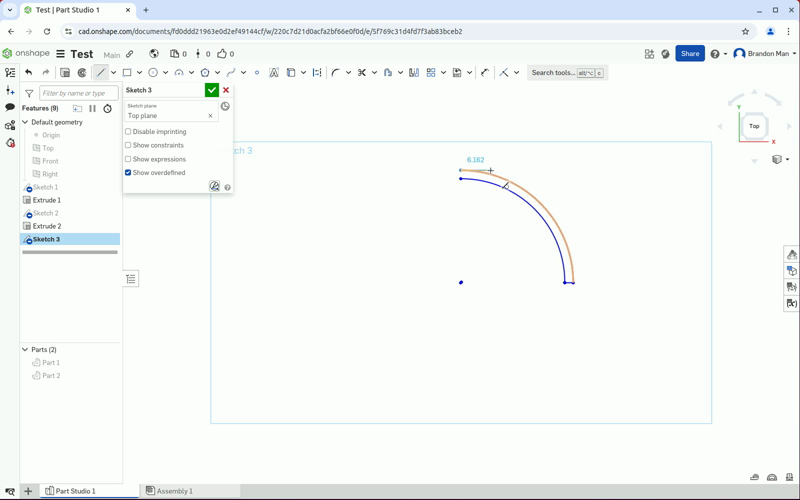
key_down(shift)
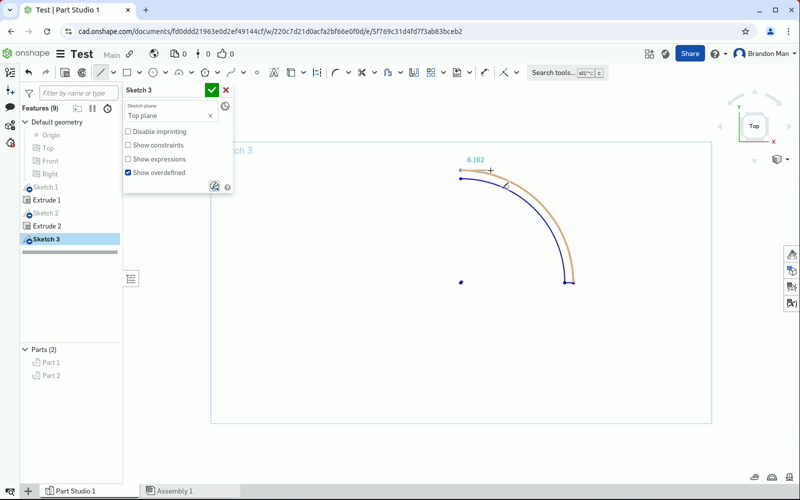
mouse_move(460, 178)
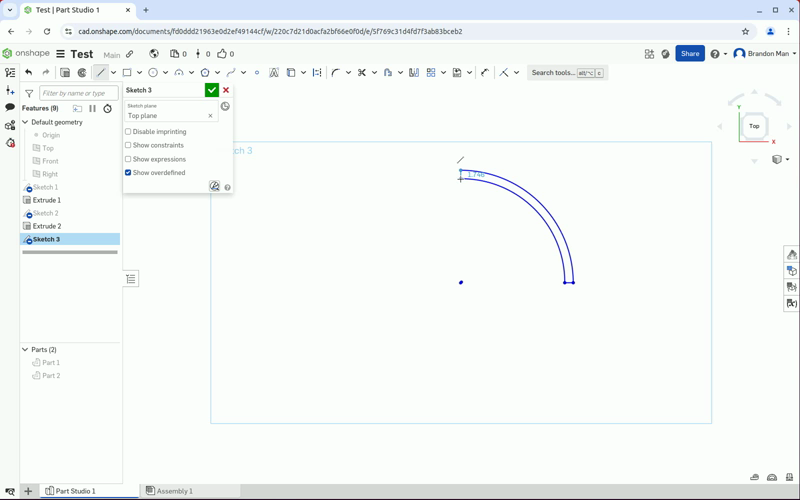
key_up(shift)
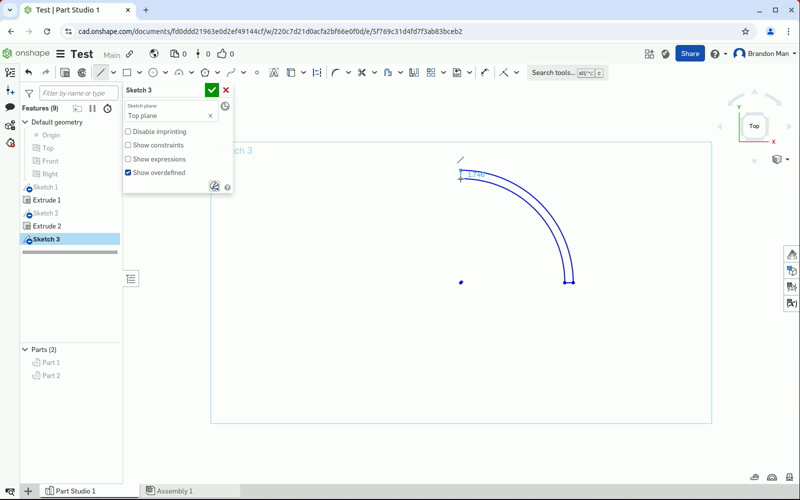
click(460, 178)
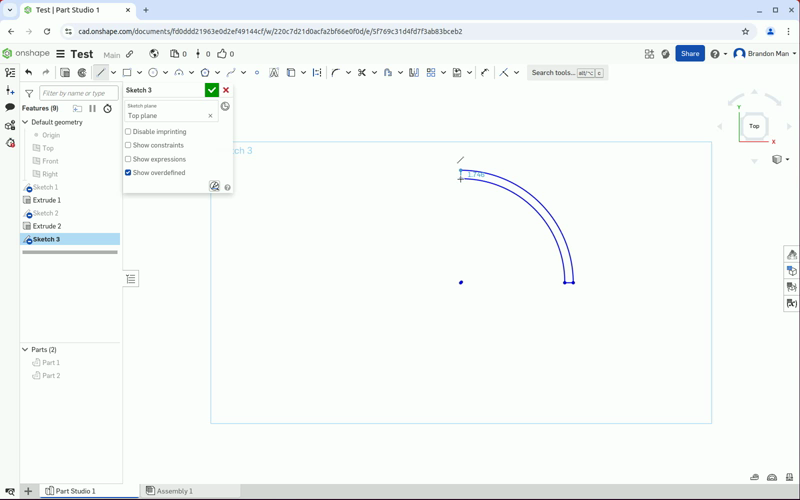
key(esc)
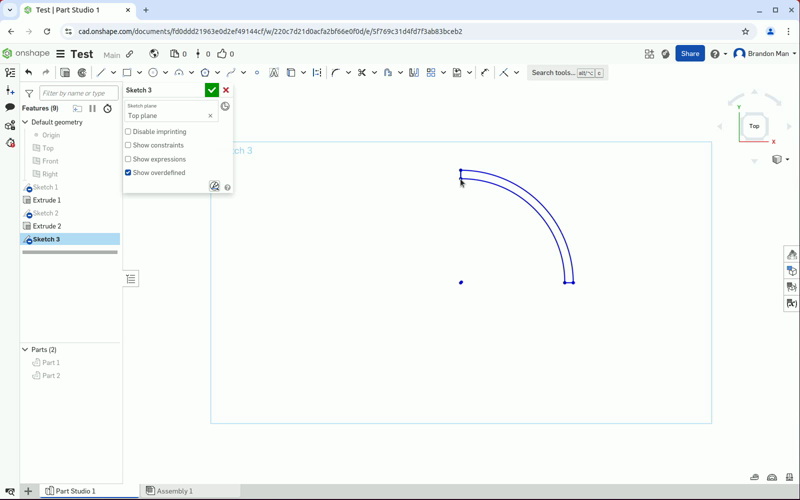
mouse_move(560, 239)
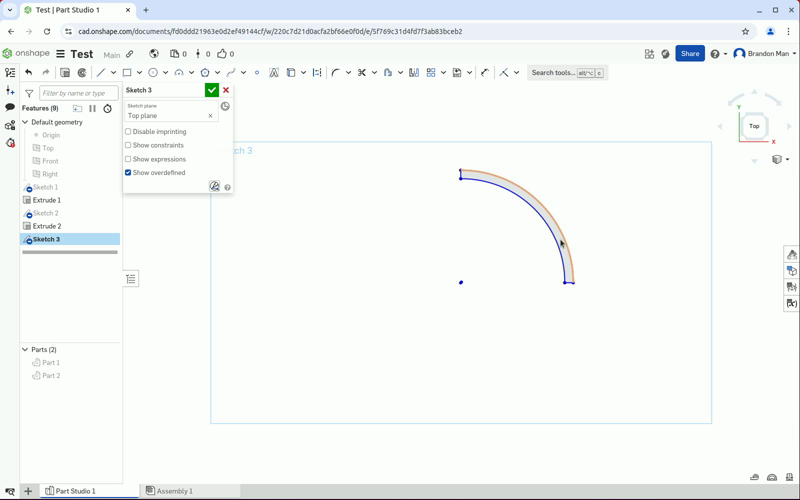
scroll(6)
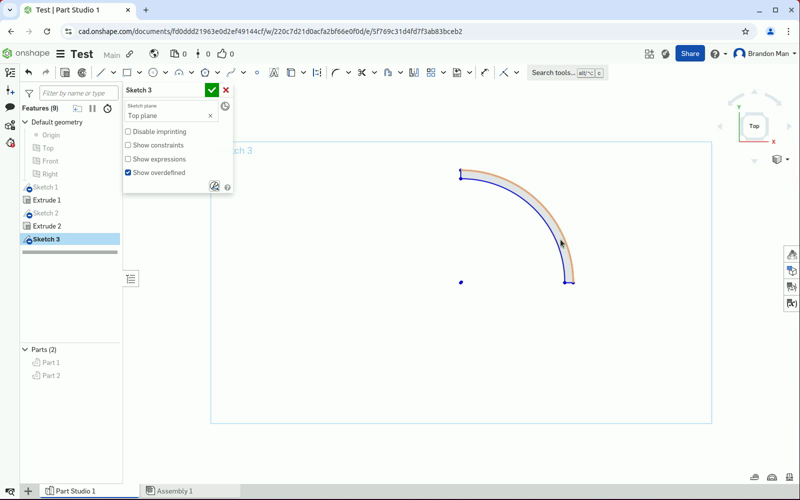
scroll(6)
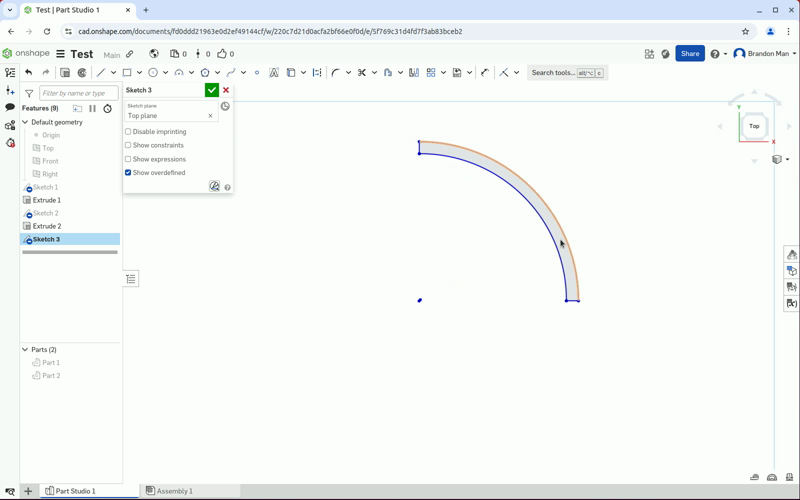
scroll(6)
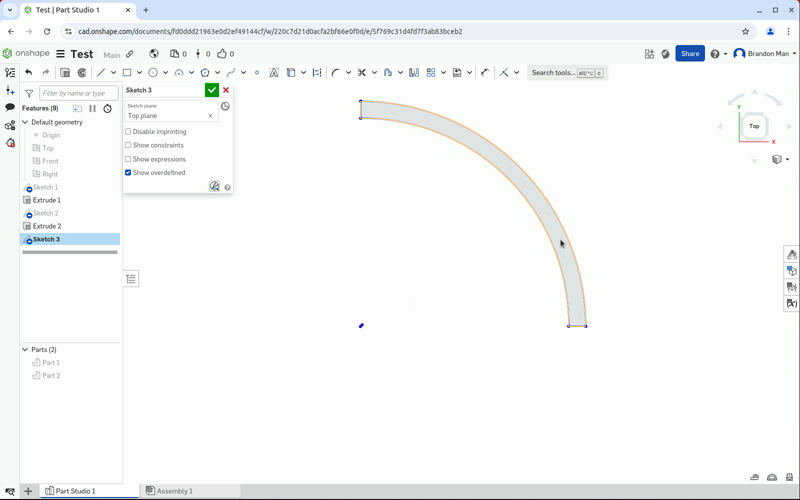
scroll(6)
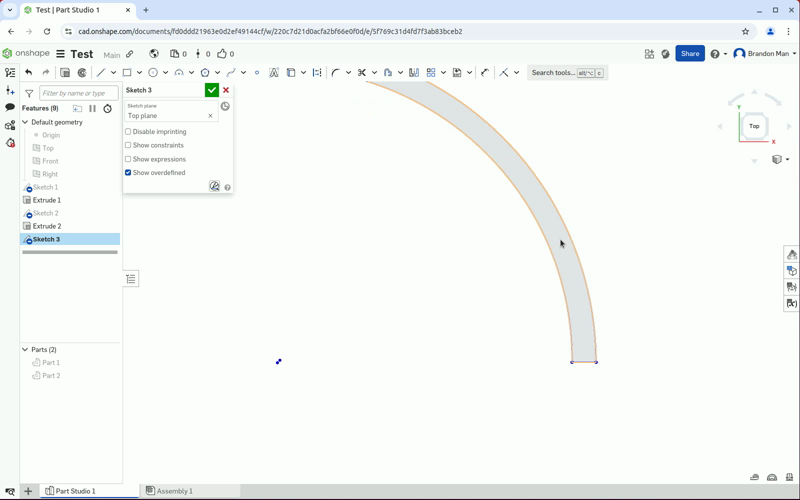
scroll(6)
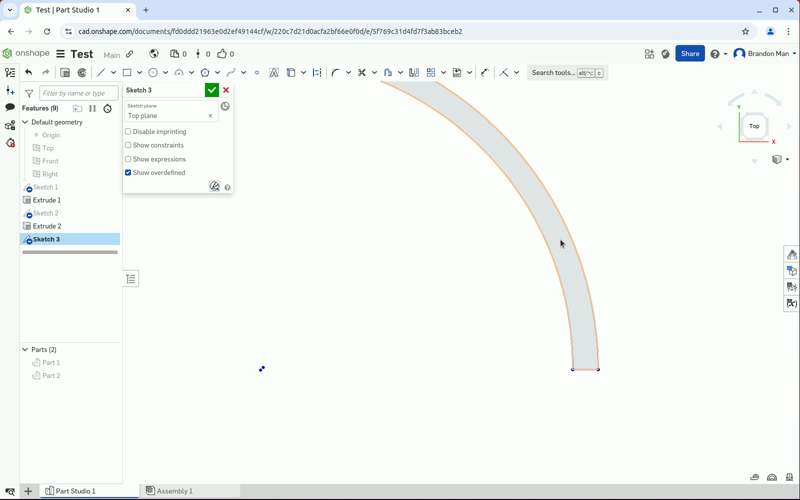
scroll(6)
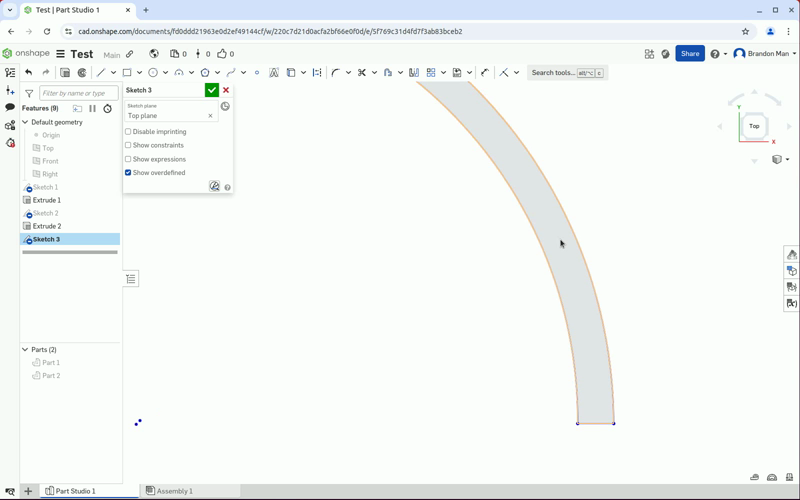
scroll(6)
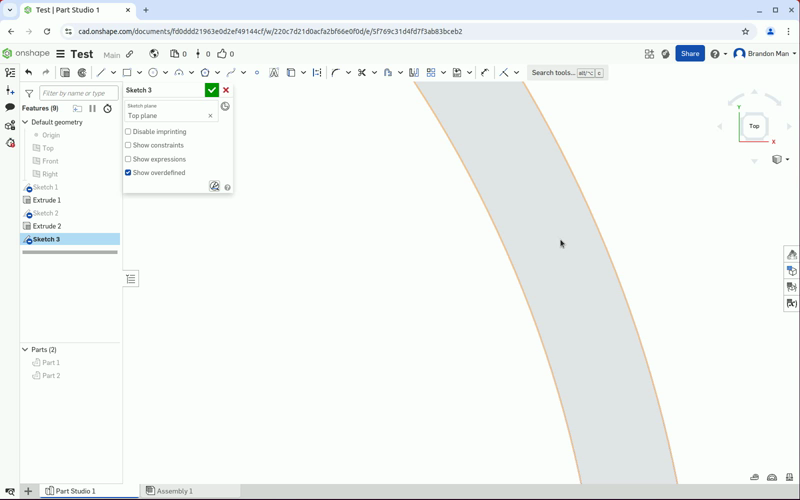
click(560, 239)
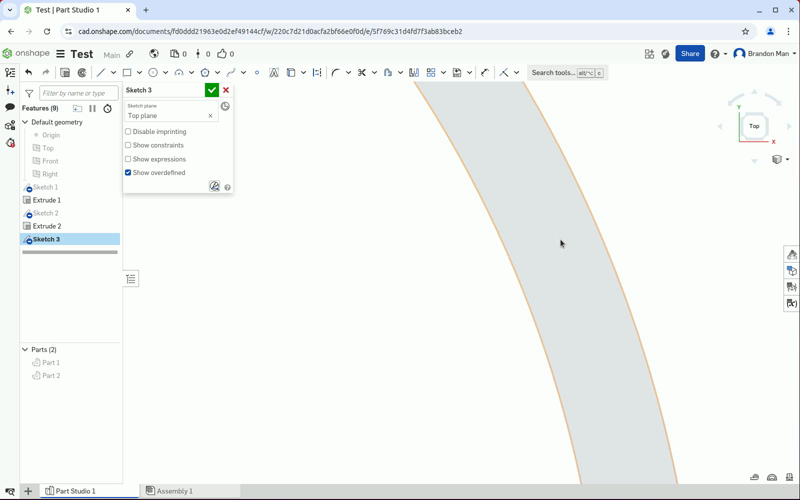
scroll(-6)
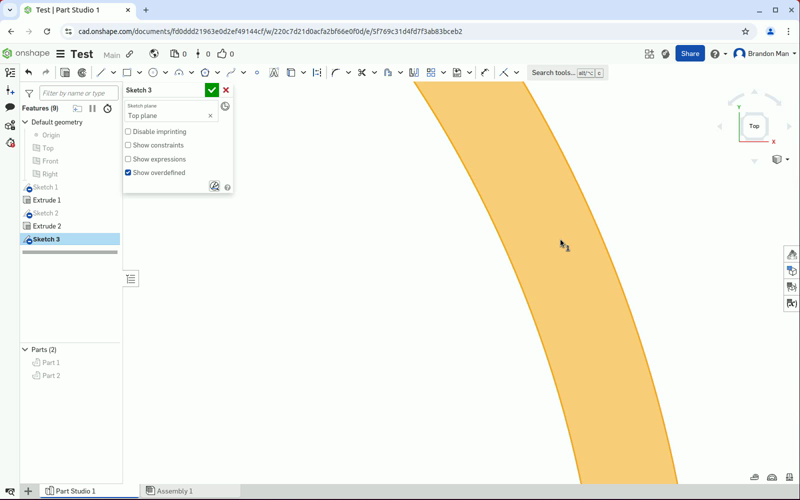
scroll(-6)
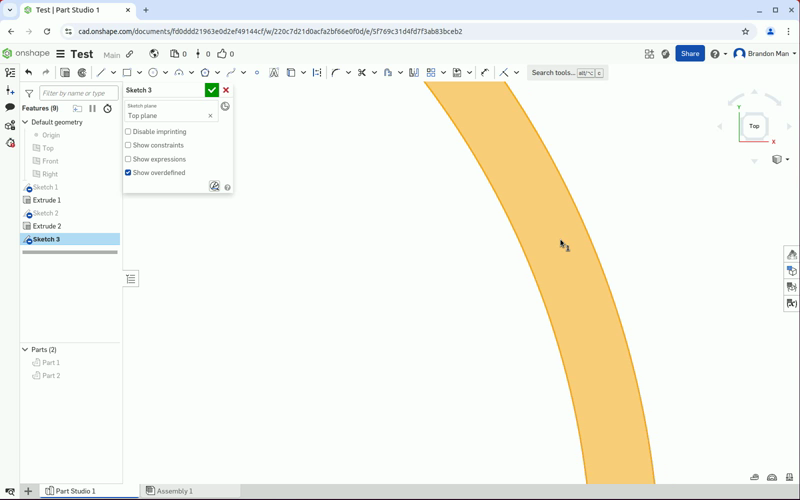
scroll(-6)
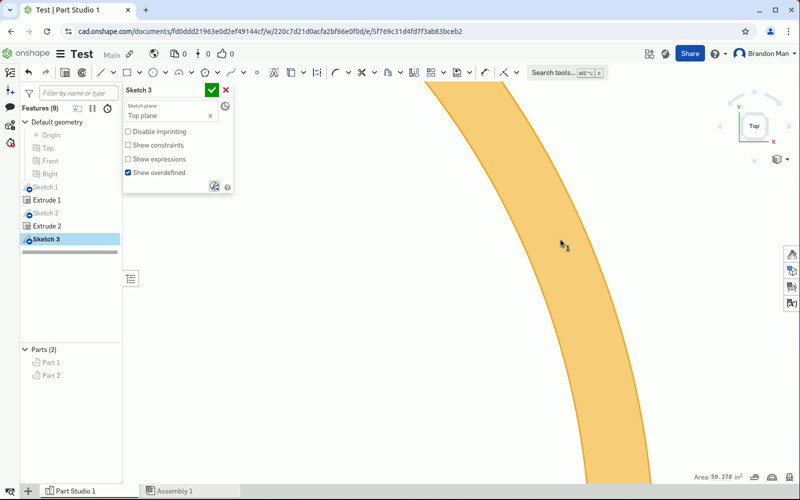
scroll(-6)
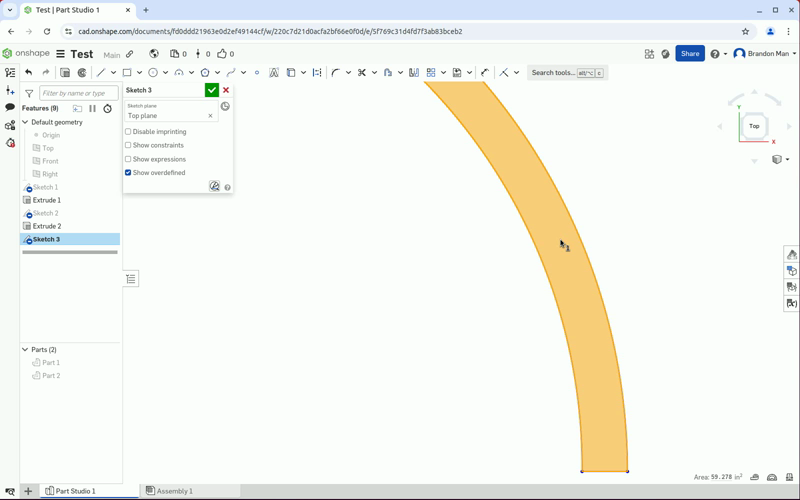
scroll(-6)
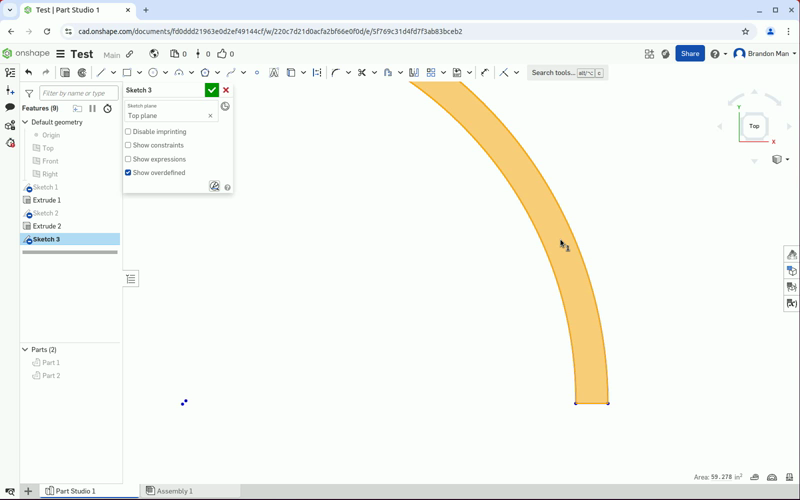
scroll(-6)
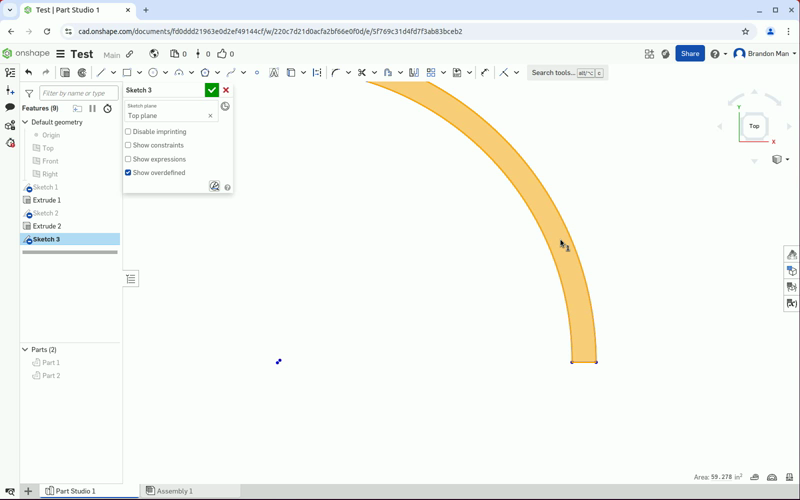
scroll(-6)
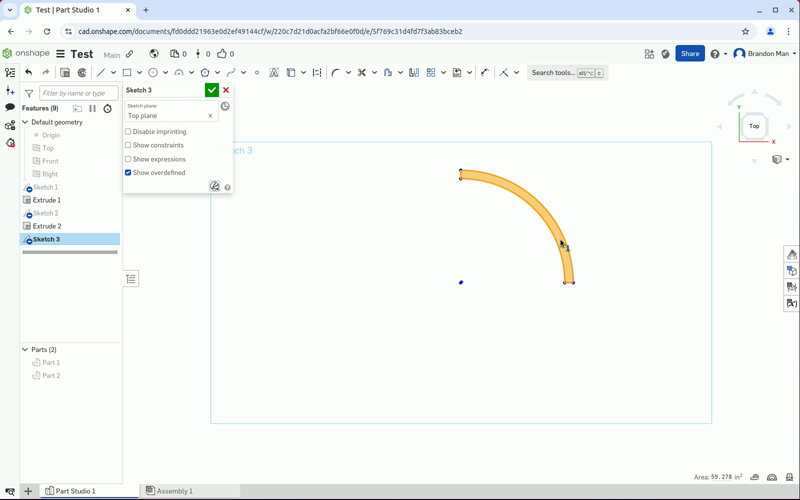
mouse_move(73, 352)
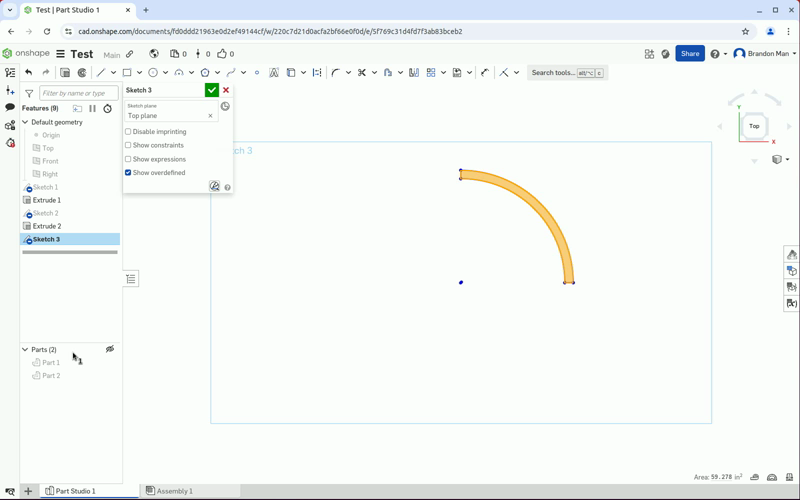
key(shift+y)
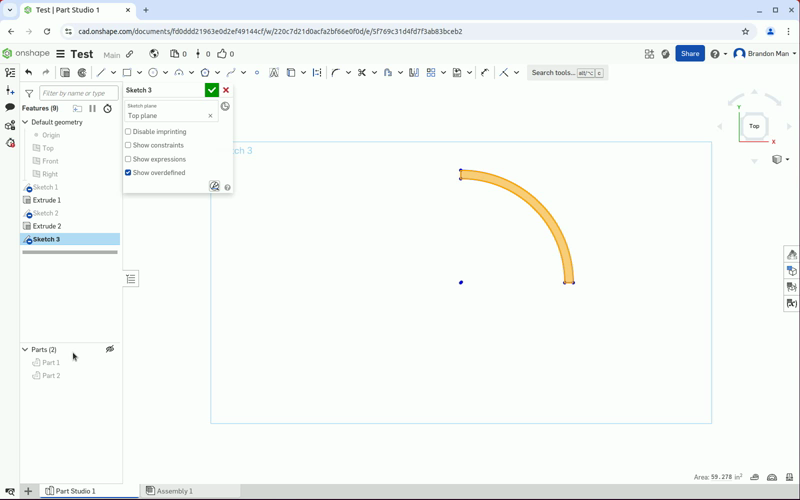
key(shift+e)
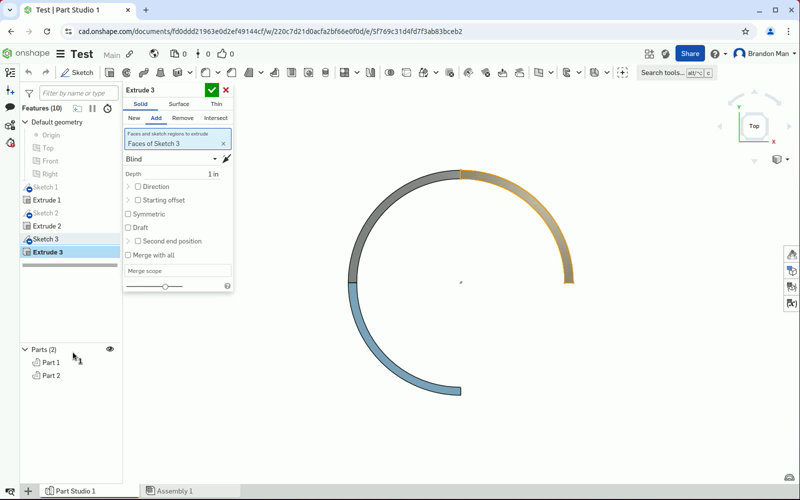
mouse_move(143, 106)
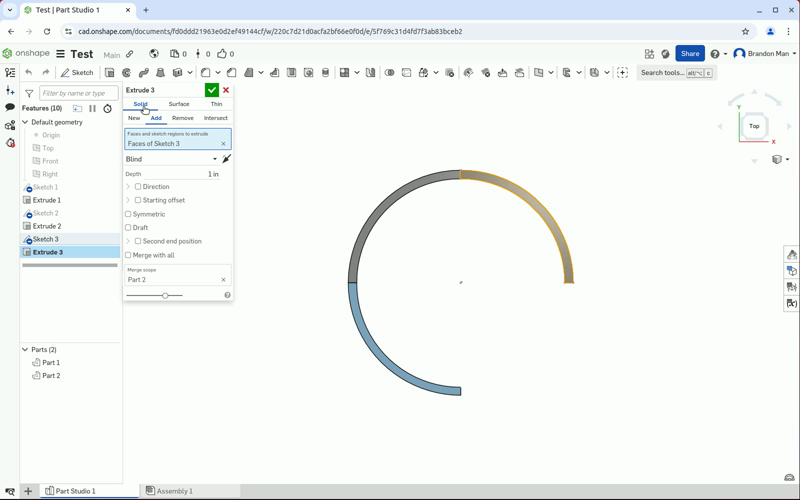
click(143, 106)
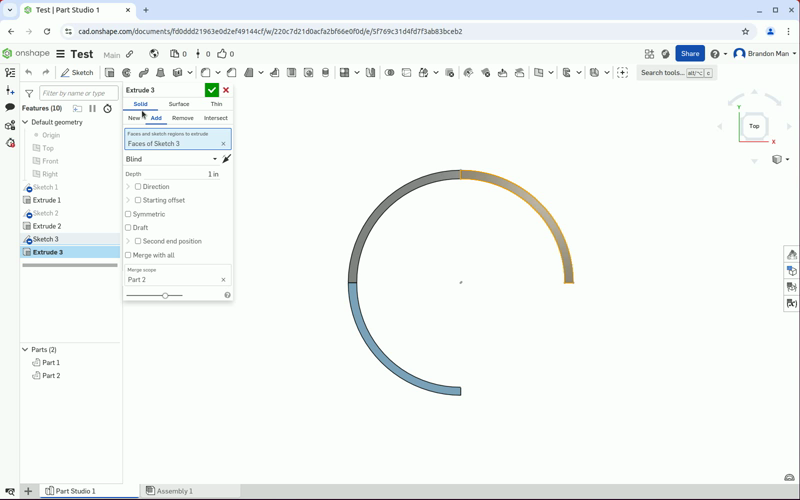
mouse_move(137, 120)
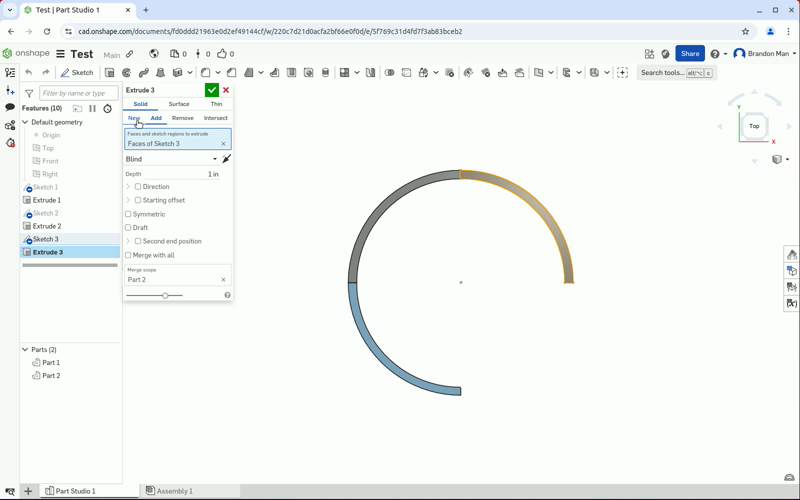
click(137, 120)
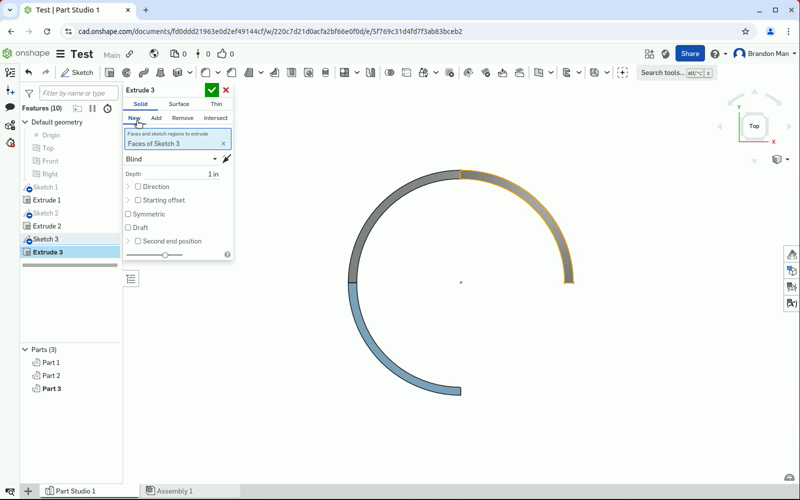
key(tab, 4)
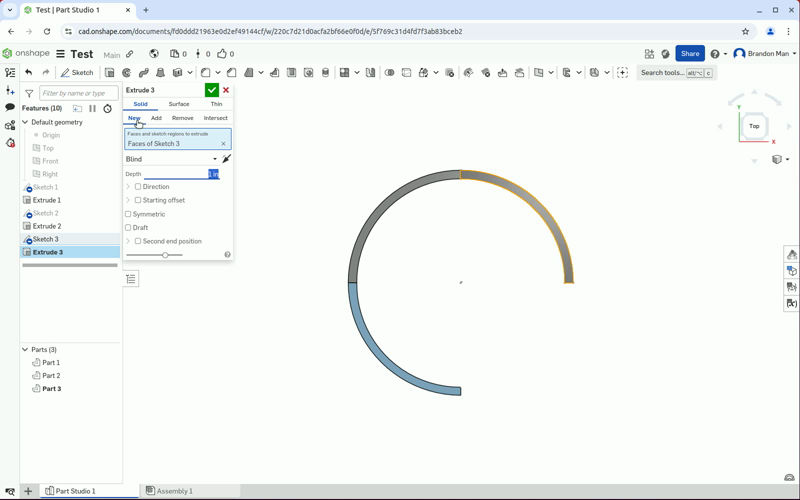
text(0.722)
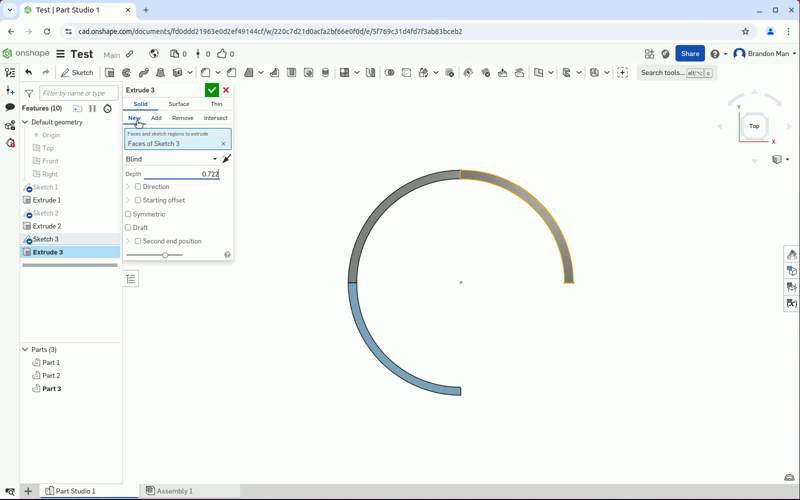
key(enter)
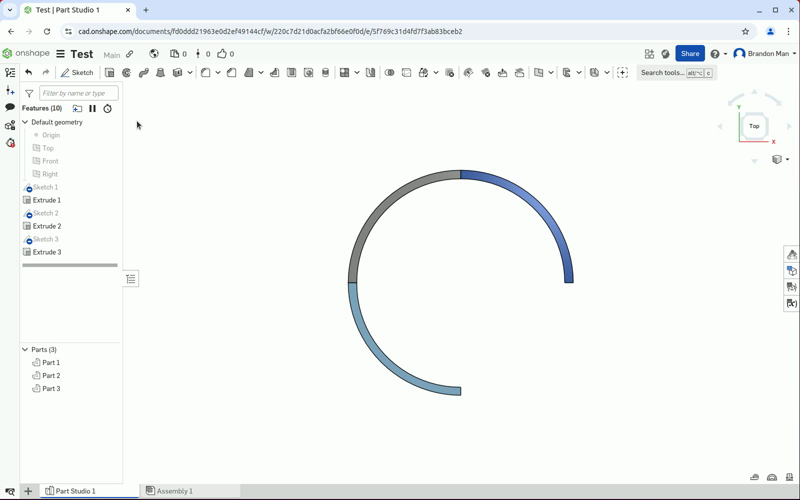
key(shift+h)
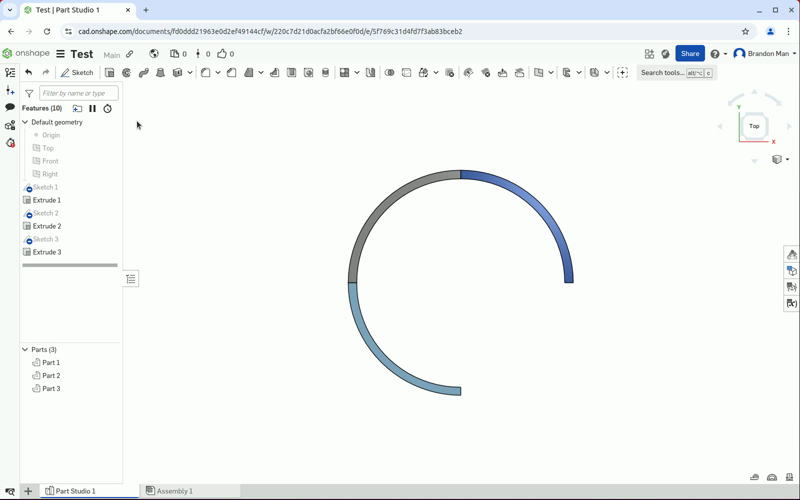
key(shift+h)
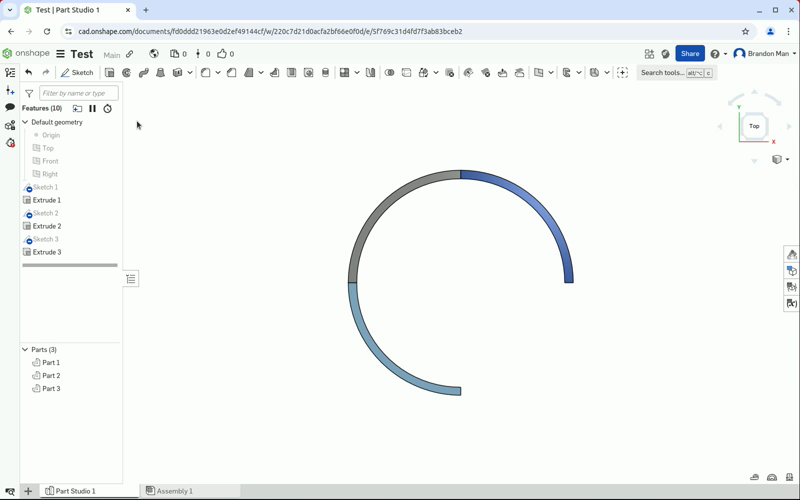
mouse_move(73, 189)
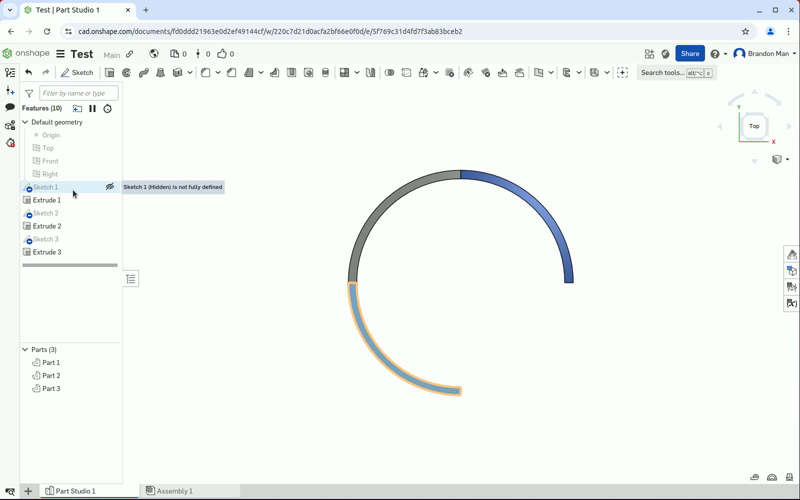
click(73, 189)
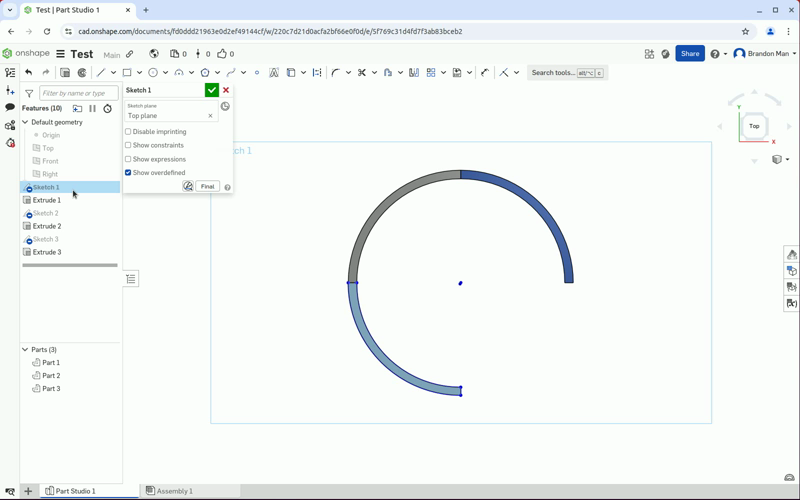
mouse_move(229, 92)
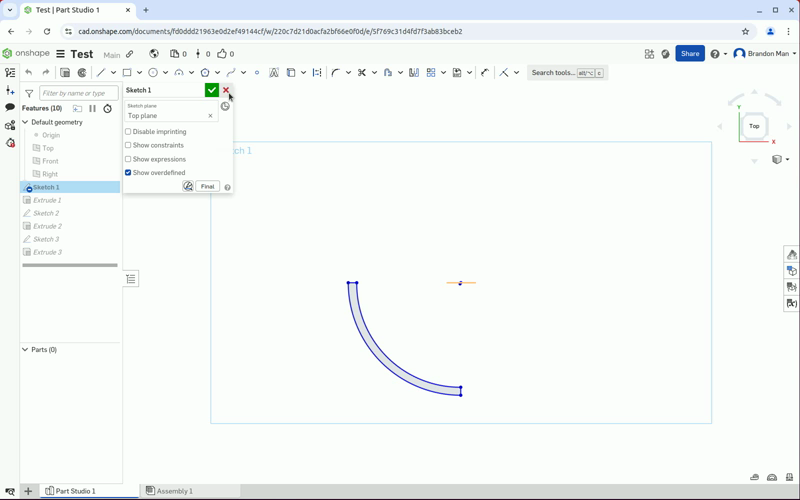
click(229, 92)
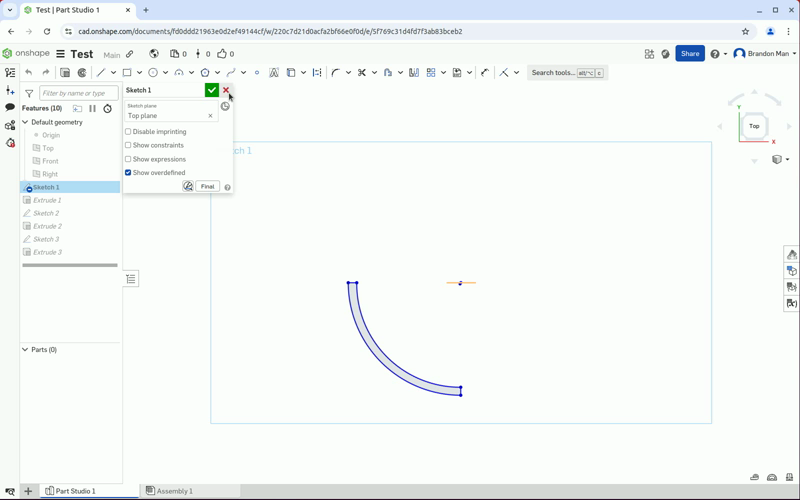
key(shift+s)
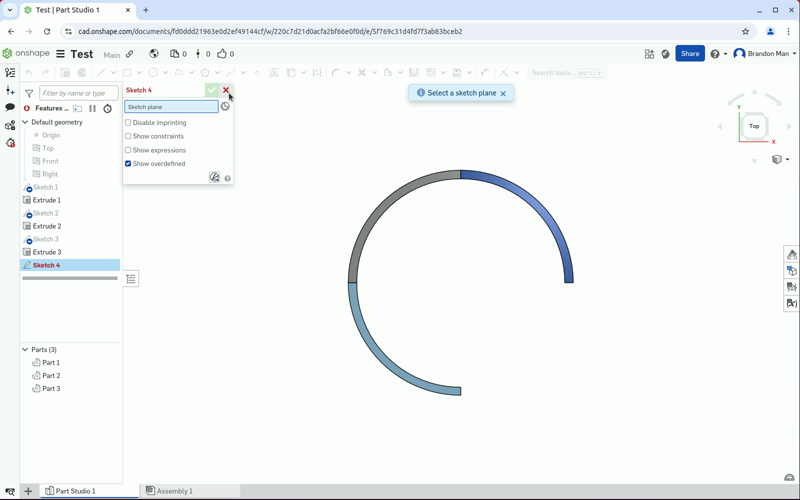
mouse_move(73, 150)
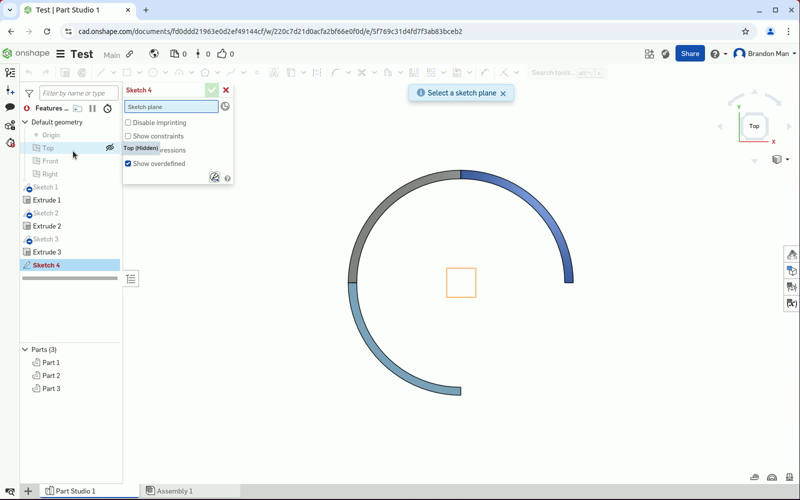
click(73, 150)
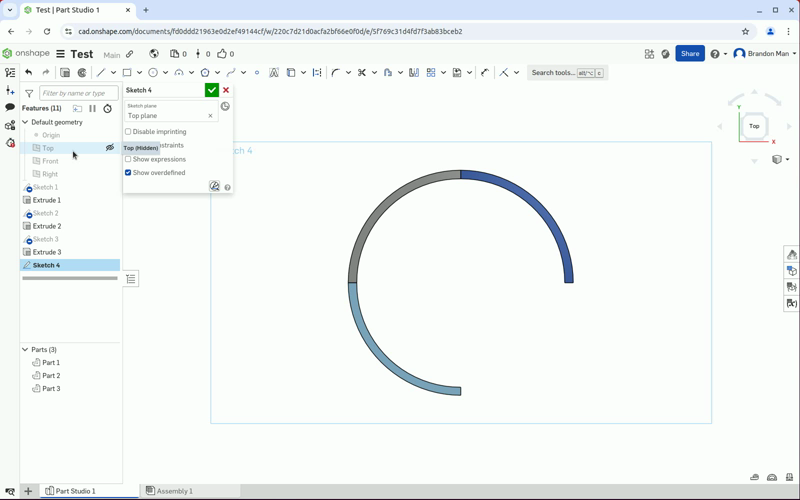
mouse_move(73, 352)
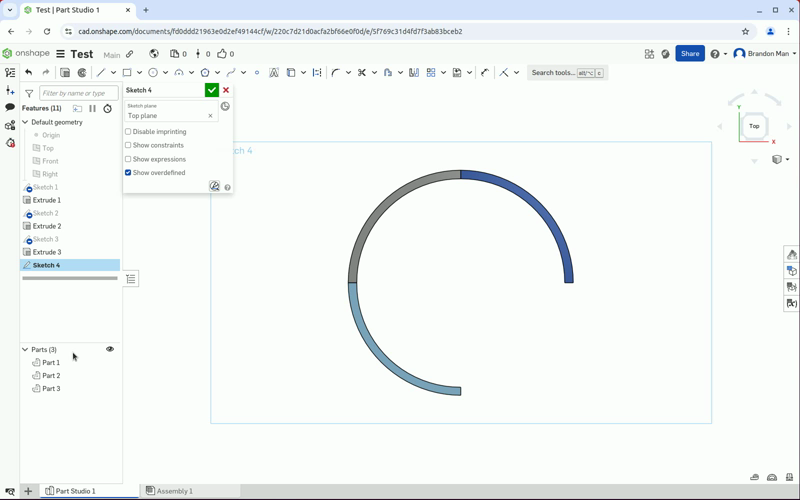
key(y)
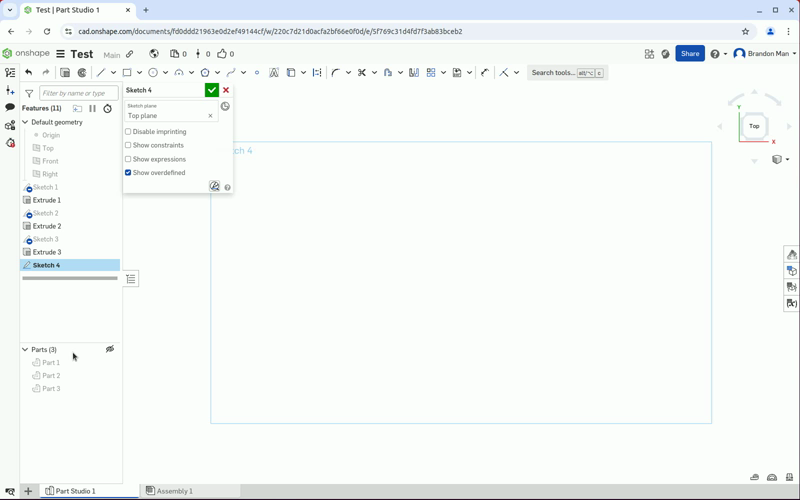
key(a)
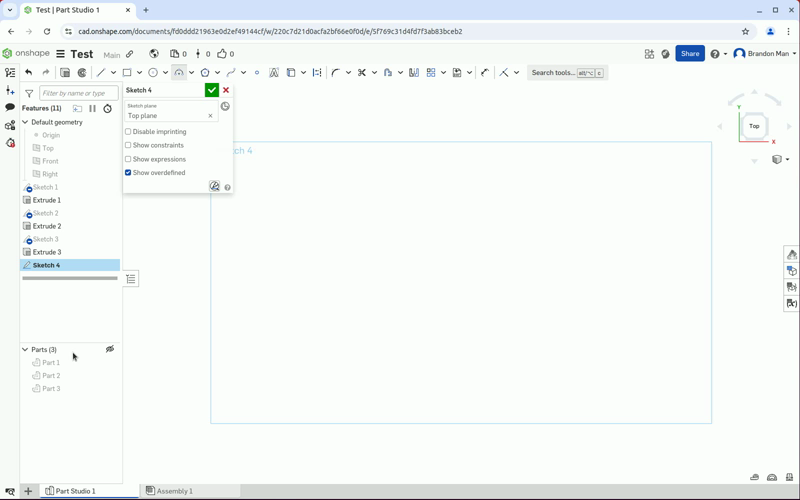
key_down(shift)
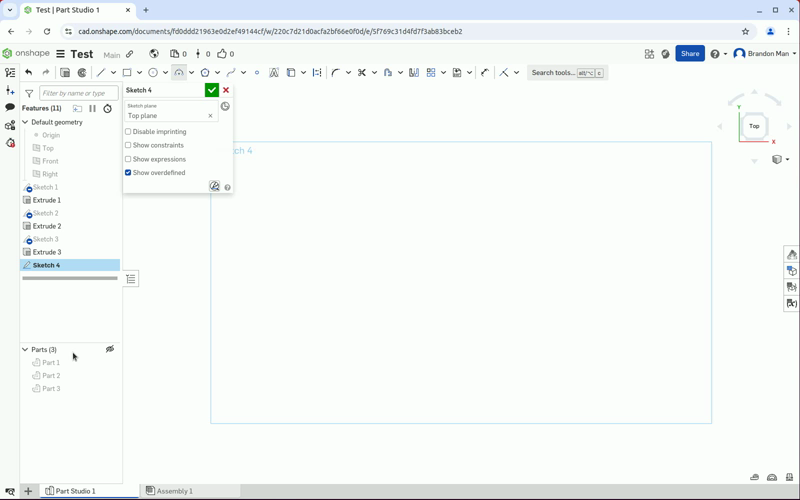
mouse_move(460, 395)
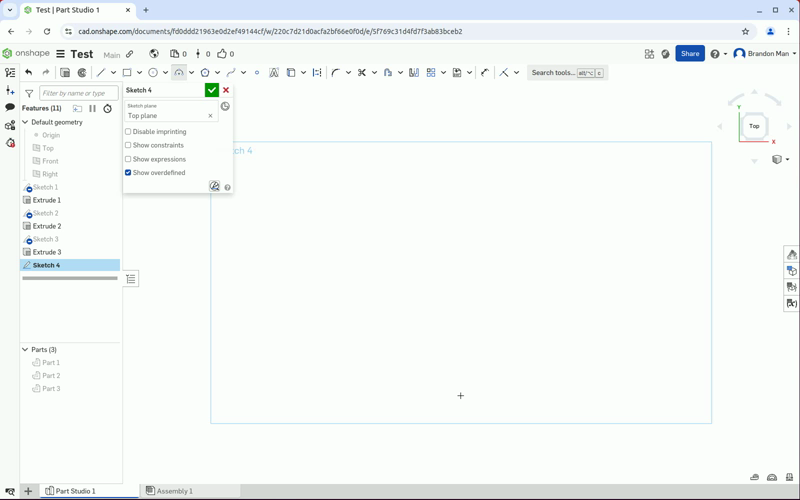
click(460, 395)
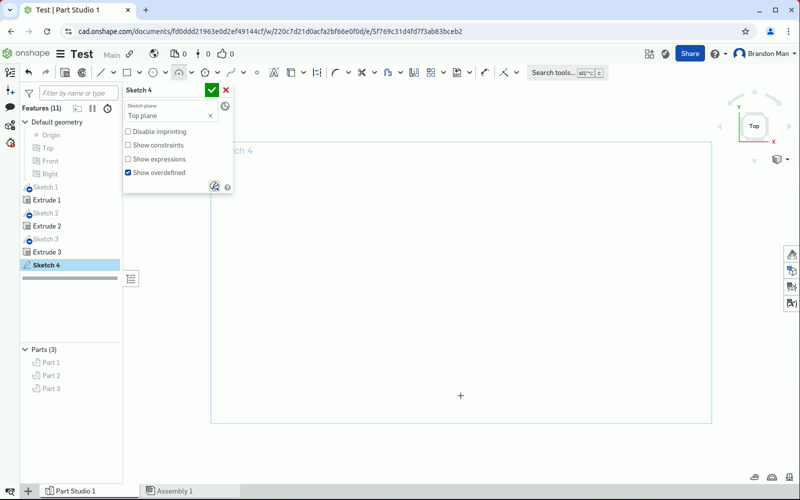
key_up(shift)
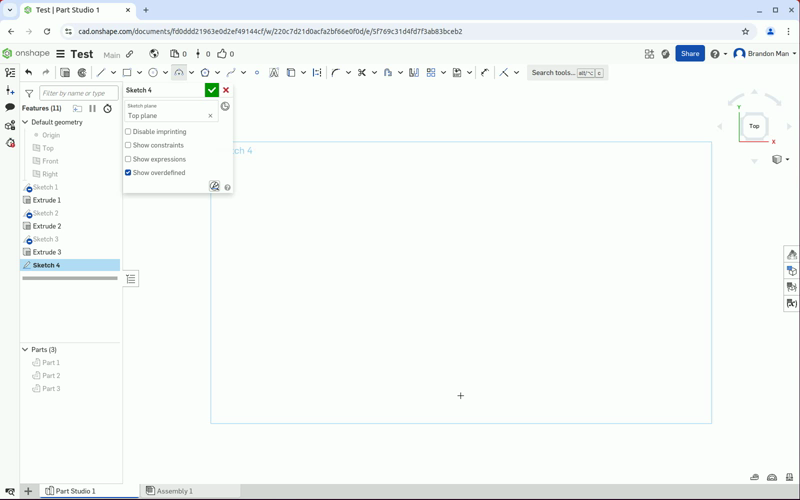
key_down(shift)
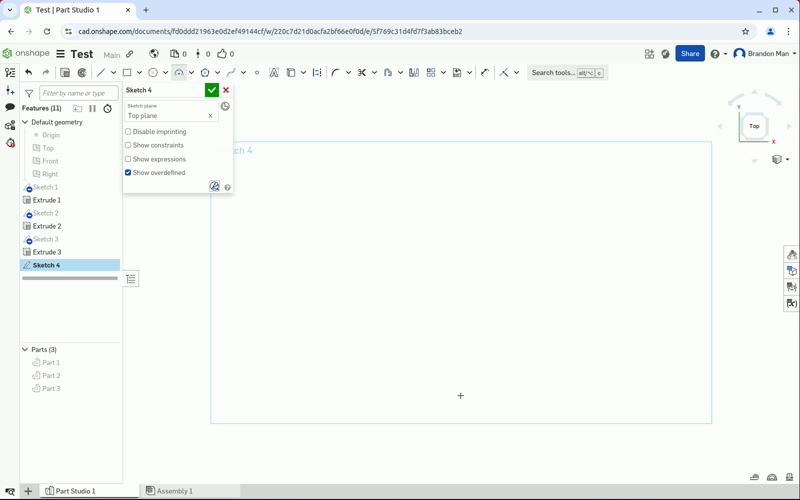
mouse_move(573, 282)
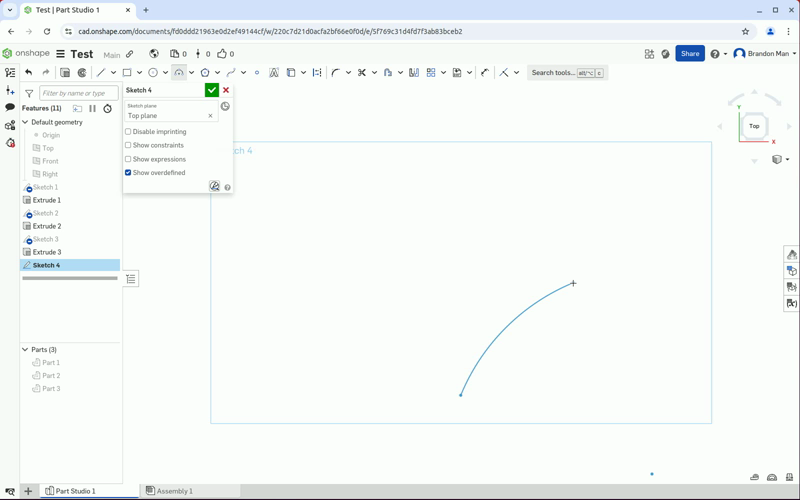
click(573, 282)
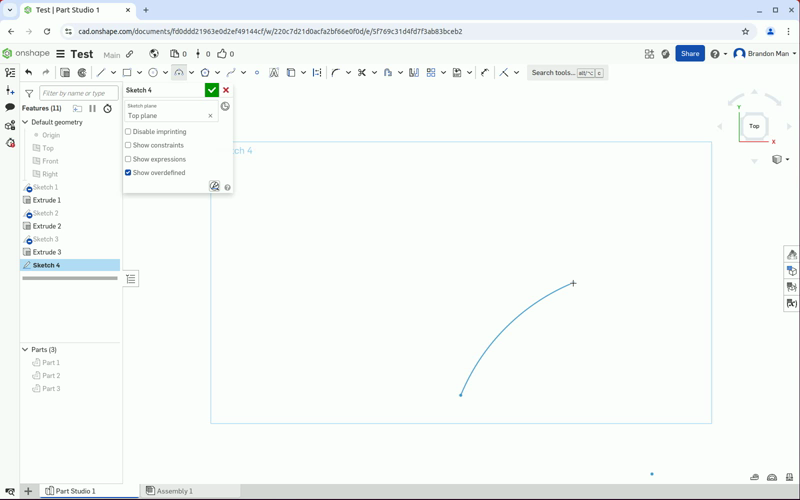
mouse_move(540, 362)
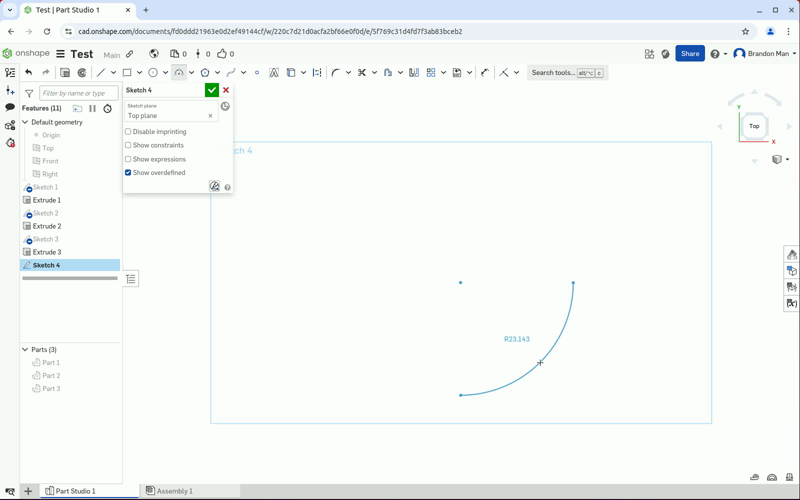
click(540, 362)
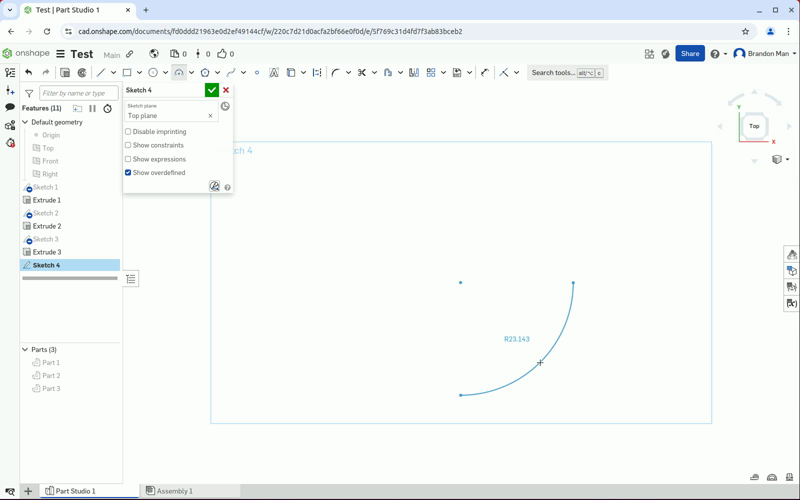
key_up(shift)
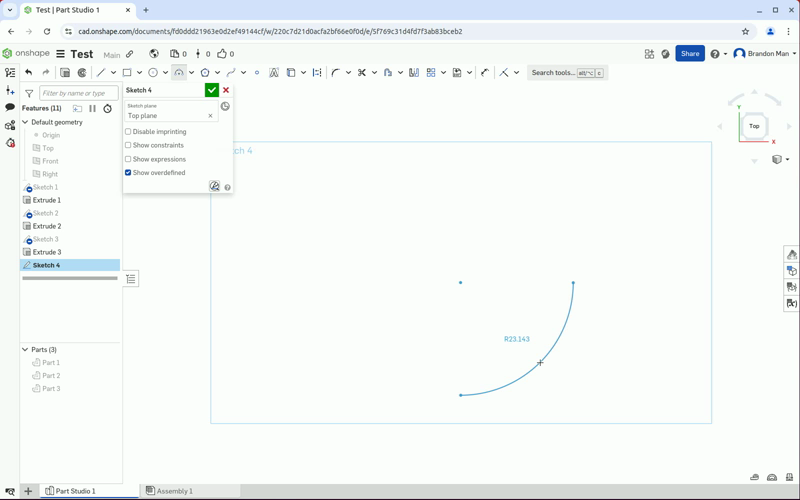
key(esc)
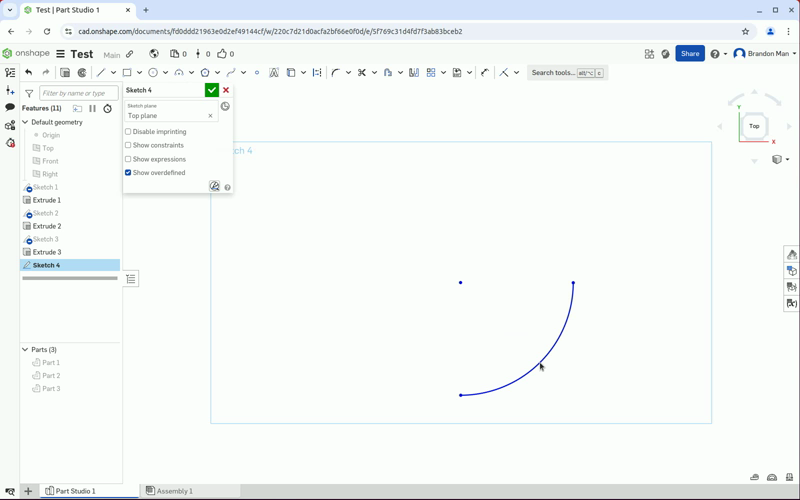
key(l)
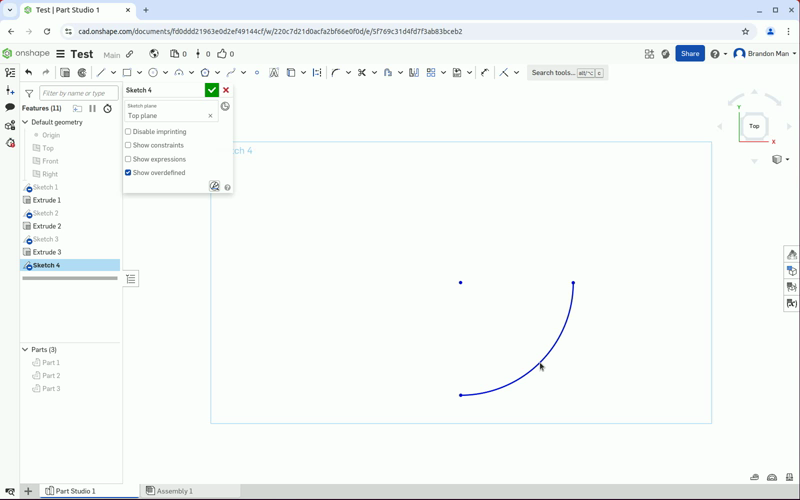
mouse_move(573, 282)
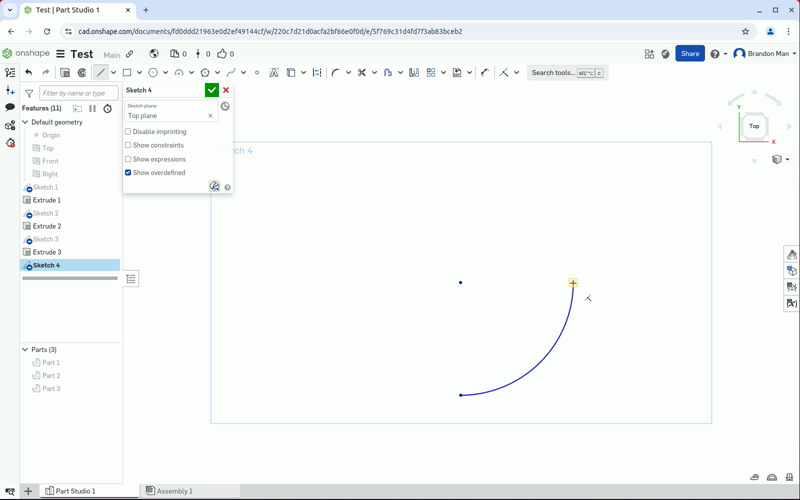
click(573, 282)
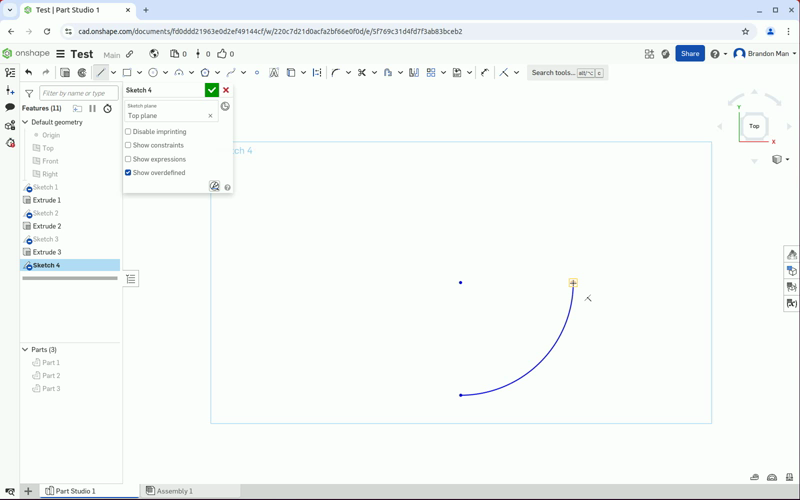
key_down(shift)
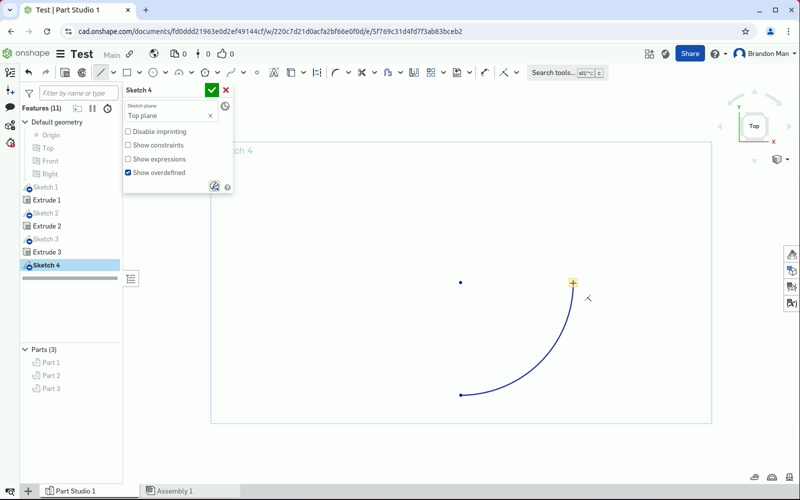
mouse_move(589, 282)
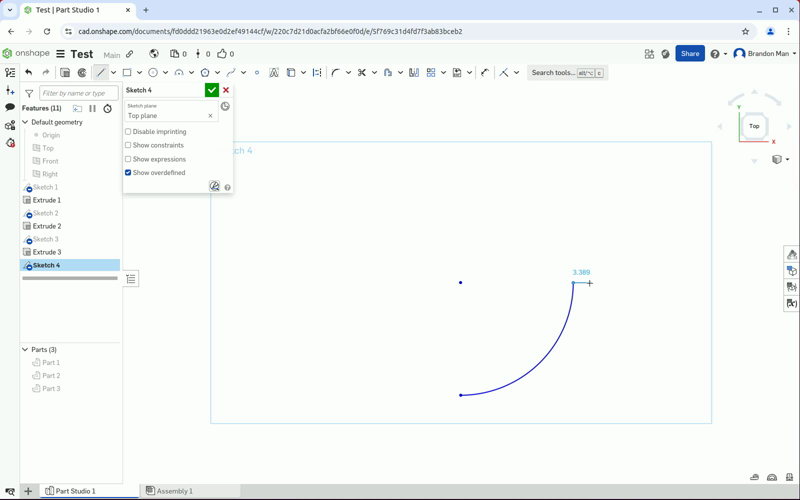
mouse_move(564, 282)
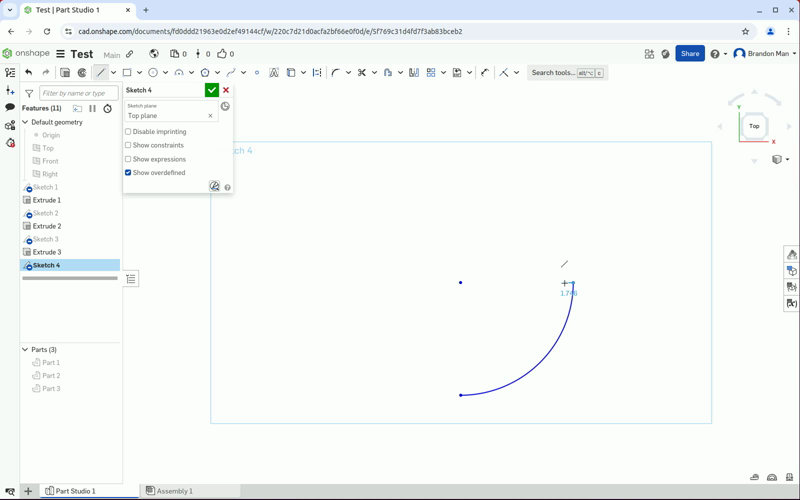
click(564, 282)
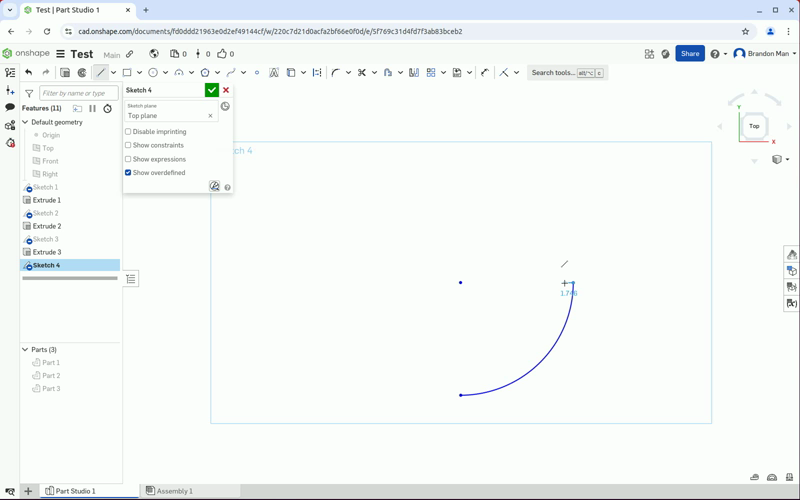
key_up(shift)
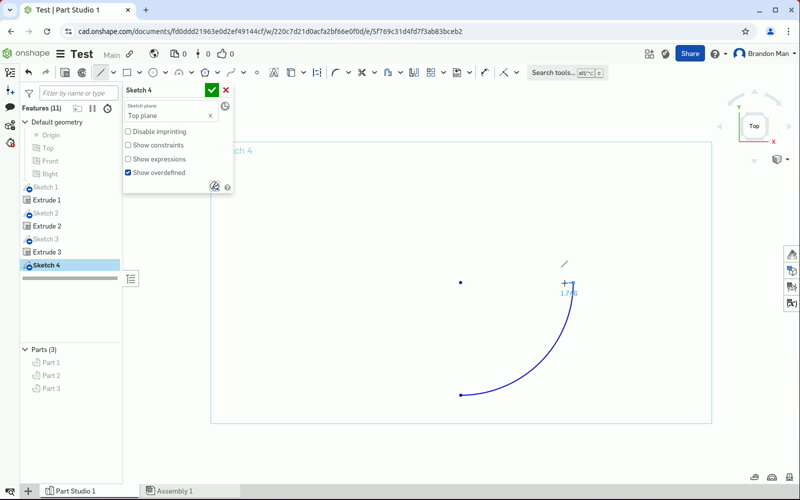
key(esc)
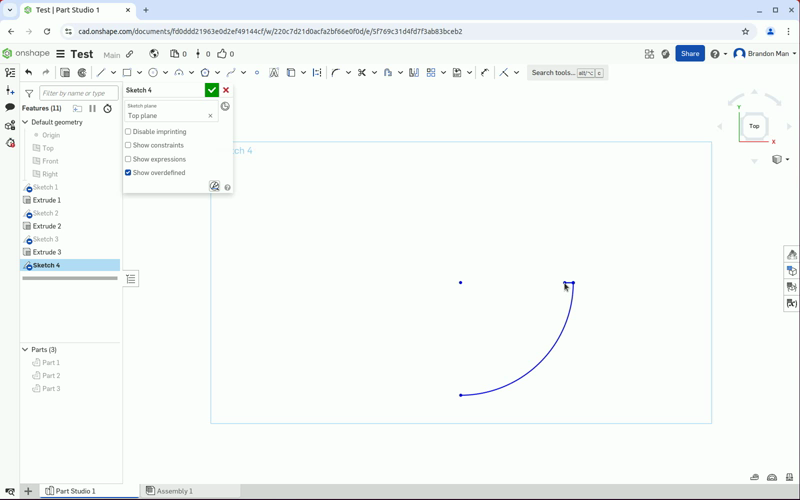
key(a)
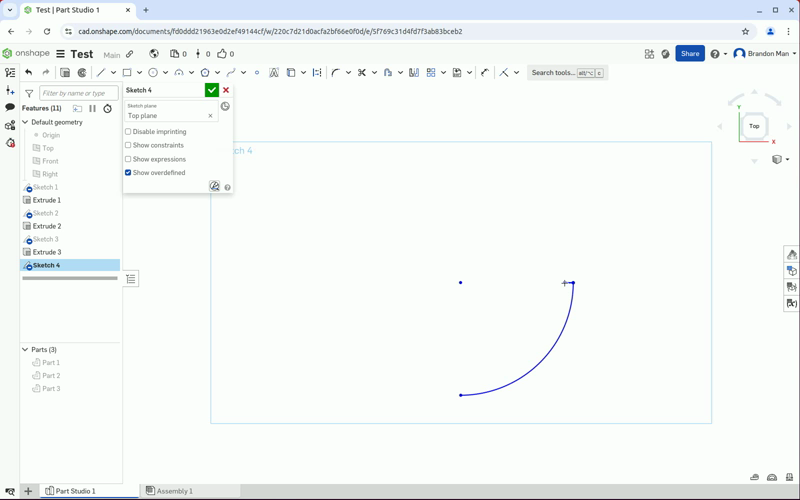
mouse_move(564, 282)
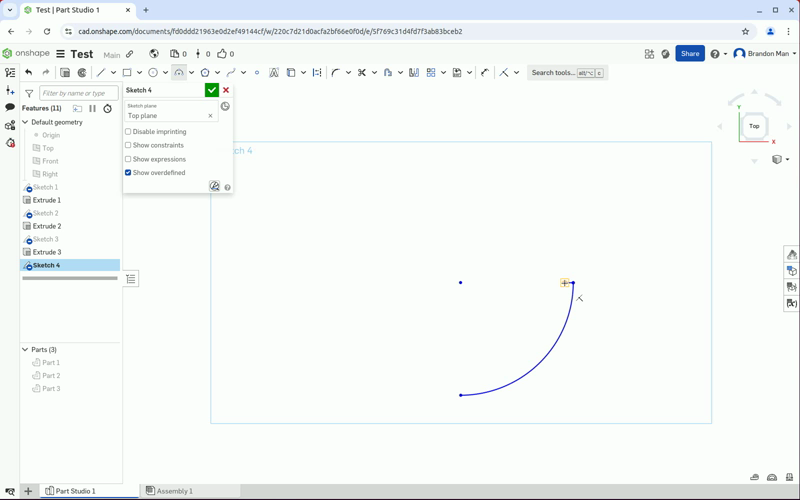
click(564, 282)
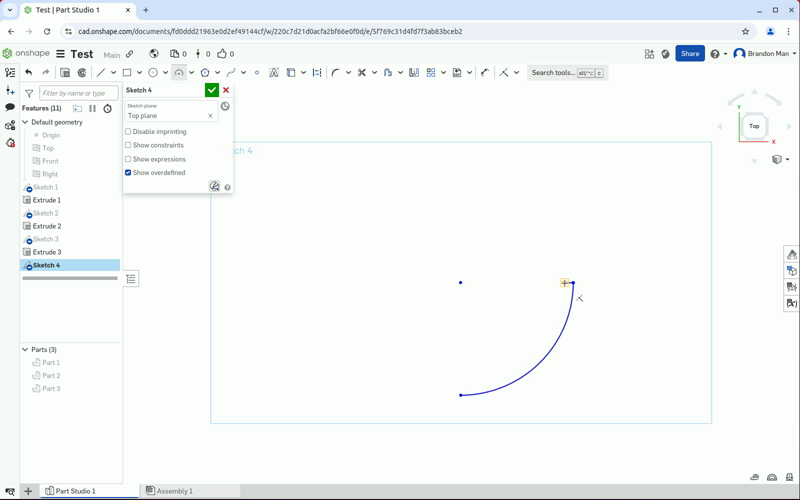
key_down(shift)
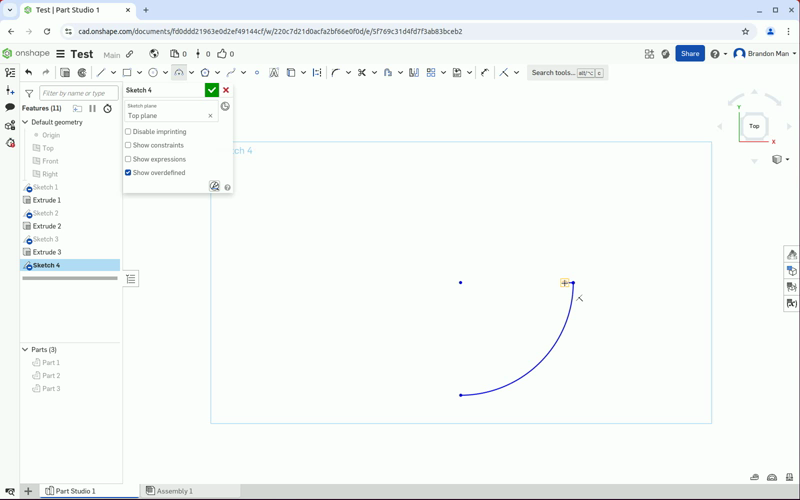
mouse_move(460, 387)
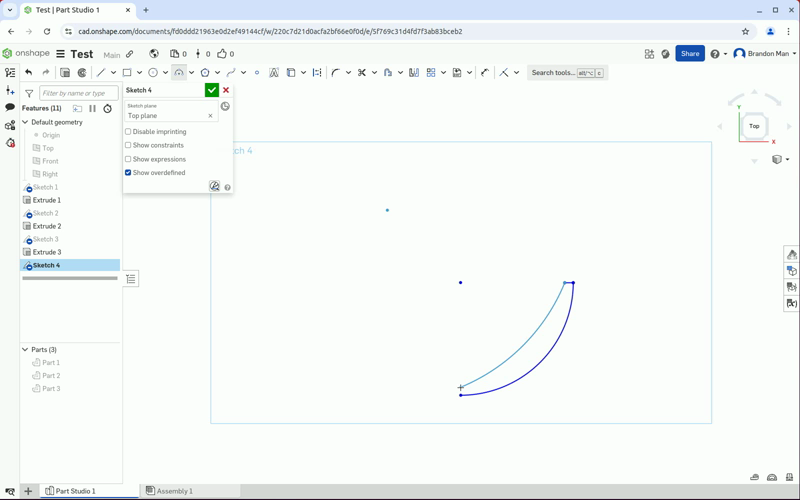
click(460, 387)
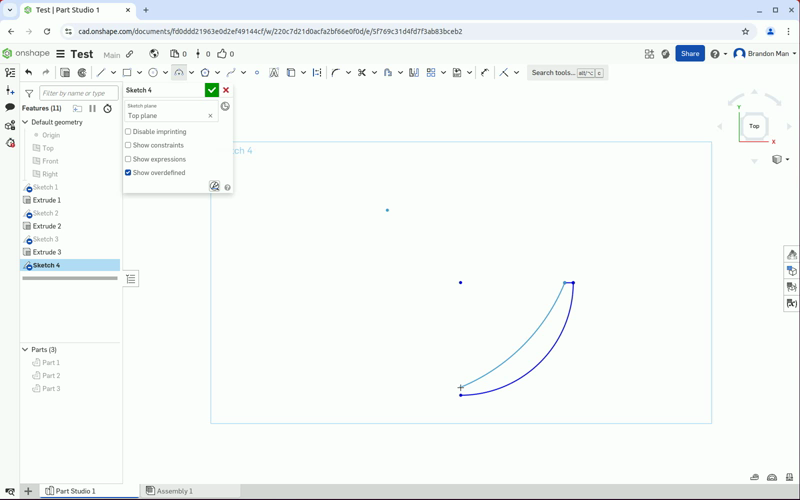
mouse_move(534, 356)
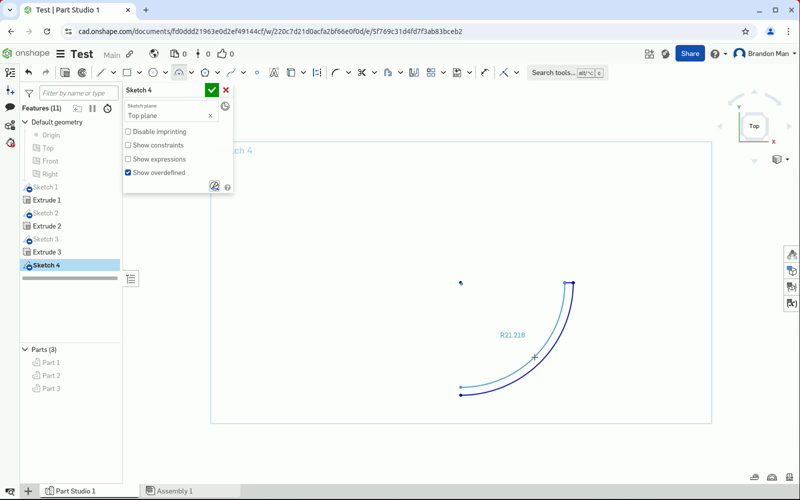
click(534, 356)
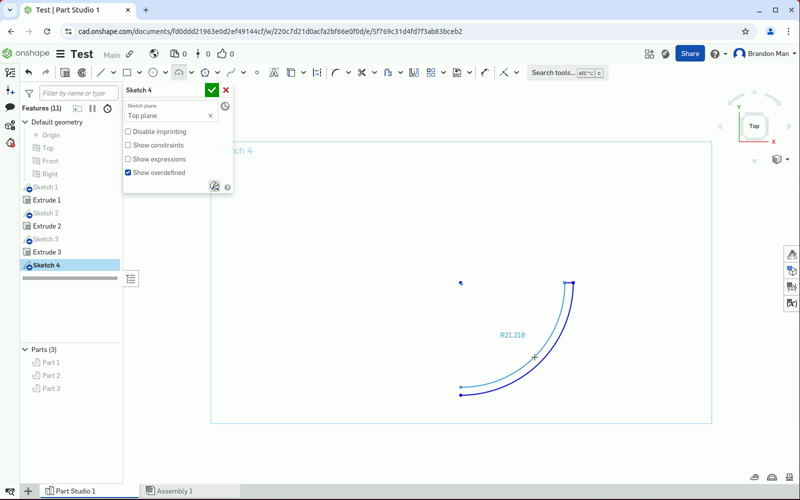
key_up(shift)
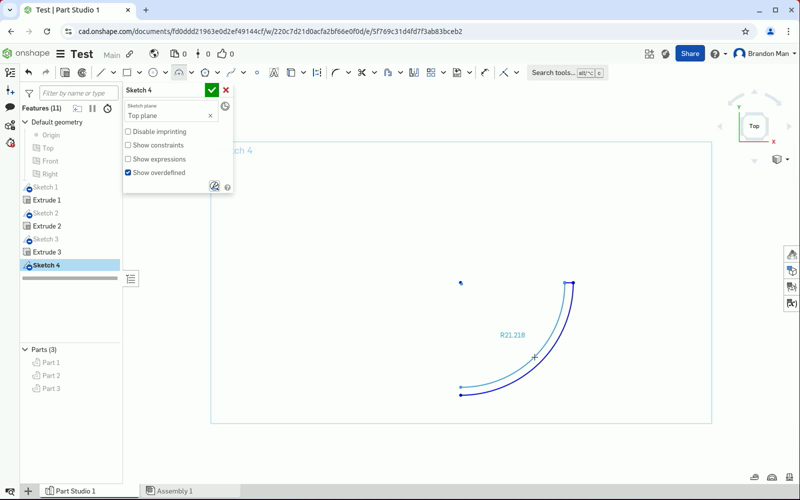
key(esc)
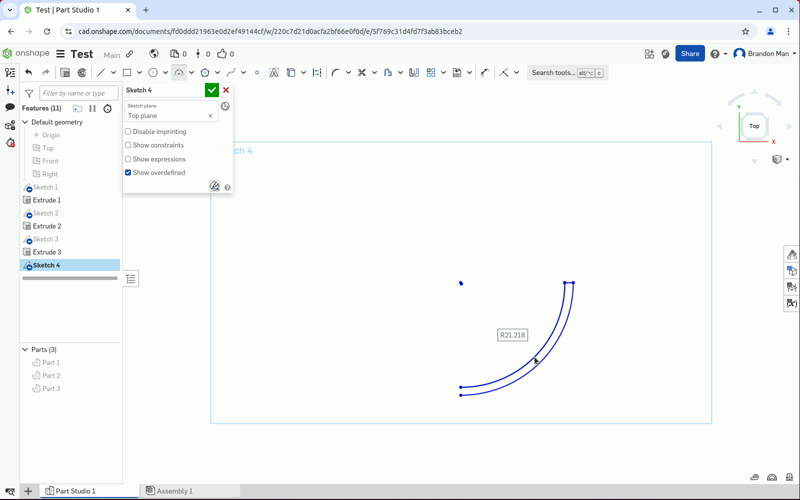
key(l)
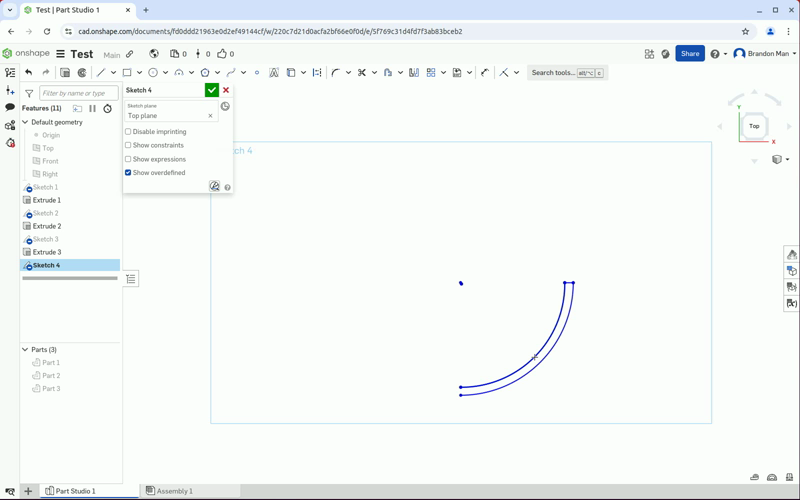
mouse_move(460, 387)
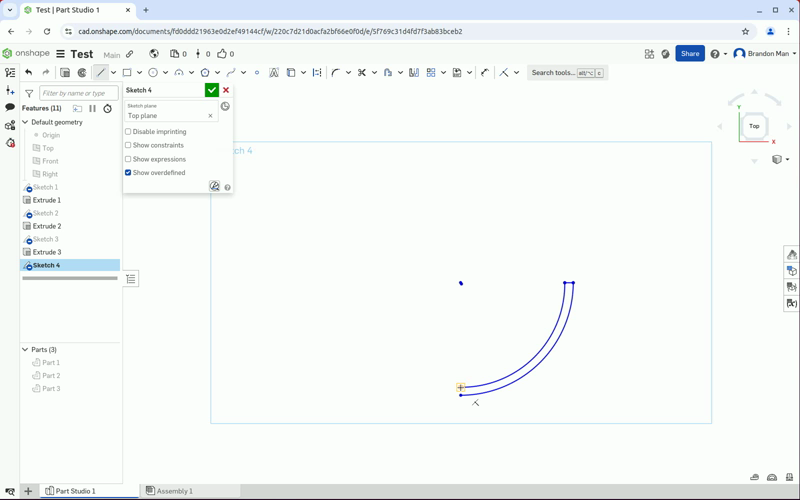
click(460, 387)
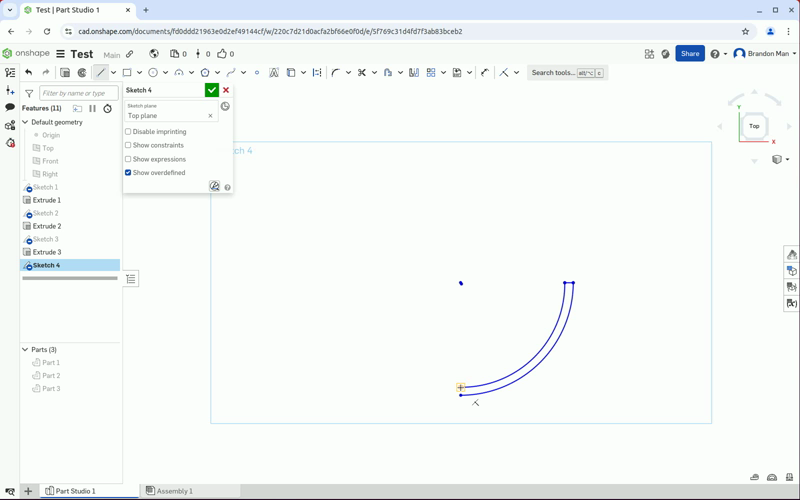
mouse_move(490, 387)
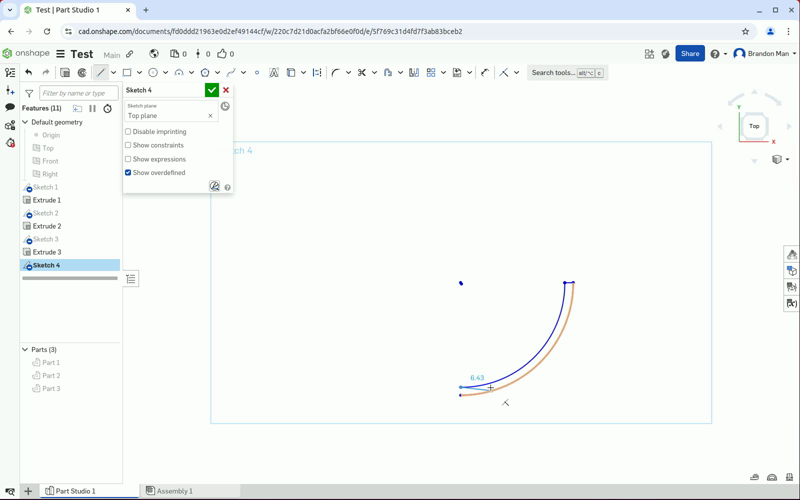
key_down(shift)
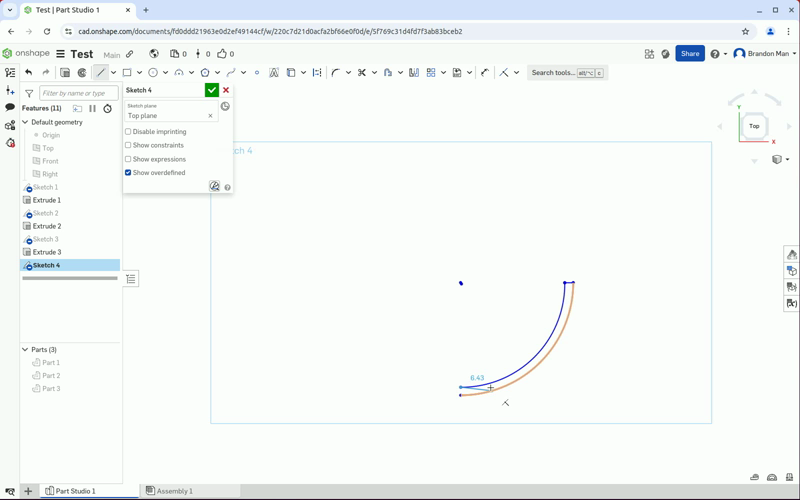
mouse_move(460, 395)
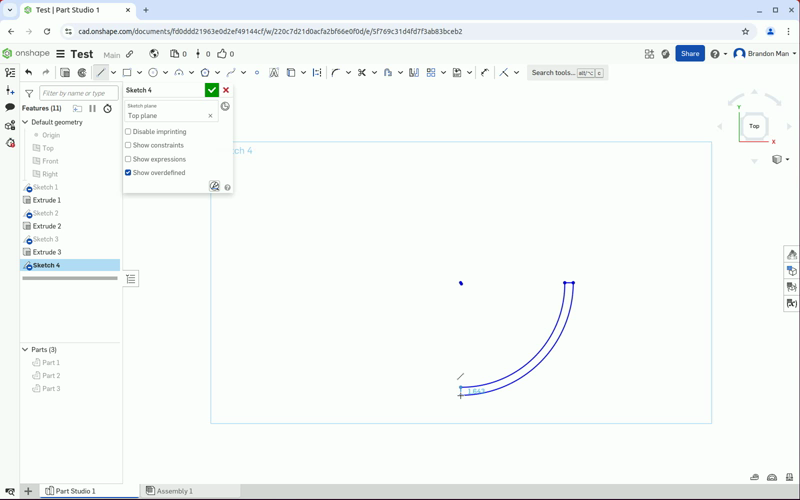
key_up(shift)
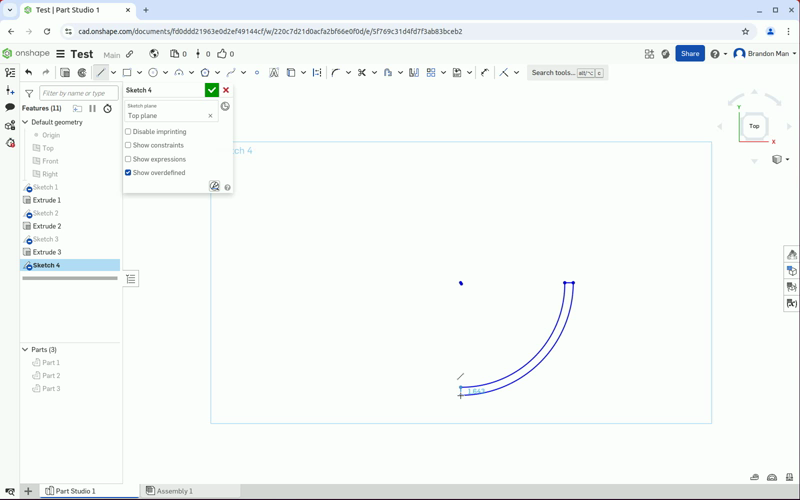
click(460, 395)
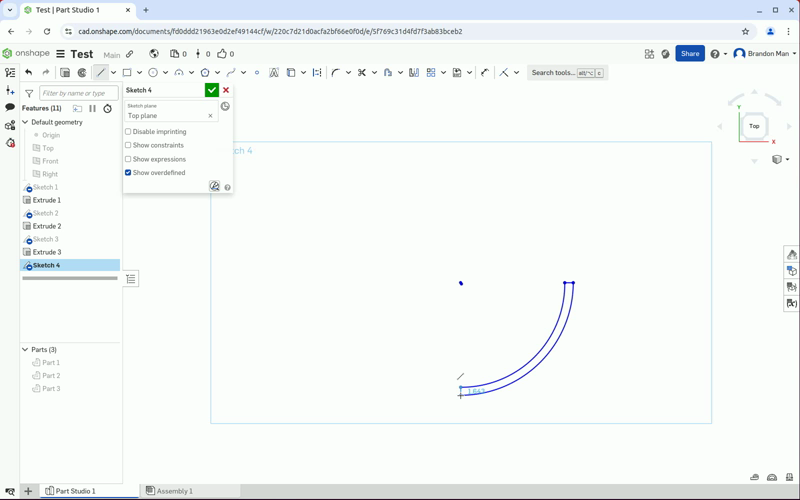
key(esc)
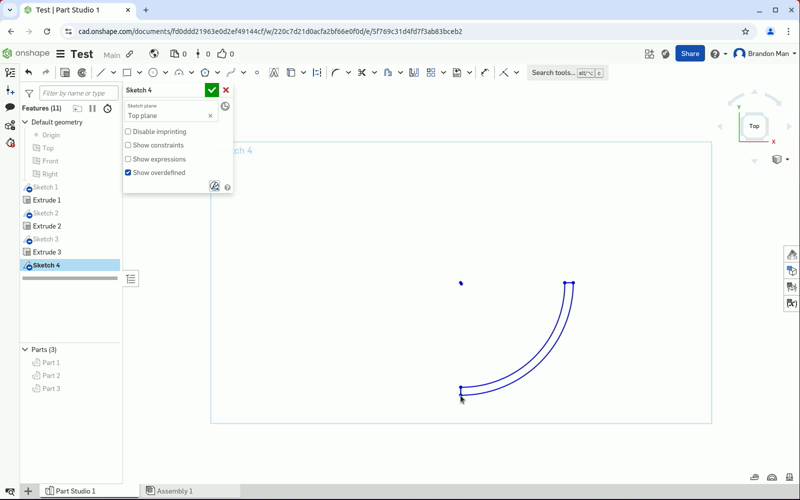
mouse_move(509, 379)
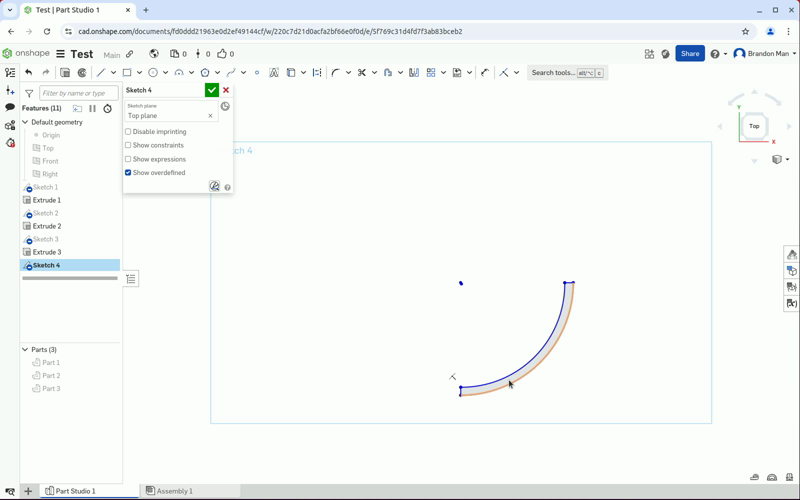
scroll(6)
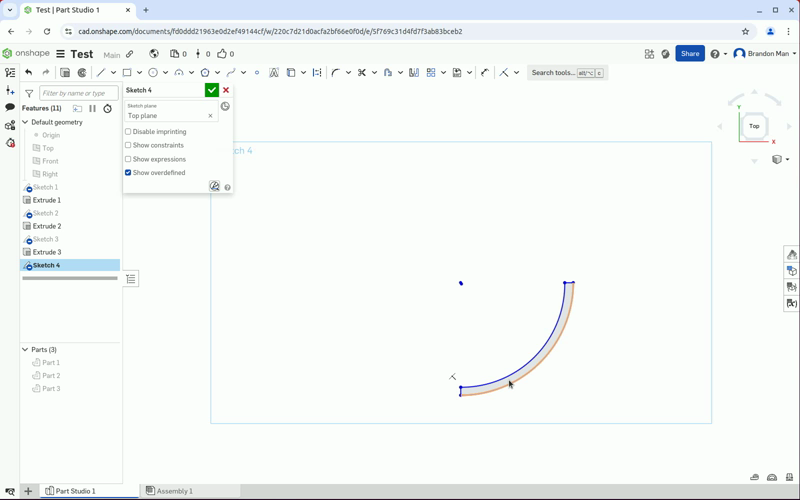
scroll(6)
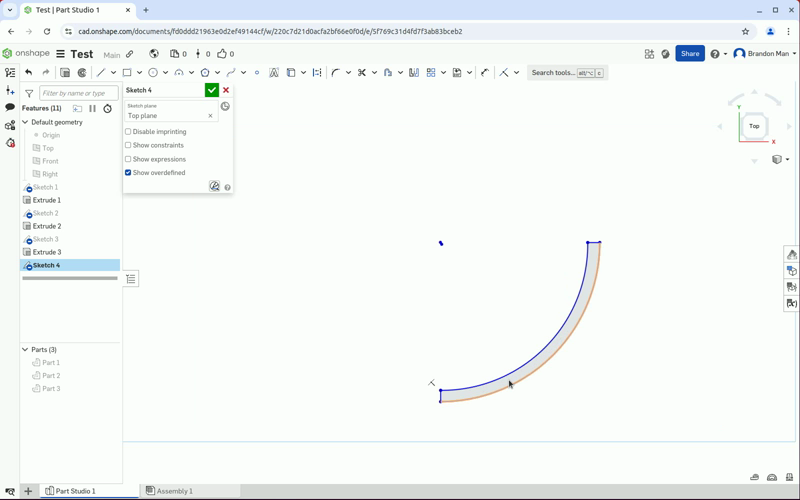
scroll(6)
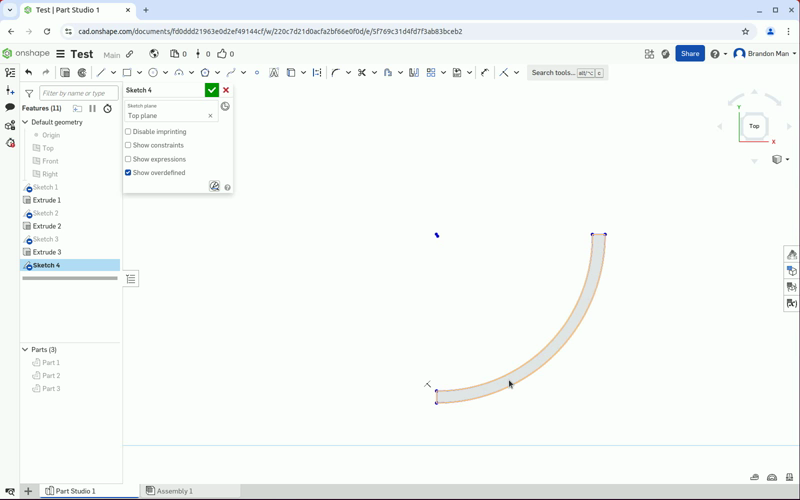
scroll(6)
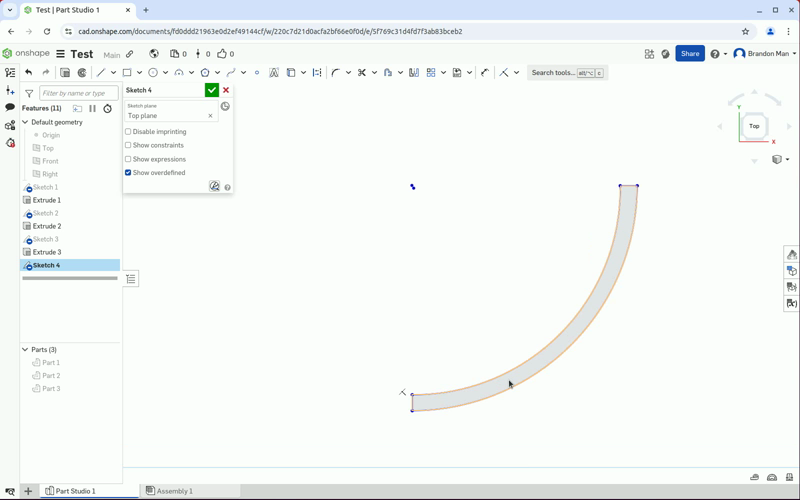
scroll(6)
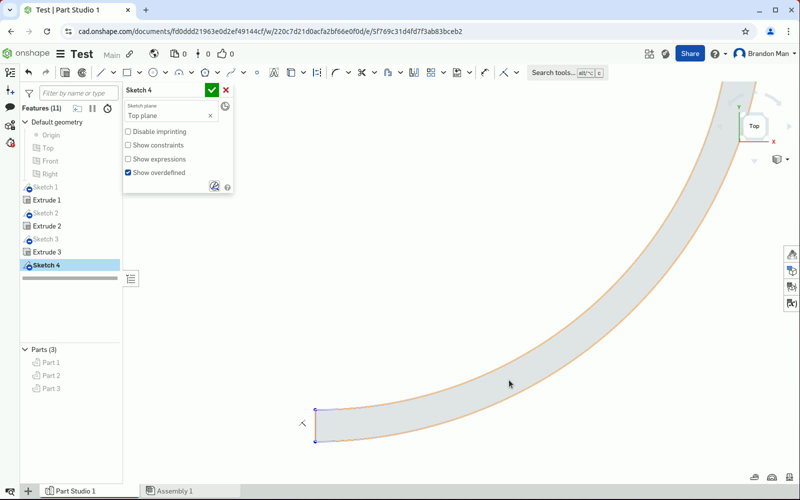
scroll(6)
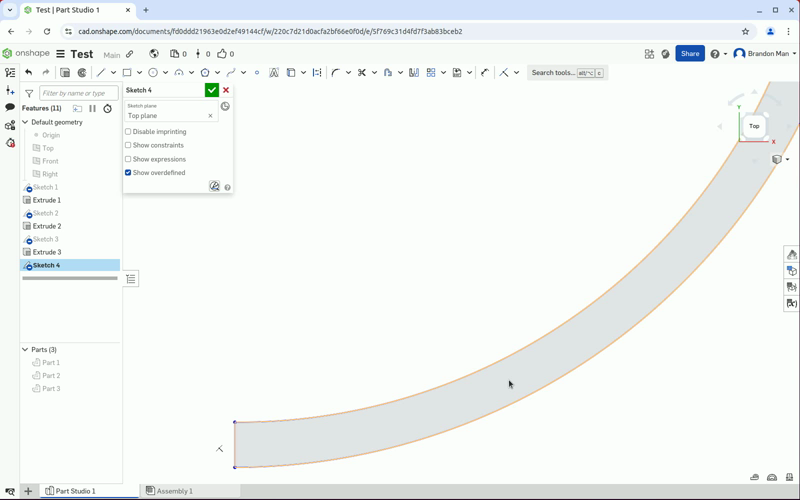
scroll(6)
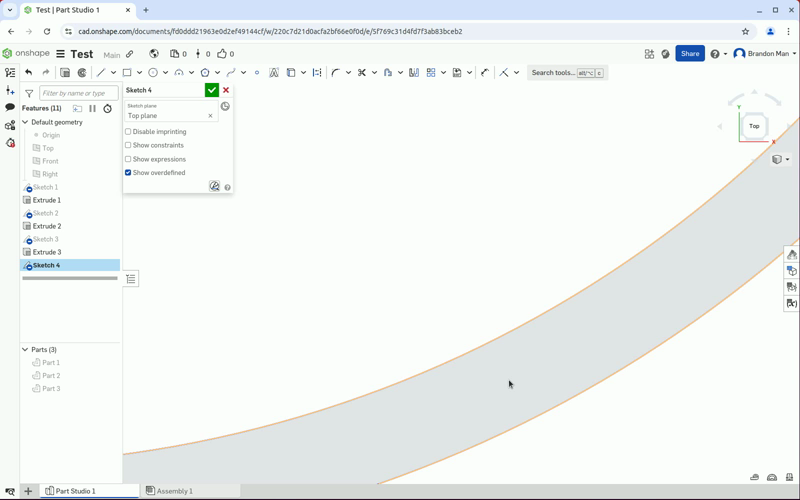
click(509, 379)
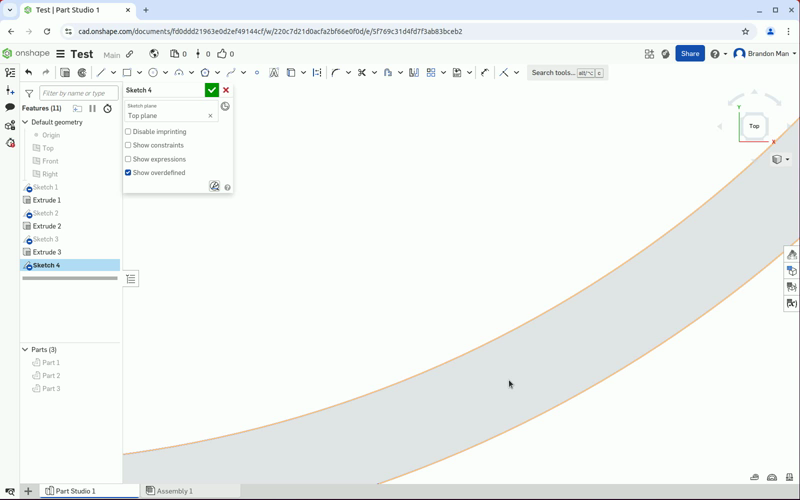
scroll(-6)
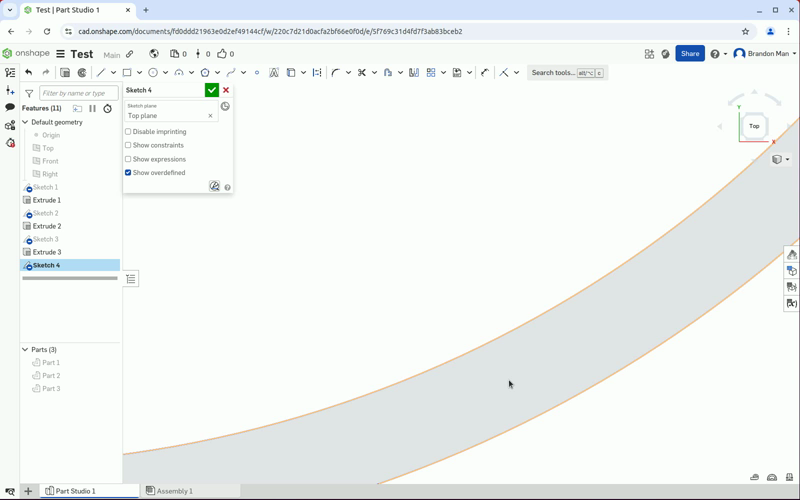
scroll(-6)
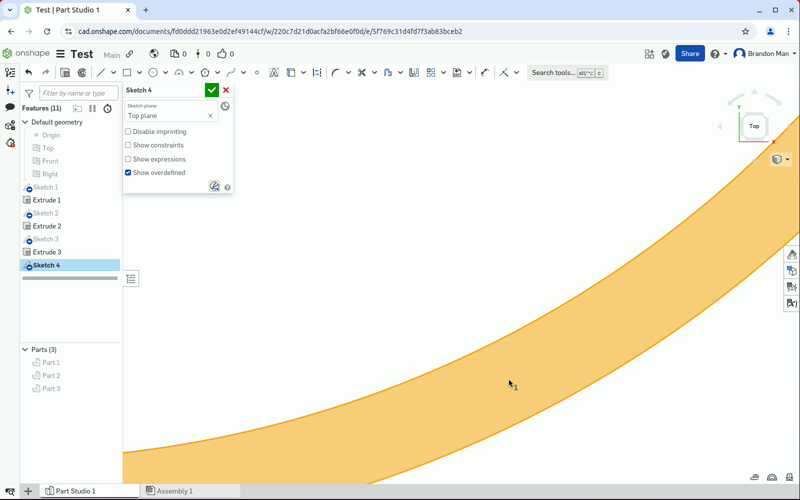
scroll(-6)
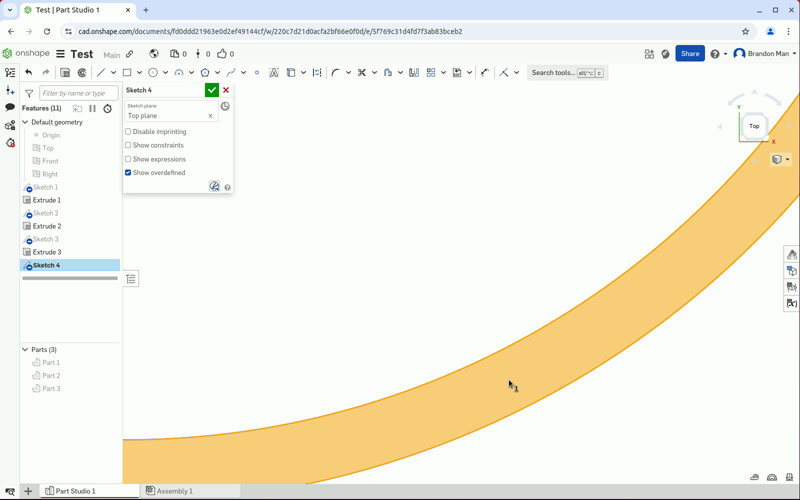
scroll(-6)
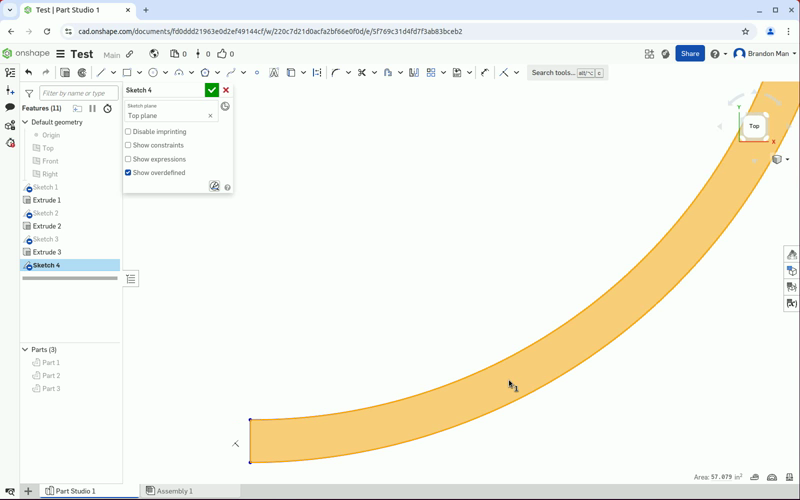
scroll(-6)
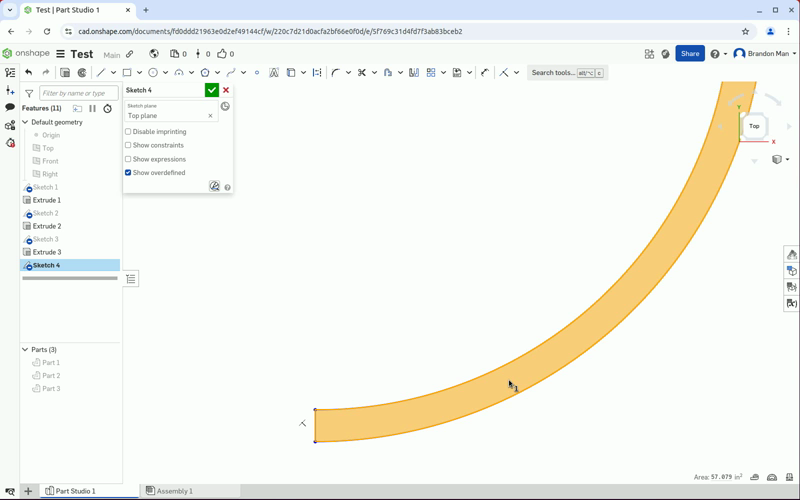
scroll(-6)
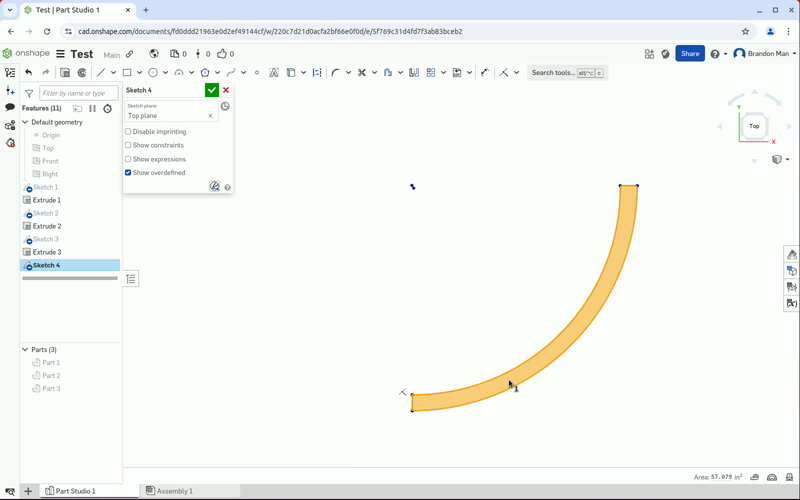
scroll(-6)
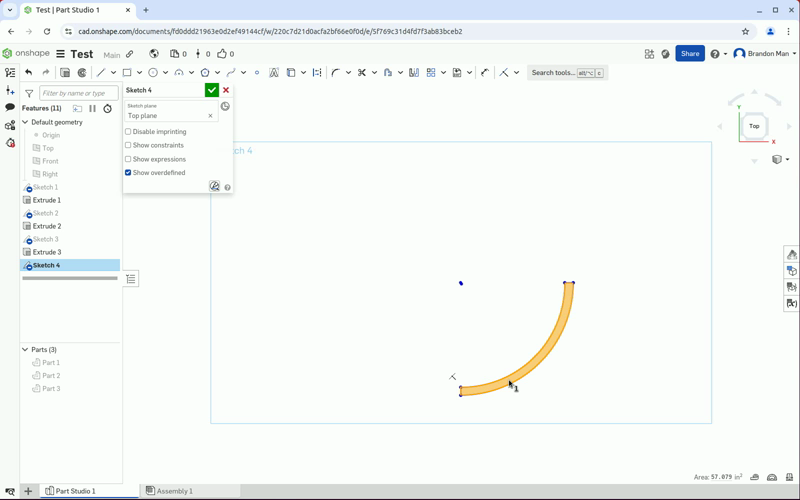
mouse_move(73, 352)
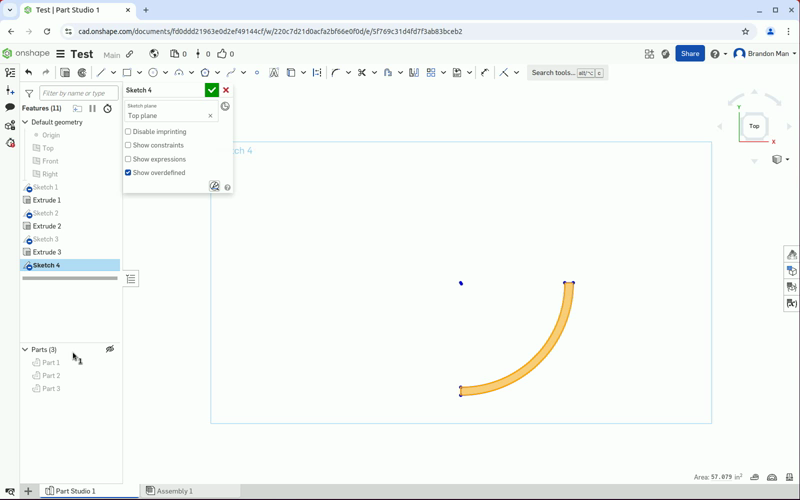
key(shift+y)
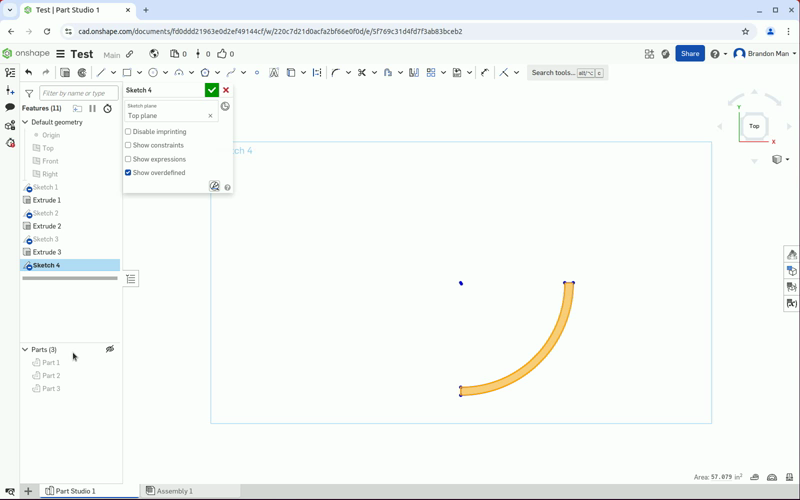
key(shift+e)
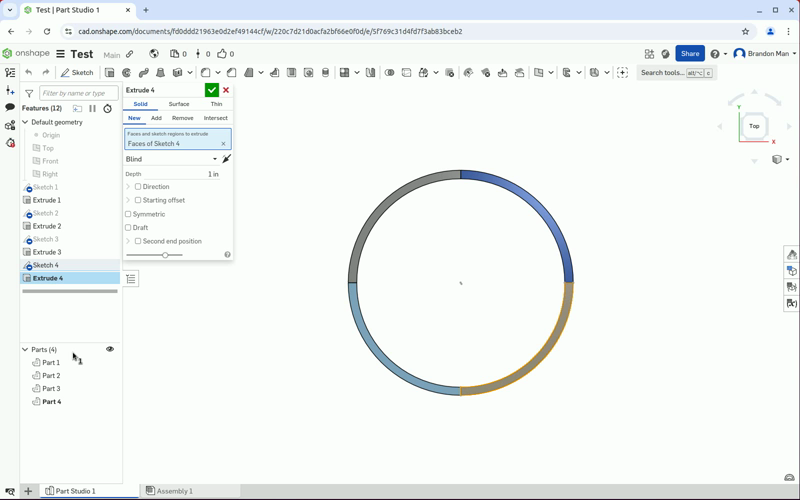
mouse_move(143, 106)
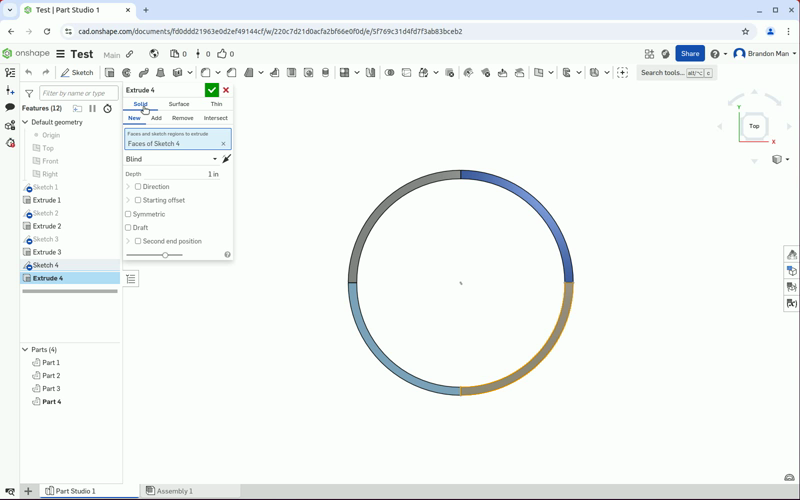
click(143, 106)
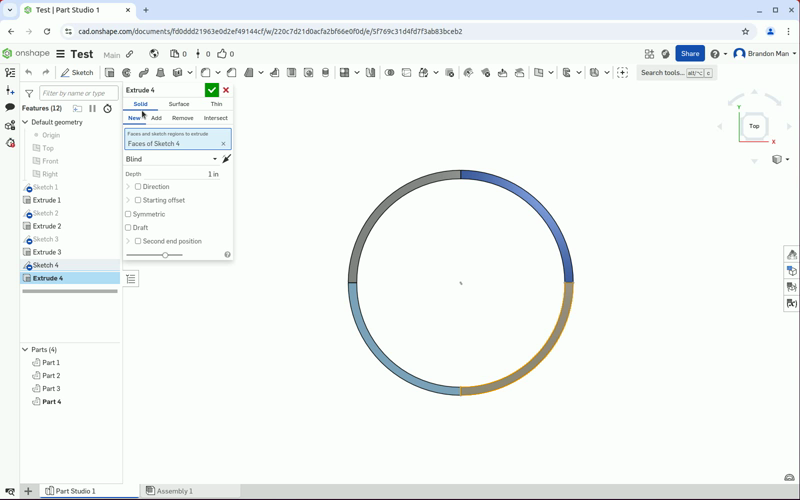
mouse_move(137, 120)
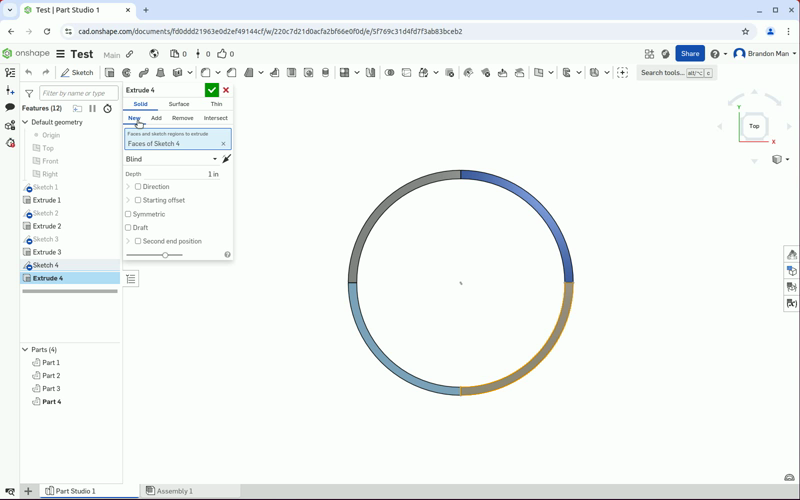
click(137, 120)
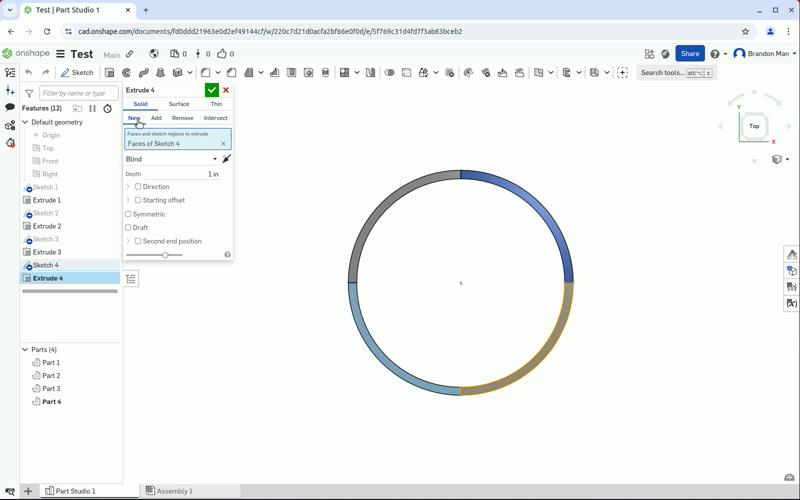
key(tab, 4)
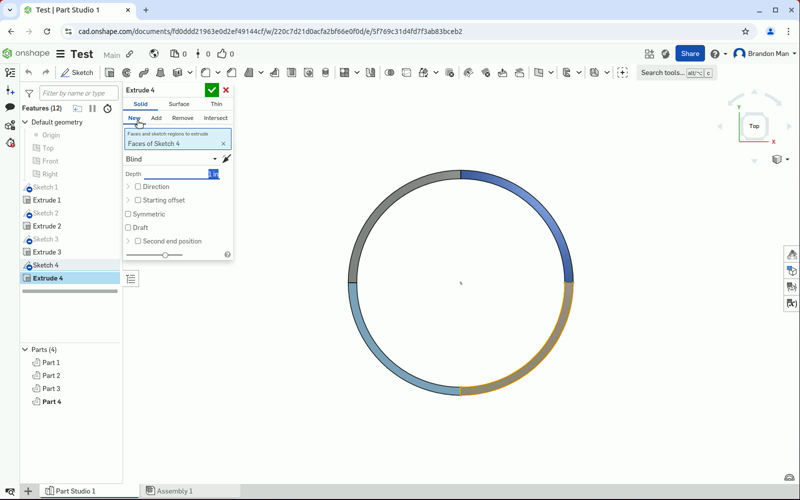
text(0.722)
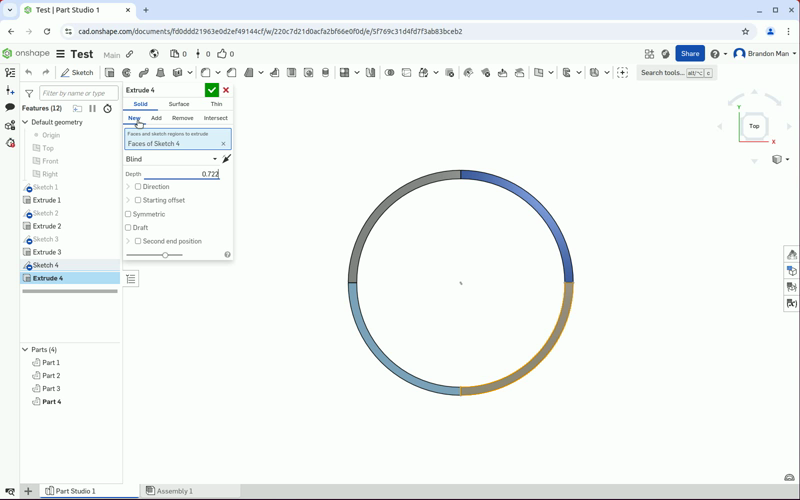
key(enter)
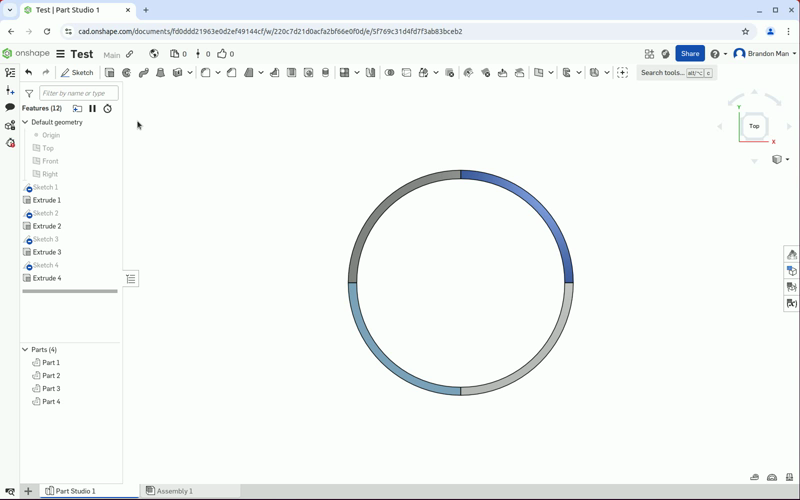
key(shift+h)
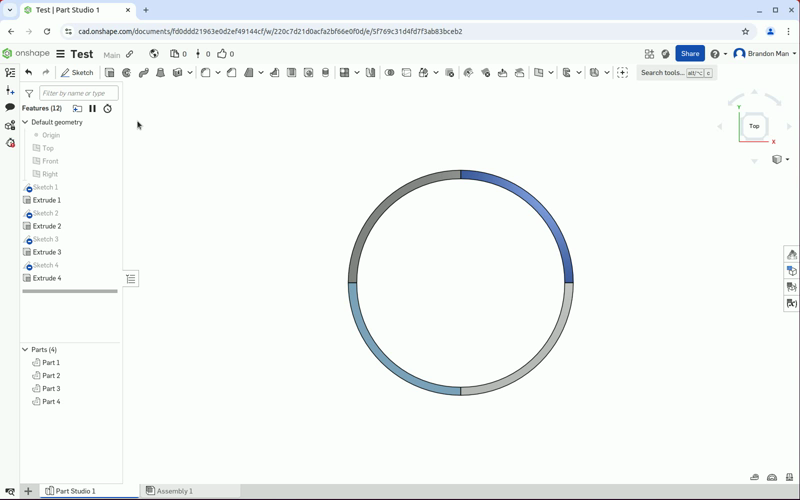
key(shift+h)
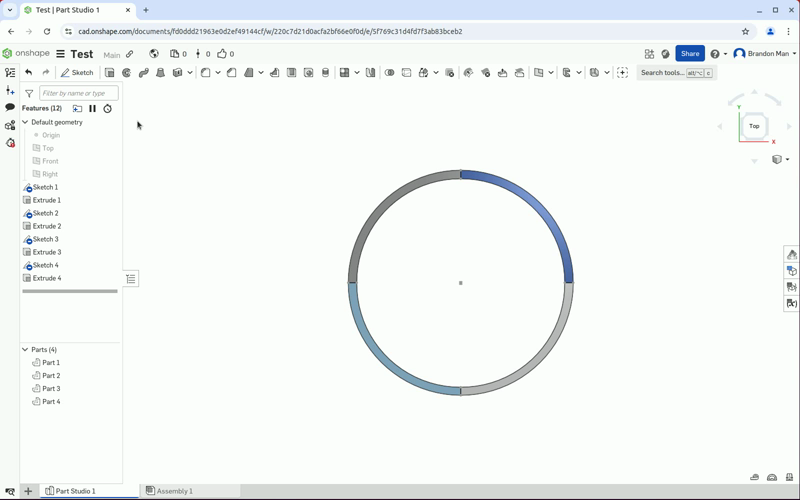
key(shift+7)
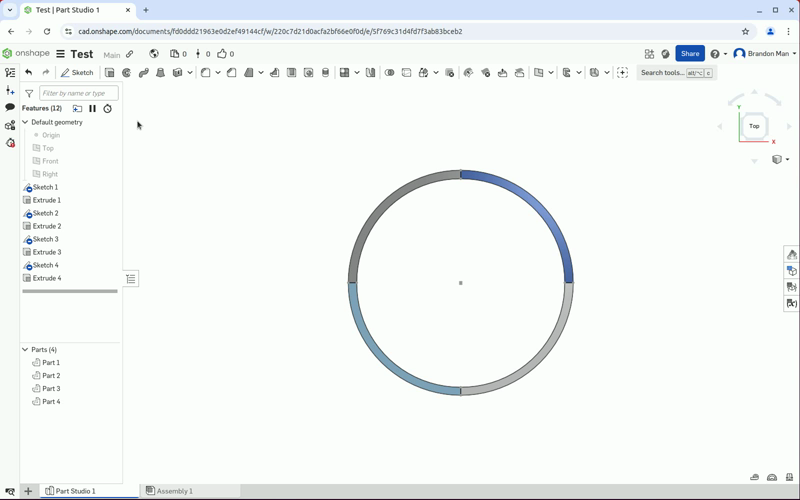
key(up, 3)
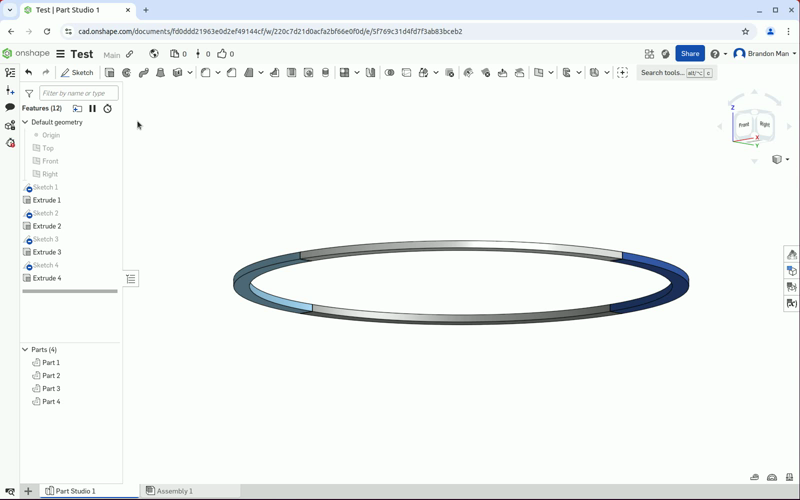
key(left, 3)
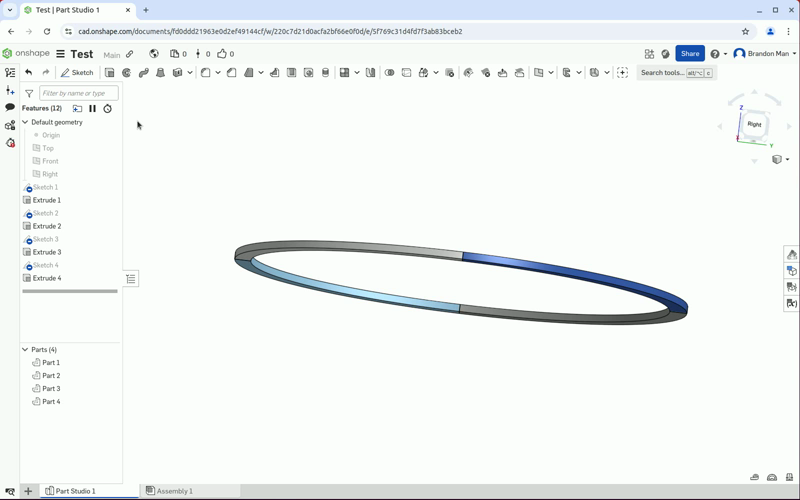
key(right, 3)
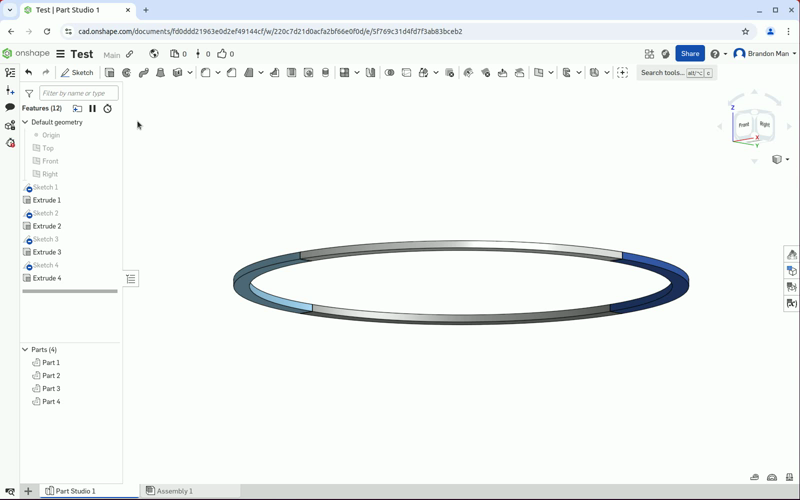
key(down, 3)
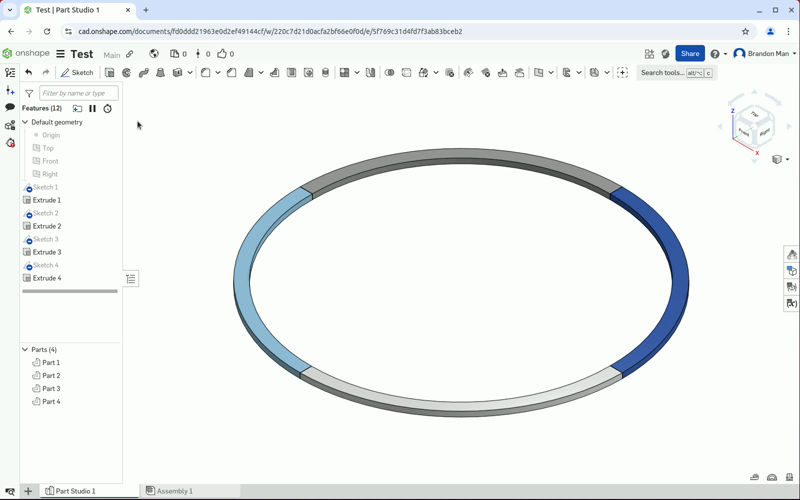
mouse_move(73, 189)
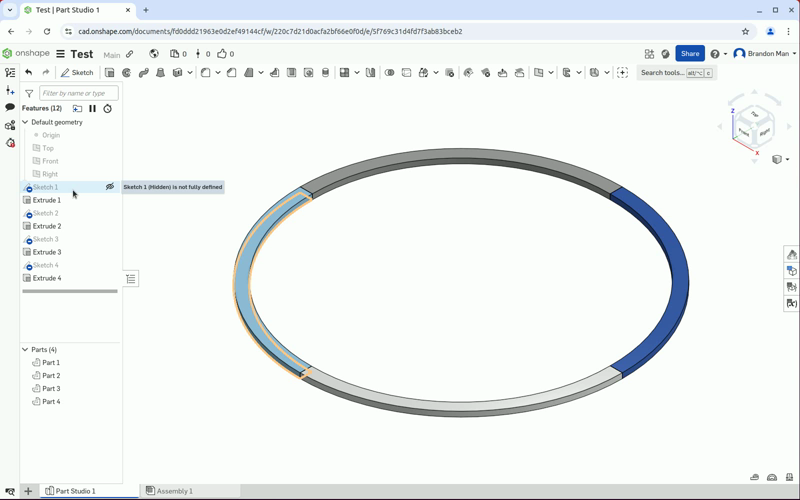
click(73, 189)